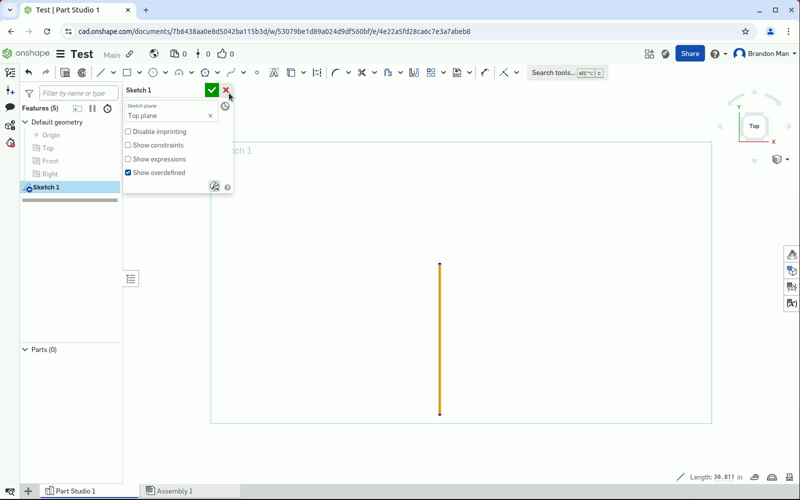
key(shift+h)
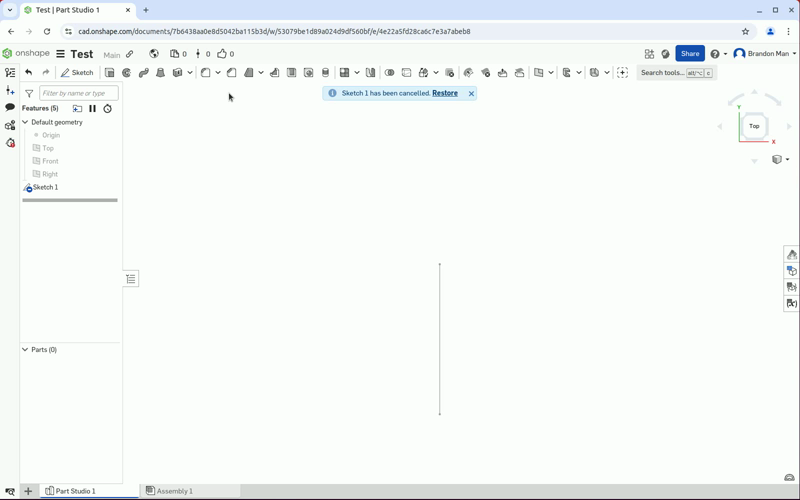
mouse_move(73, 352)
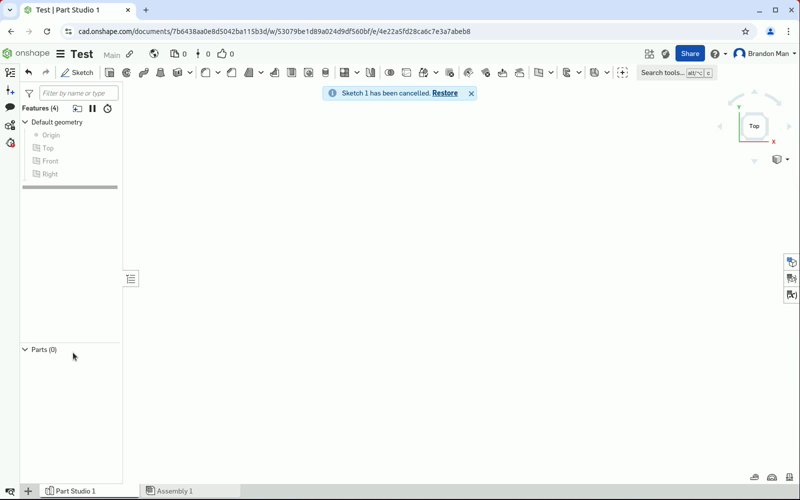
key(y)
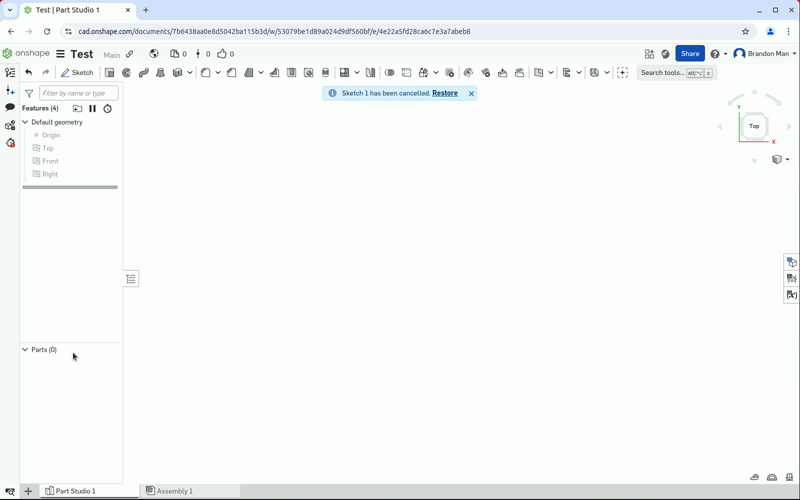
key(shift+p)
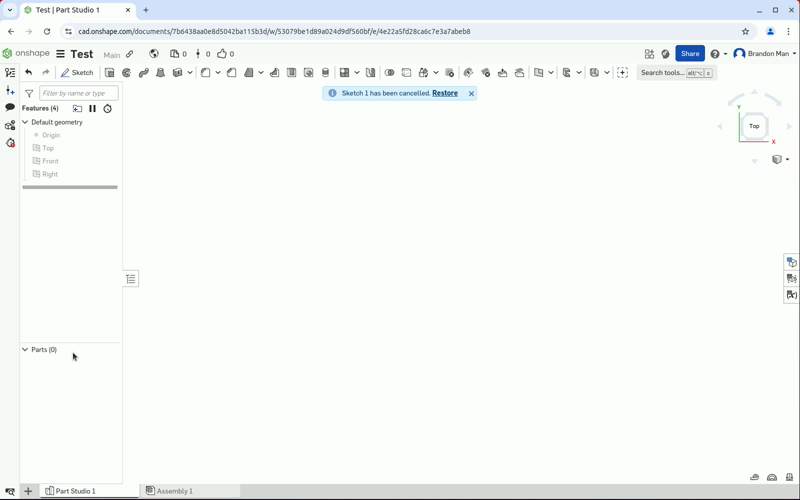
key(space)
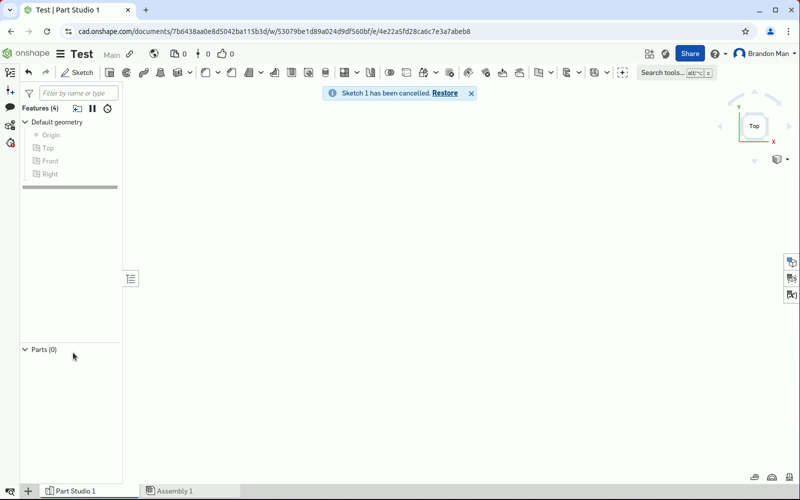
key_down(shift)
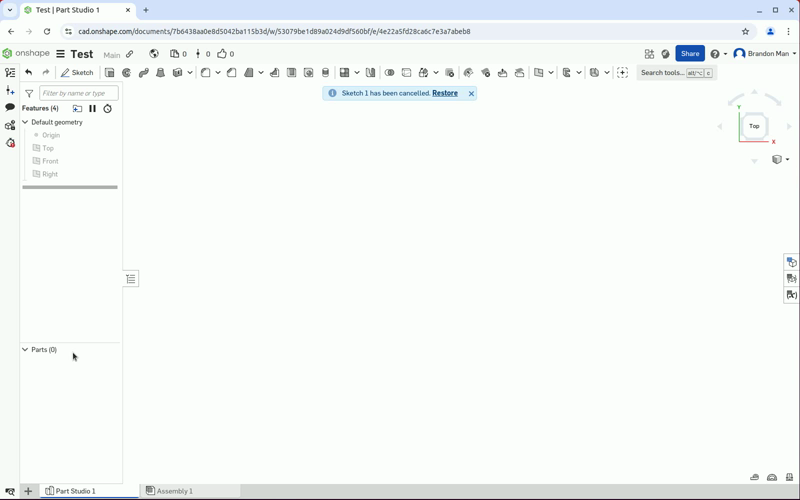
key(up)
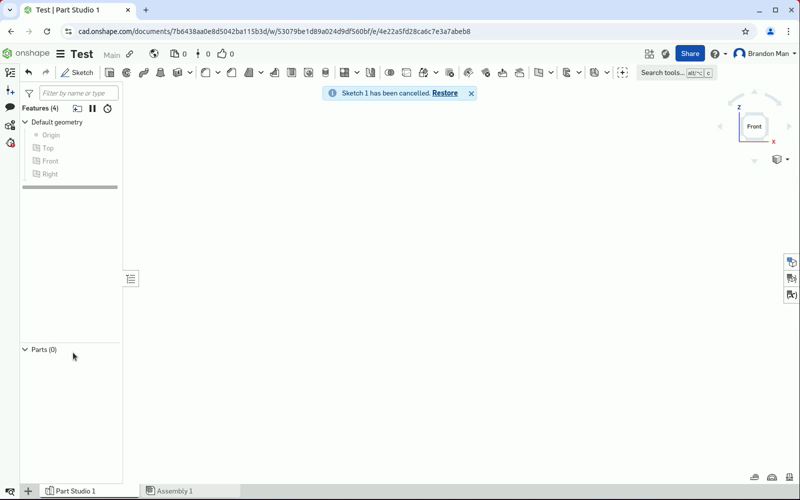
key_up(shift)
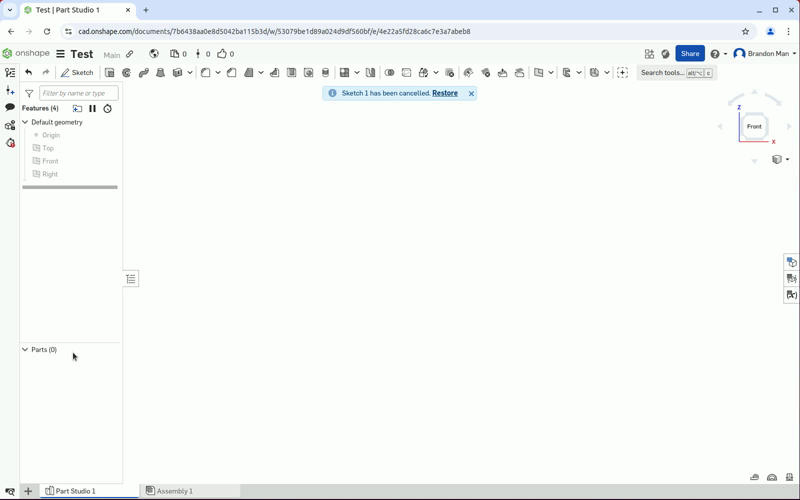
mouse_move(73, 352)
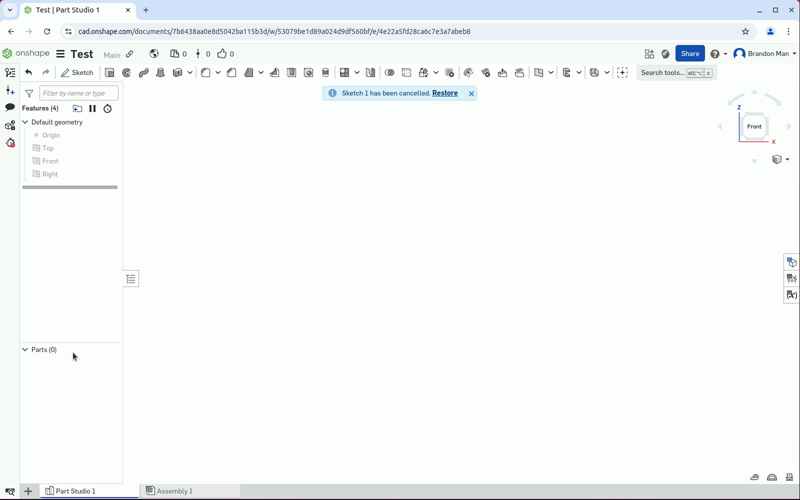
key(shift+y)
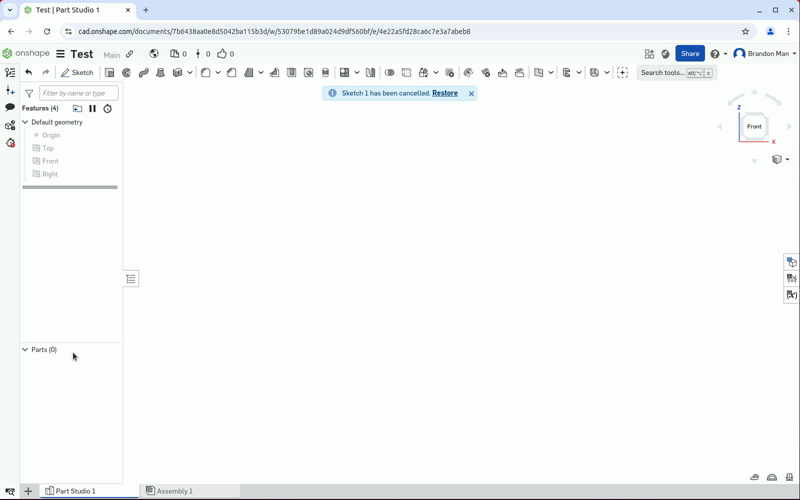
key(shift+s)
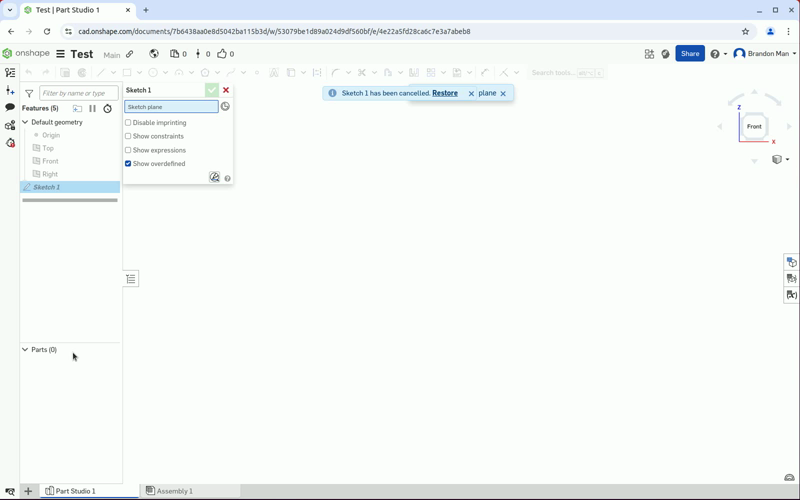
mouse_move(73, 163)
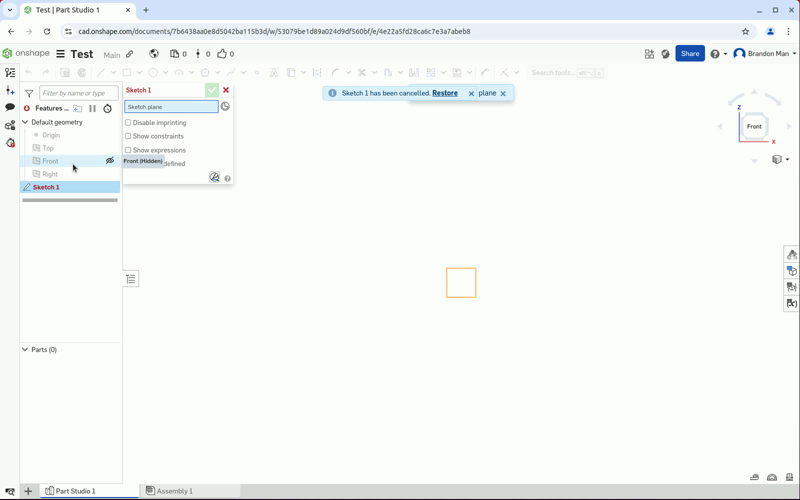
click(73, 163)
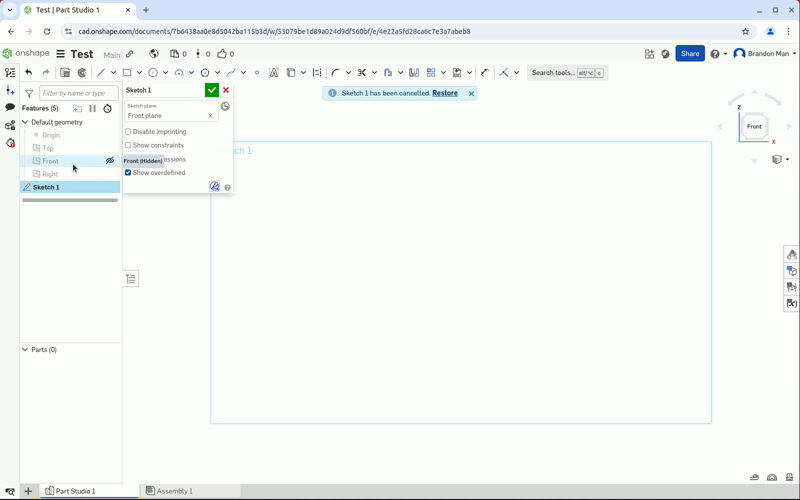
mouse_move(73, 352)
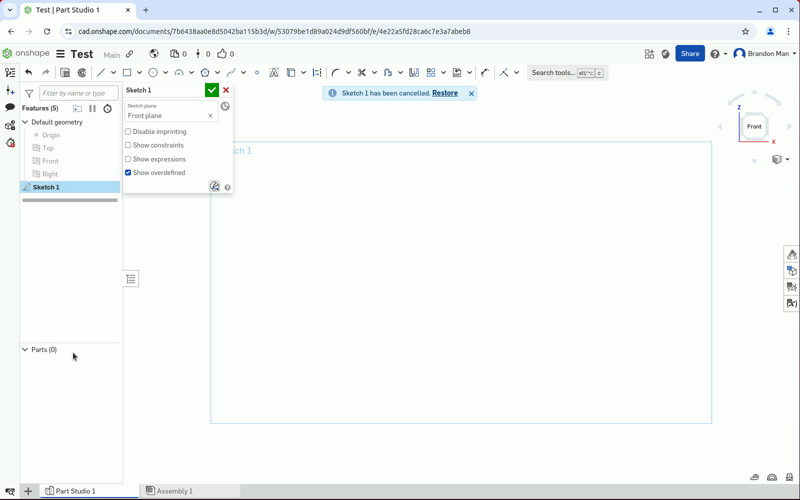
key(y)
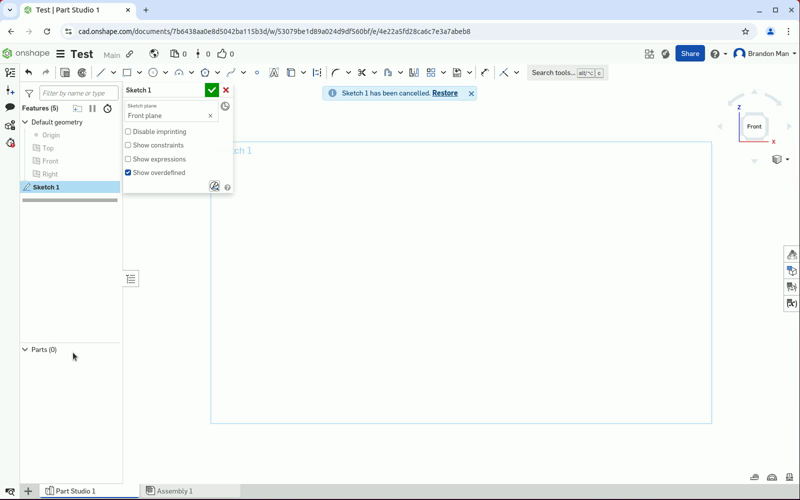
key(l)
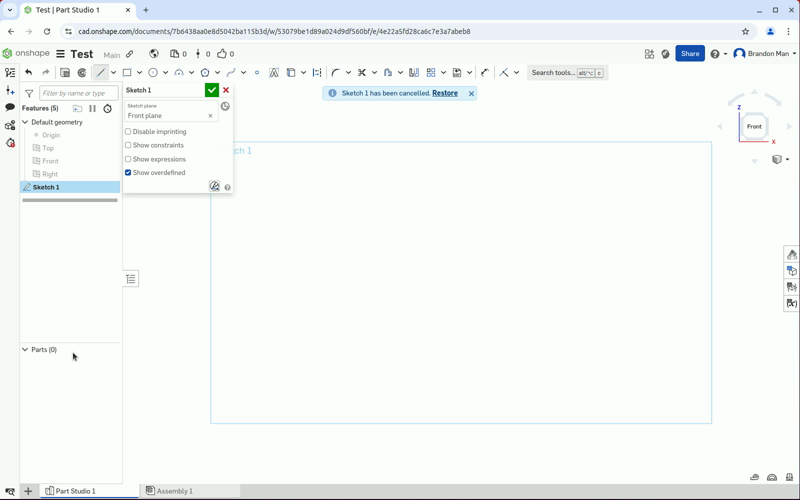
key_down(shift)
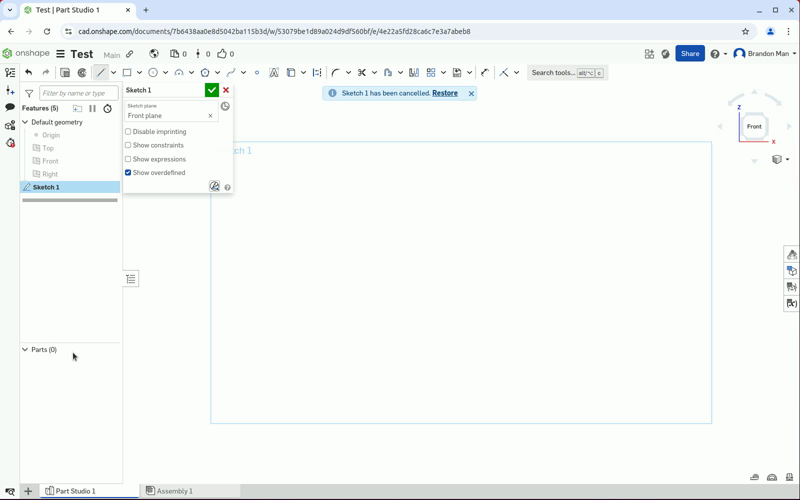
mouse_move(399, 270)
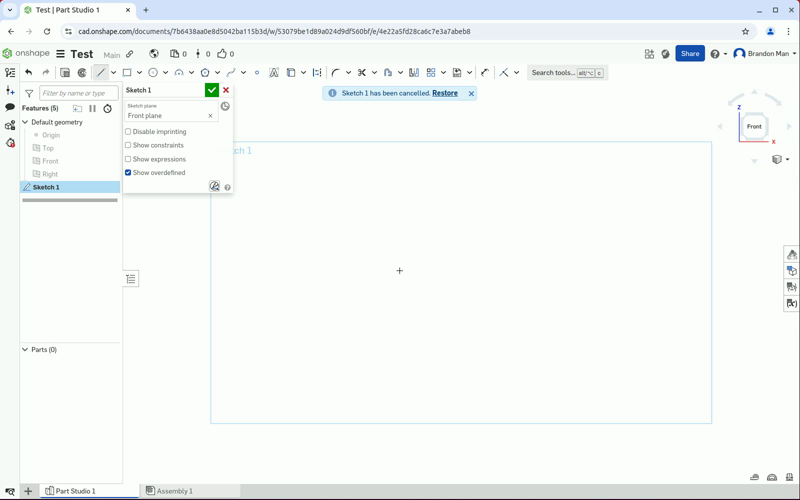
click(399, 270)
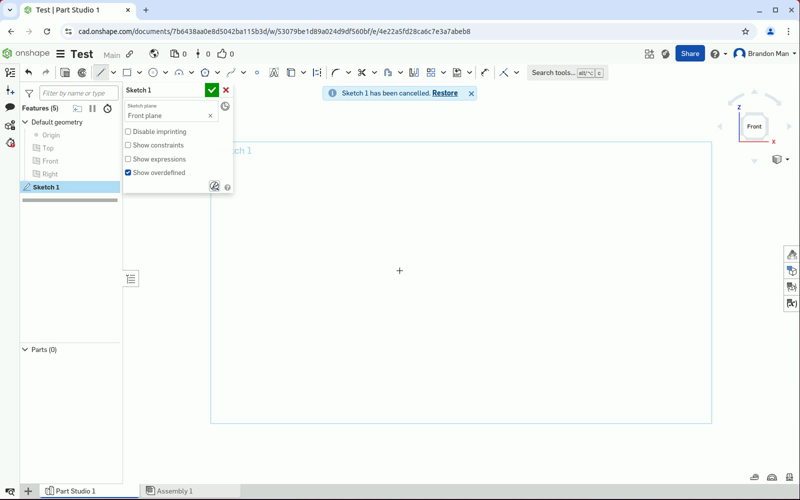
key_up(shift)
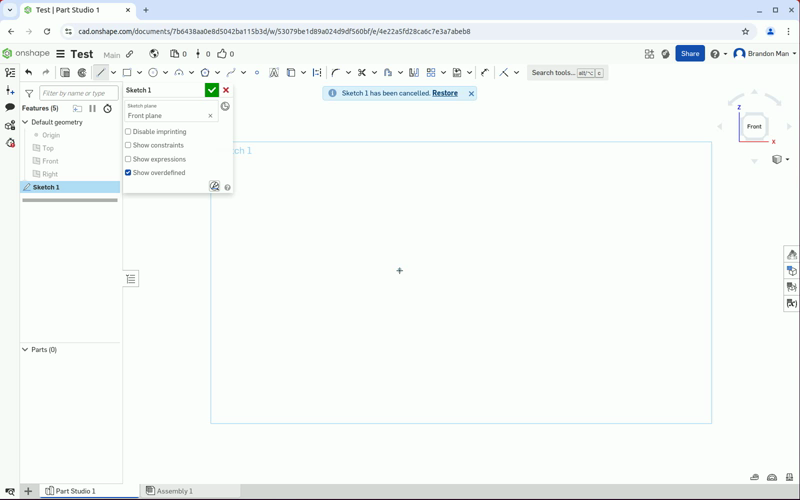
key_down(shift)
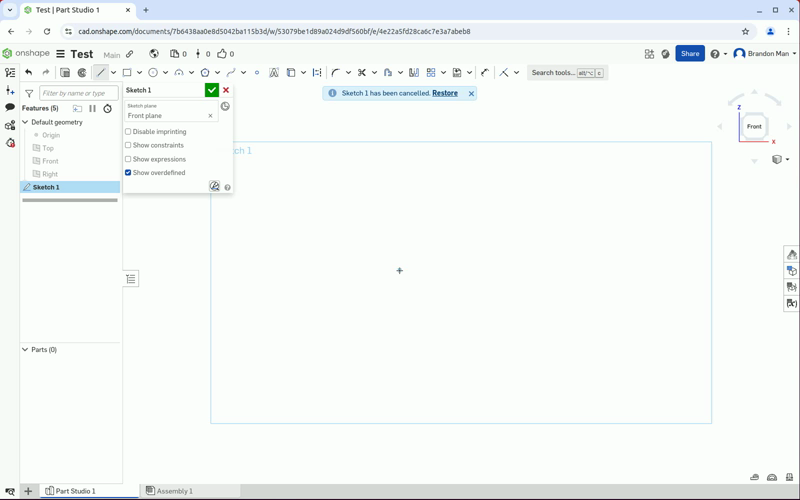
mouse_move(465, 270)
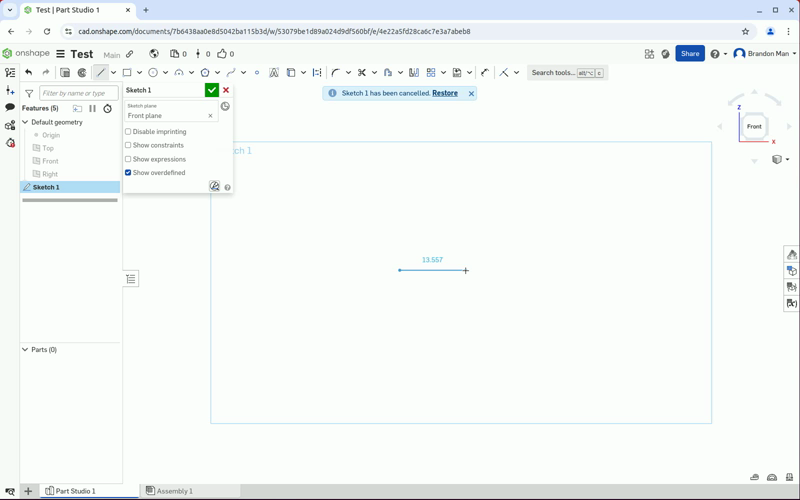
click(465, 270)
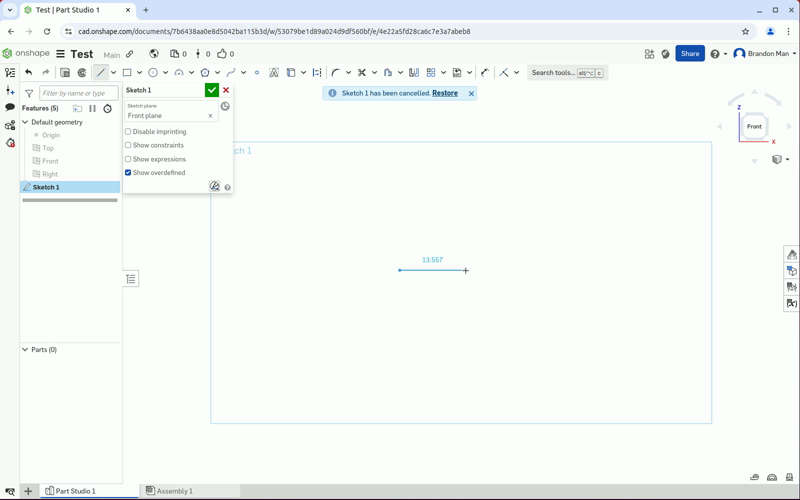
key_up(shift)
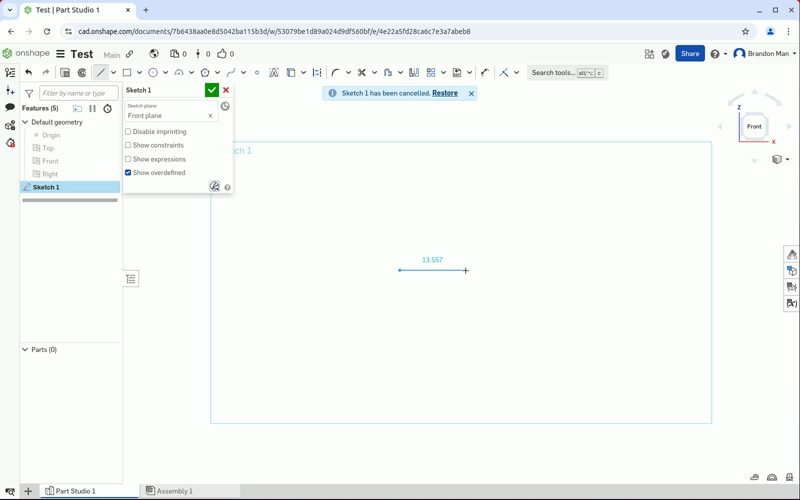
key(esc)
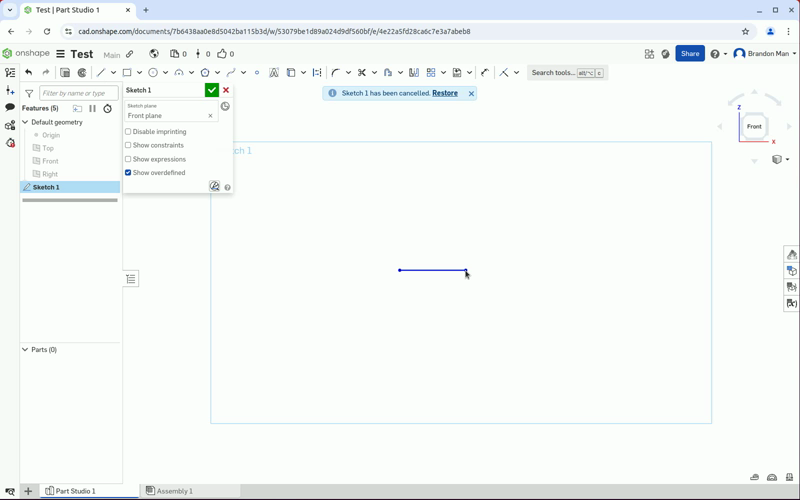
key(a)
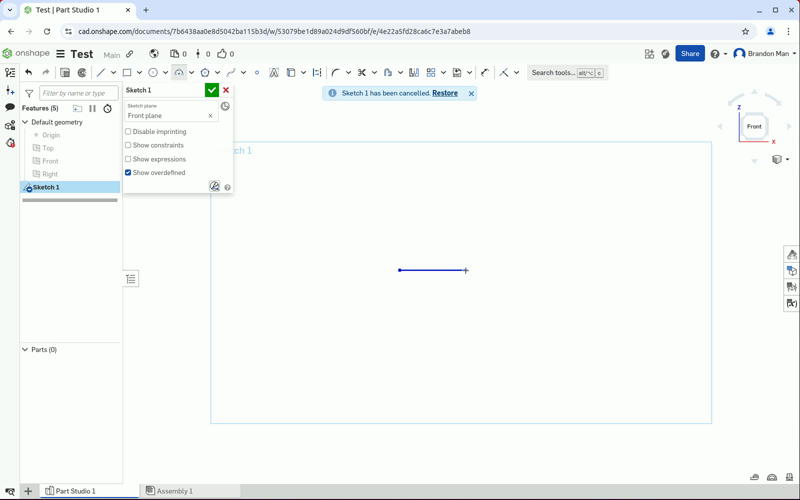
mouse_move(465, 270)
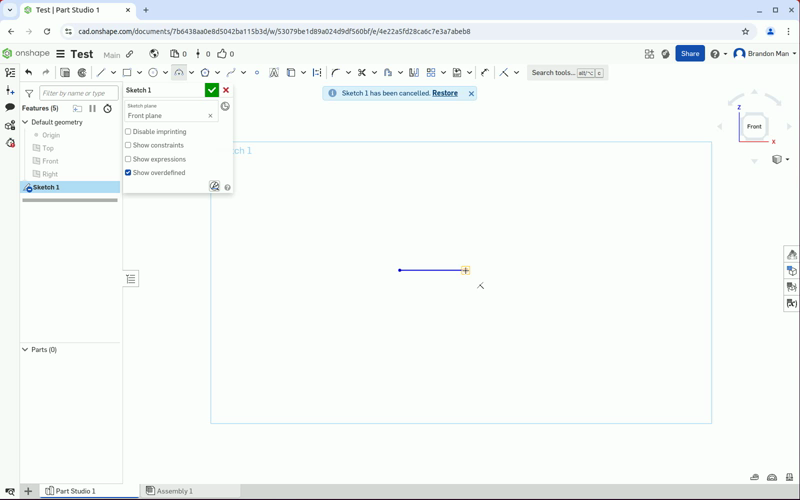
click(465, 270)
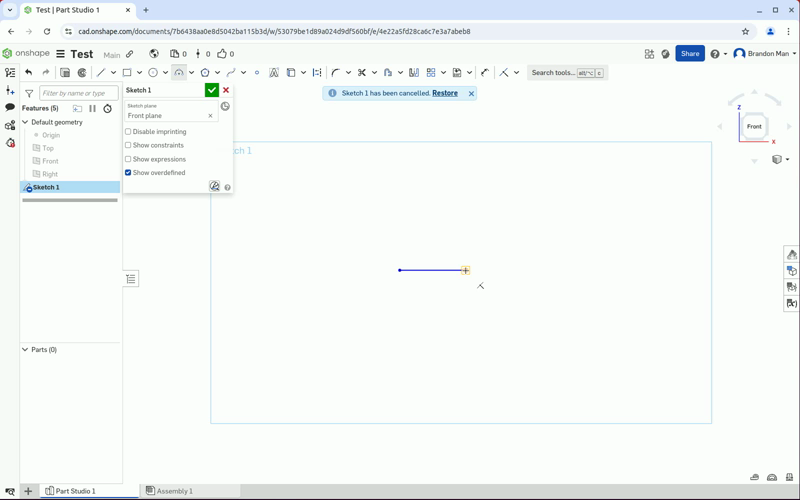
key_down(shift)
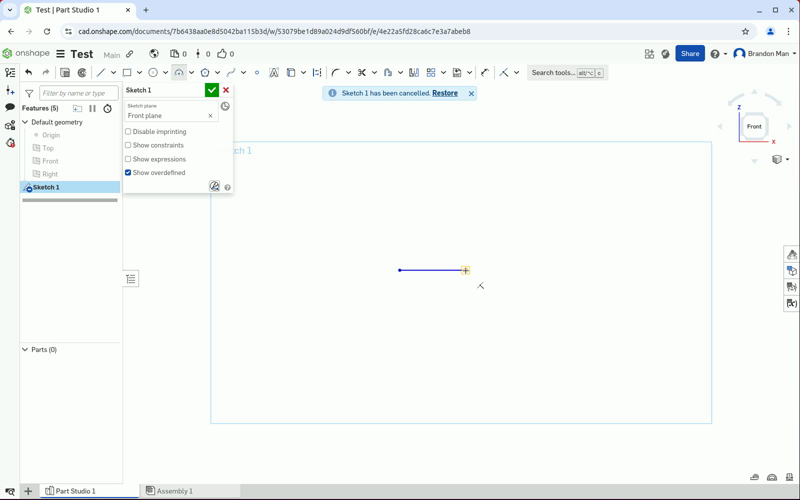
mouse_move(456, 260)
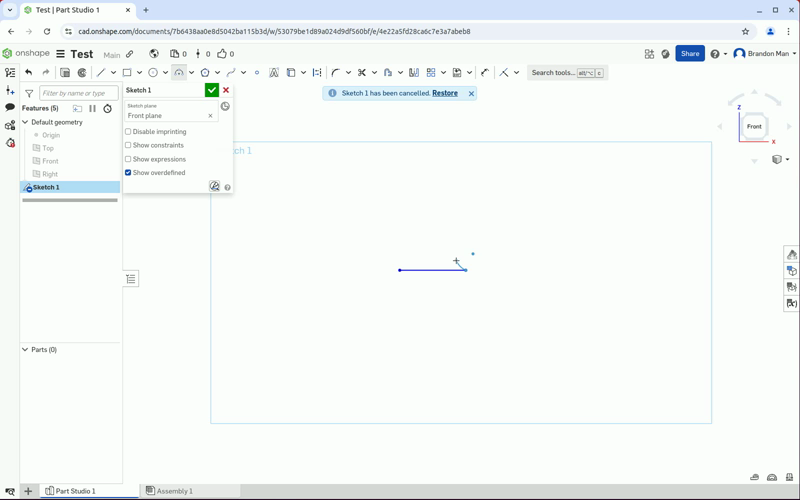
click(456, 260)
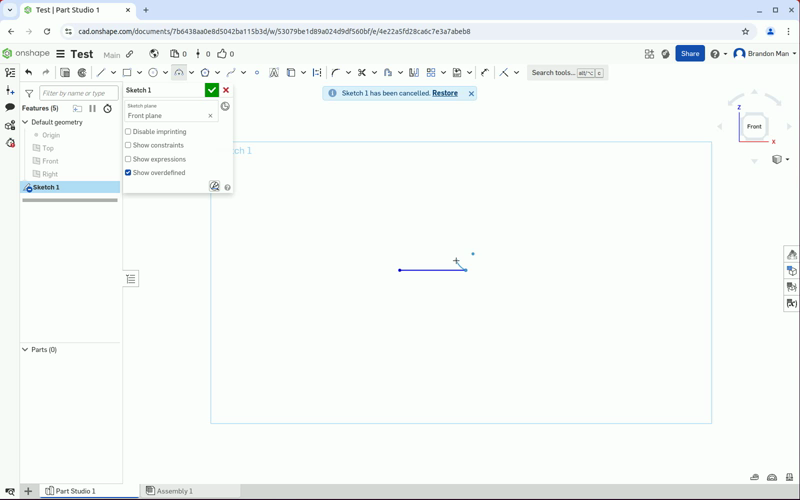
mouse_move(463, 263)
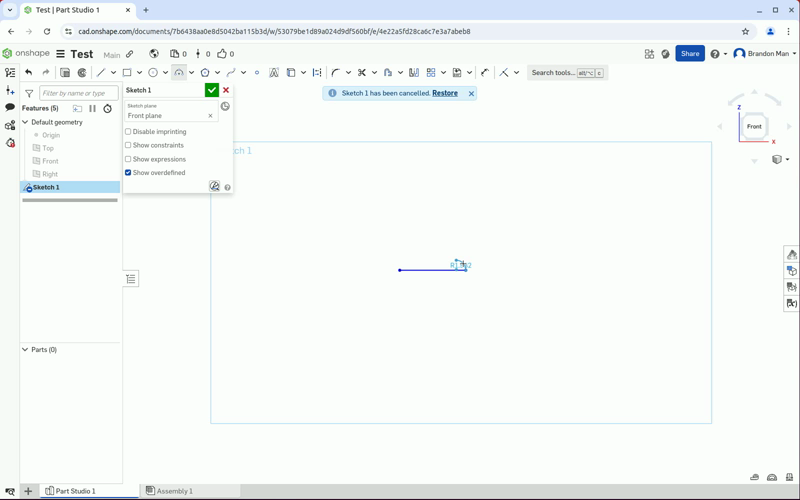
click(463, 263)
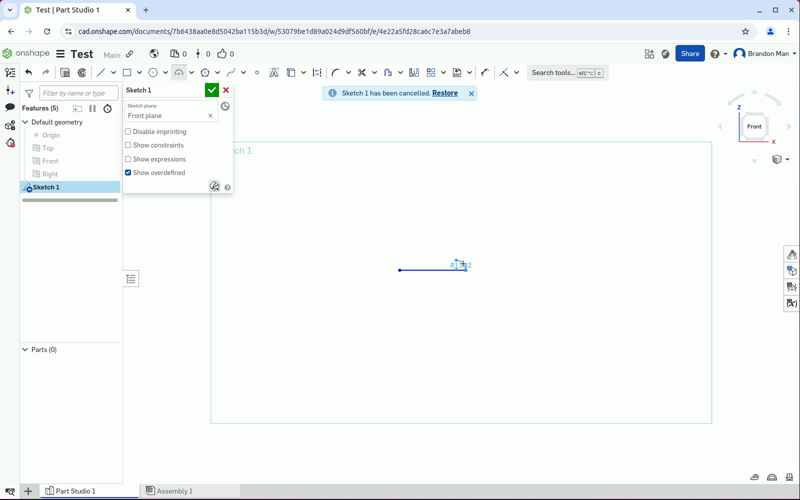
key_up(shift)
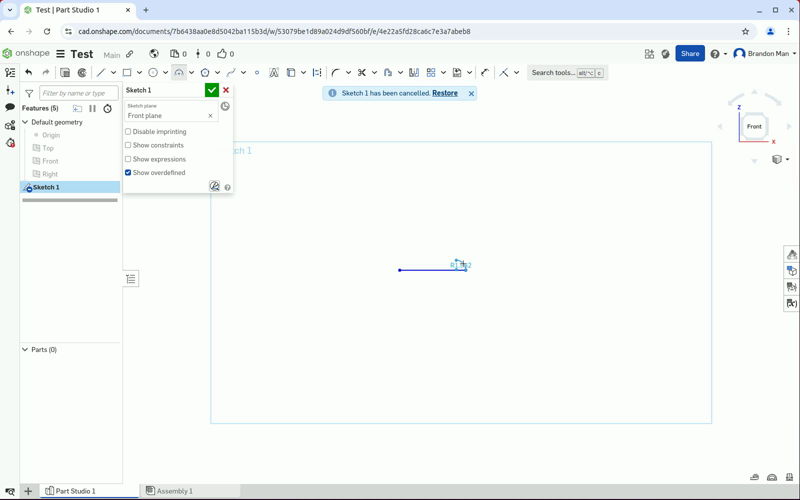
key(esc)
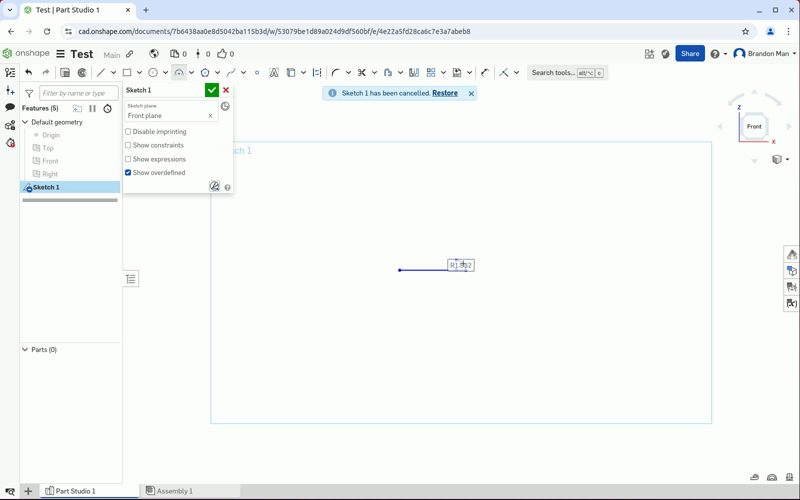
key(l)
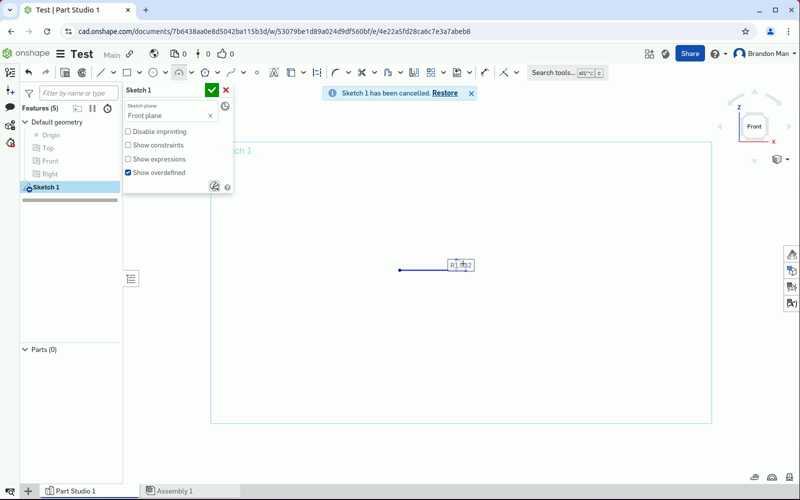
mouse_move(456, 260)
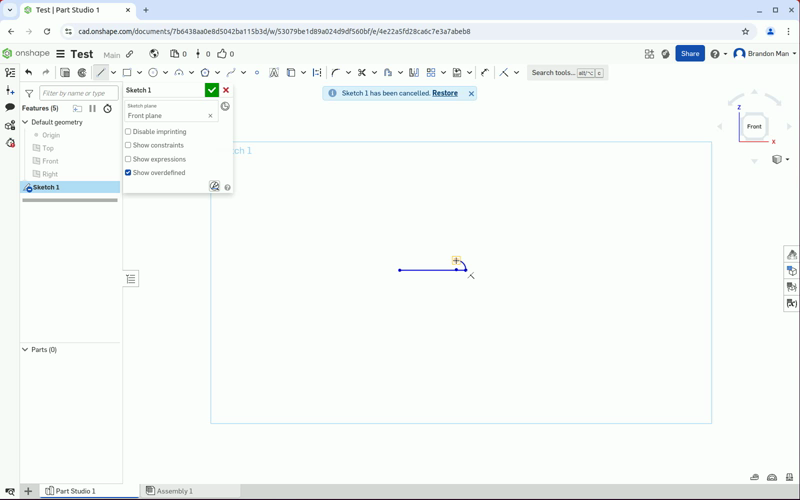
click(456, 260)
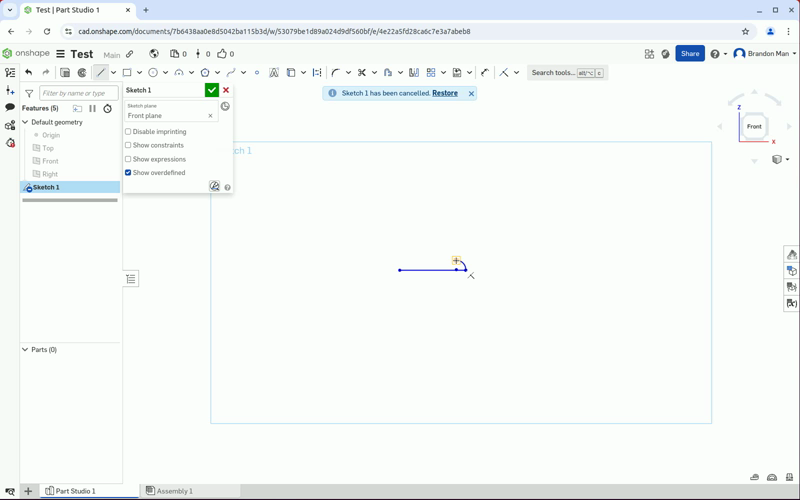
key_down(shift)
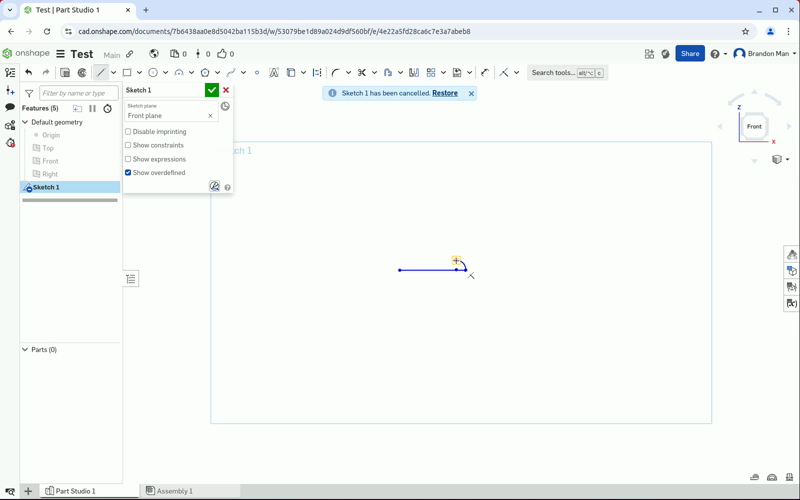
mouse_move(486, 260)
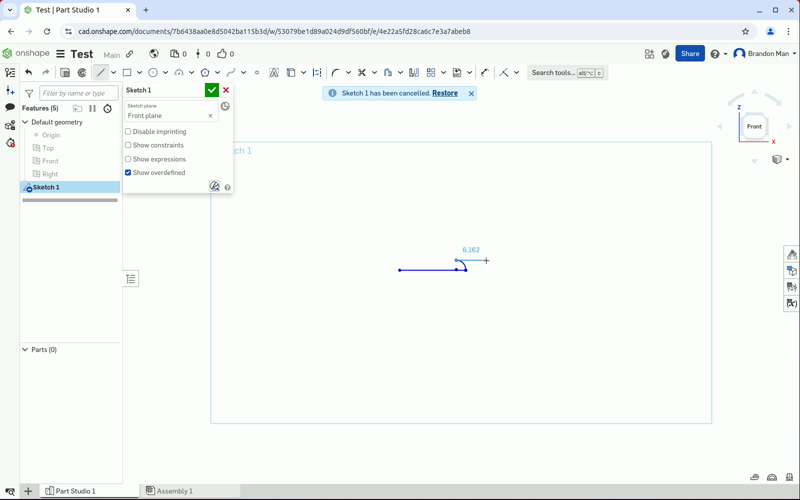
mouse_move(409, 260)
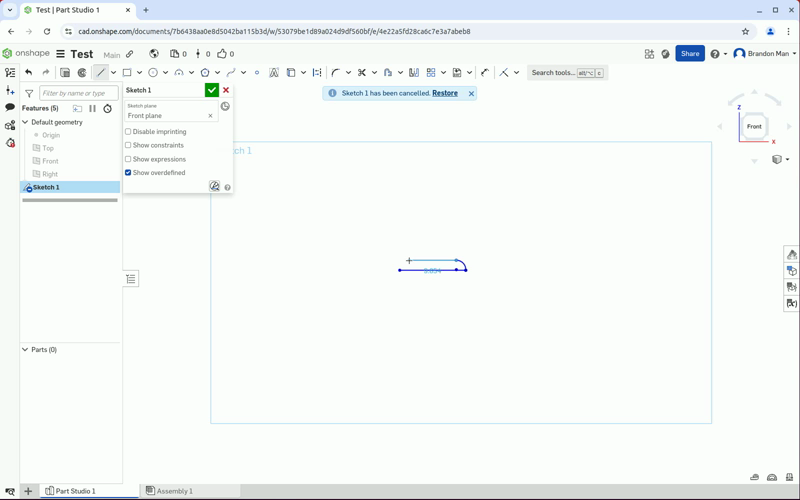
click(409, 260)
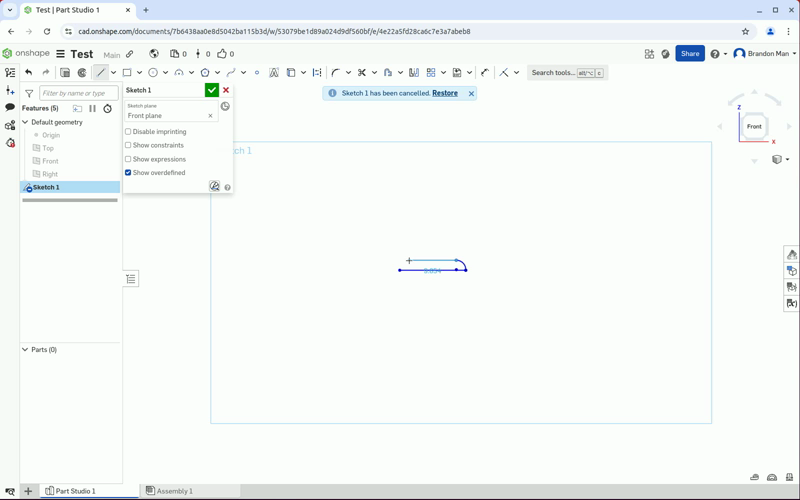
key_up(shift)
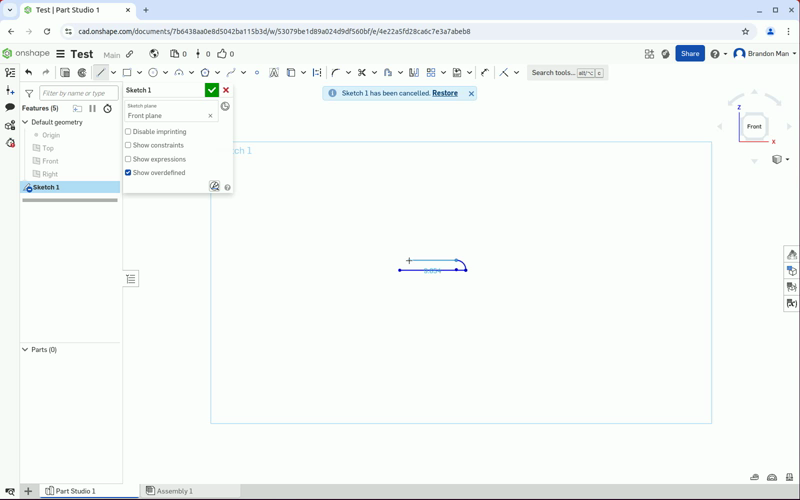
key(esc)
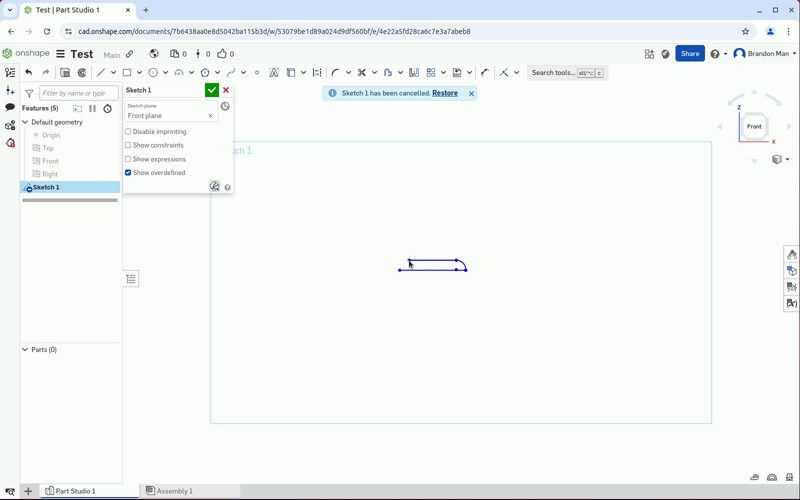
key(a)
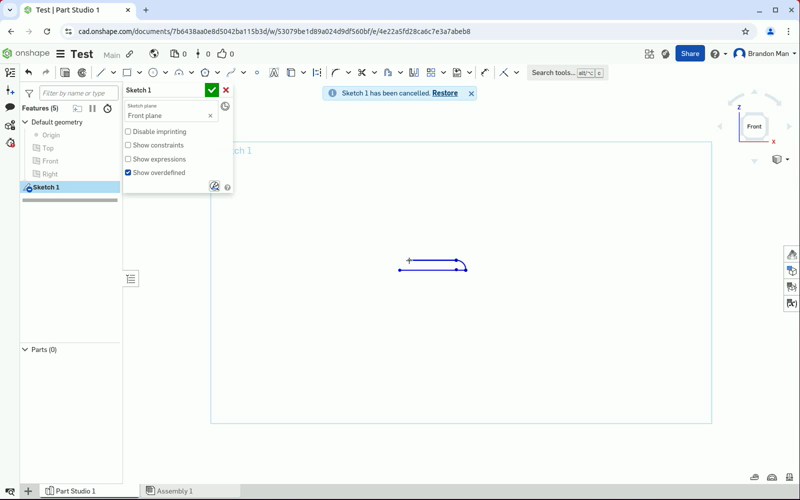
mouse_move(409, 260)
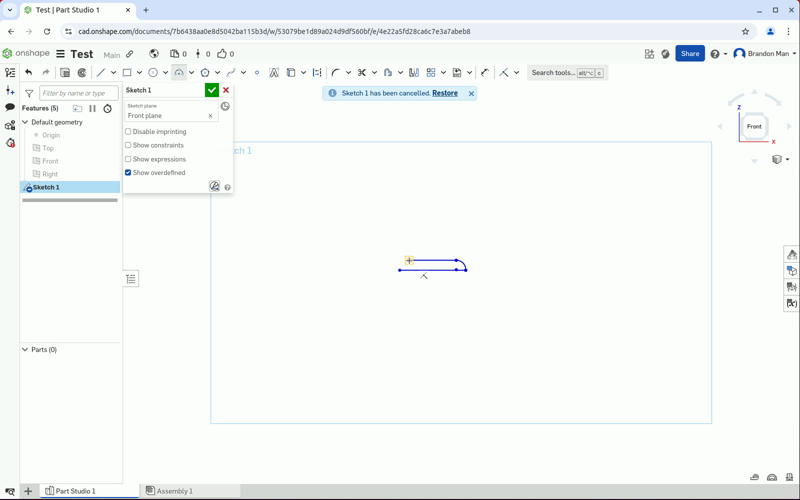
click(409, 260)
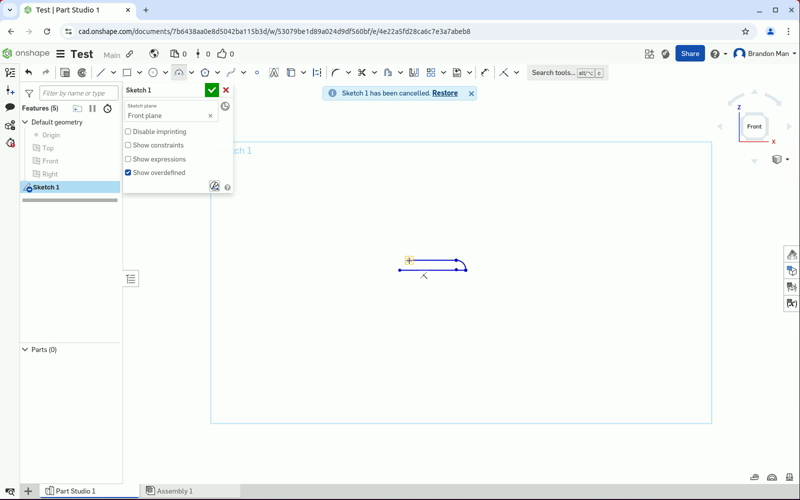
mouse_move(399, 270)
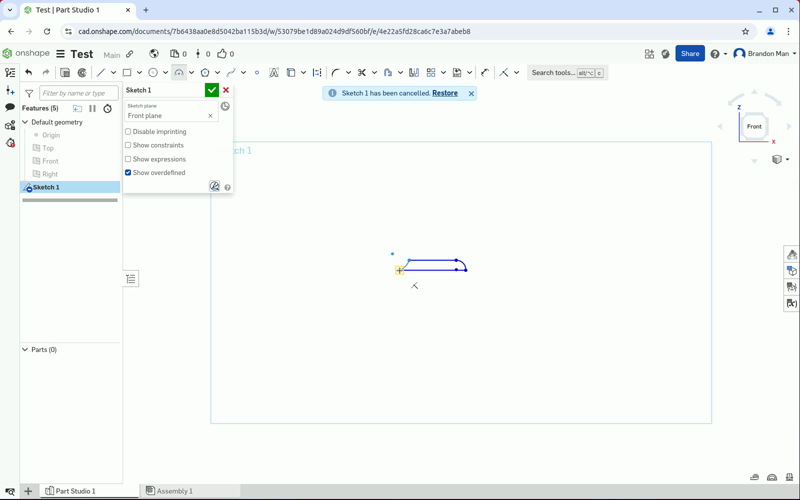
click(399, 270)
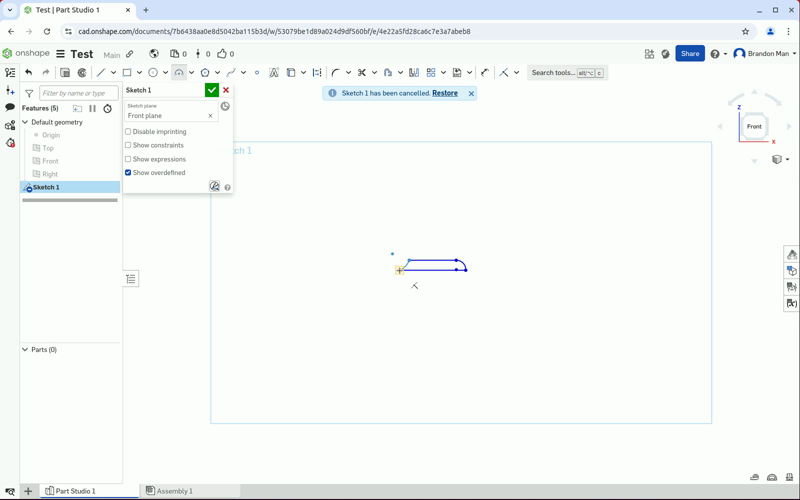
key_down(shift)
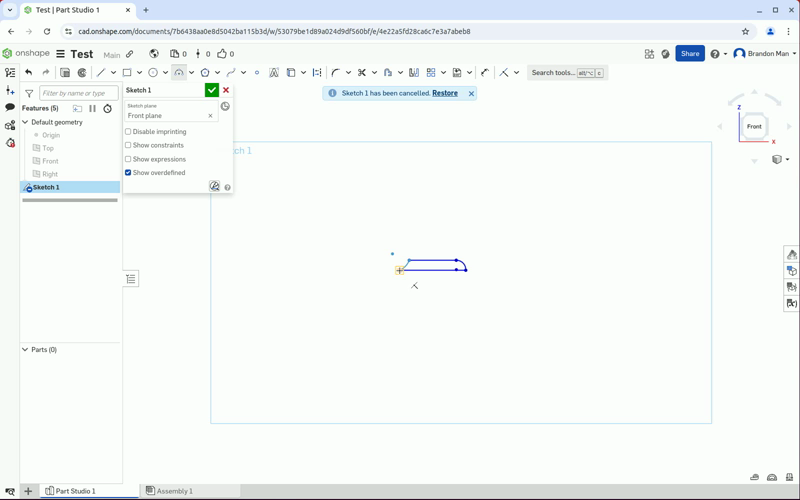
mouse_move(402, 263)
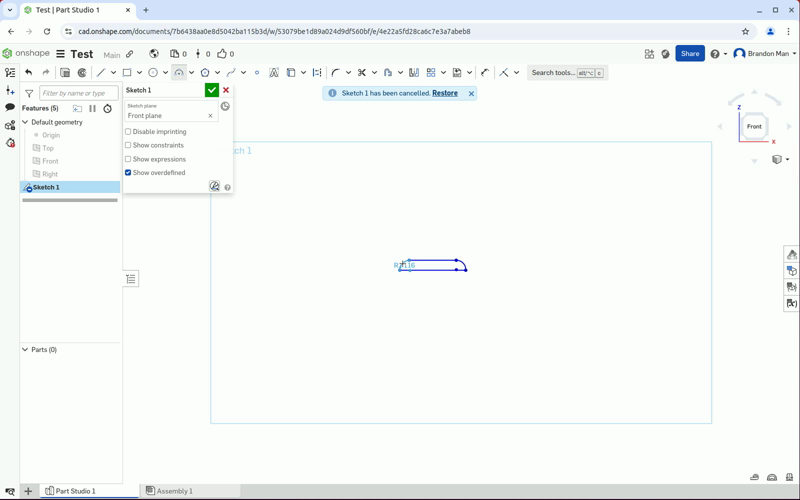
click(402, 263)
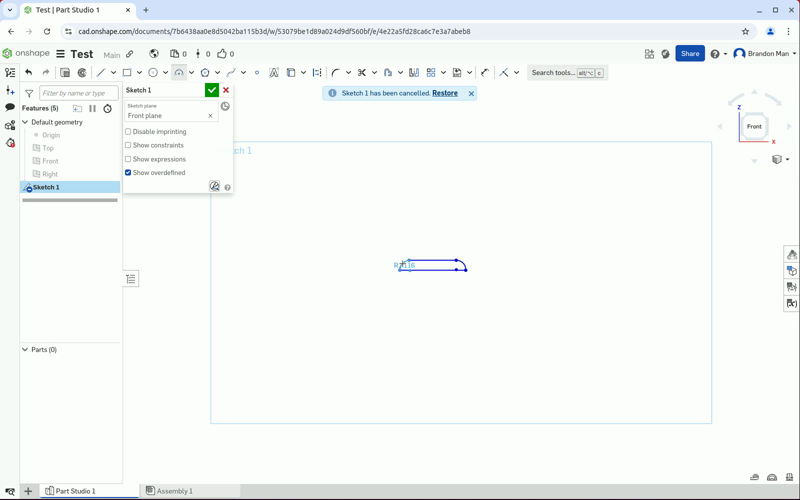
key_up(shift)
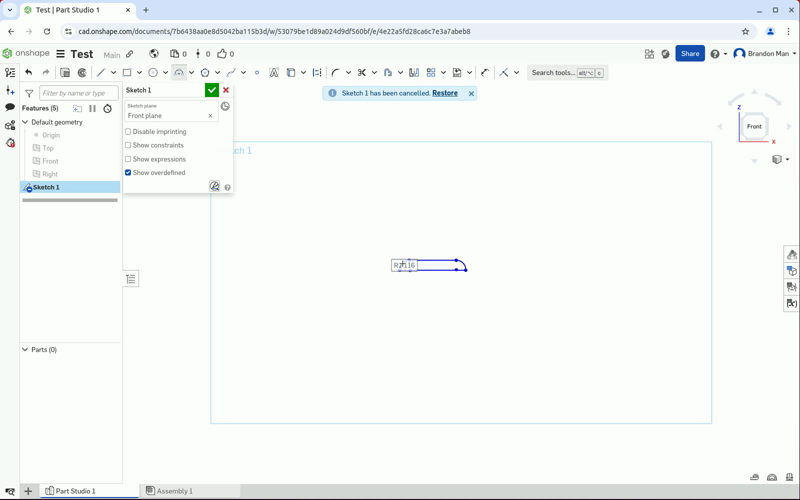
key(esc)
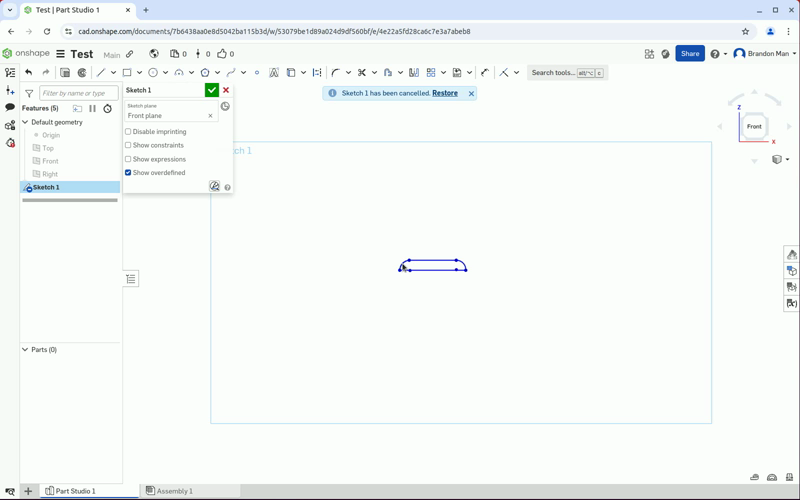
mouse_move(429, 267)
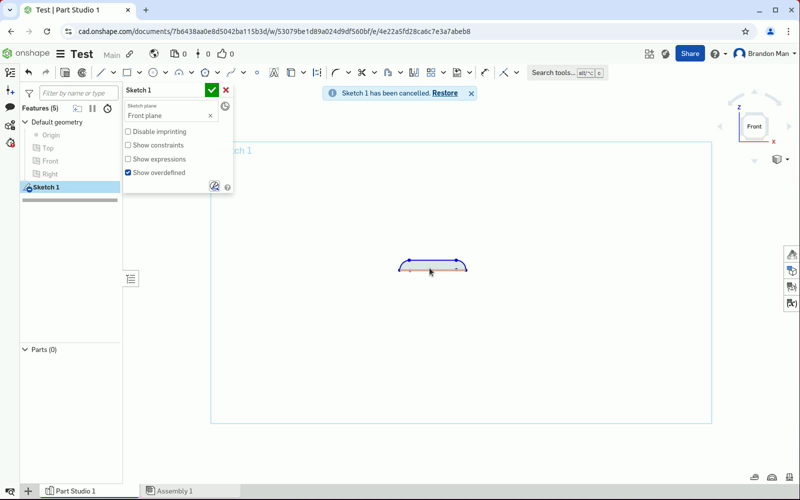
scroll(6)
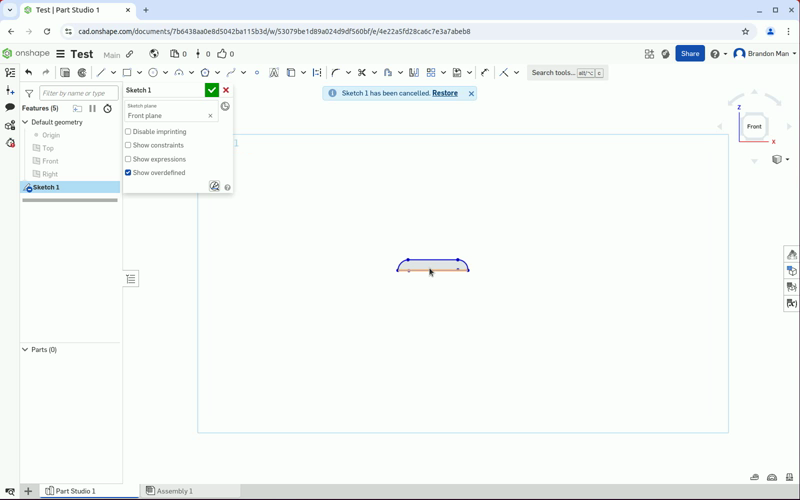
scroll(6)
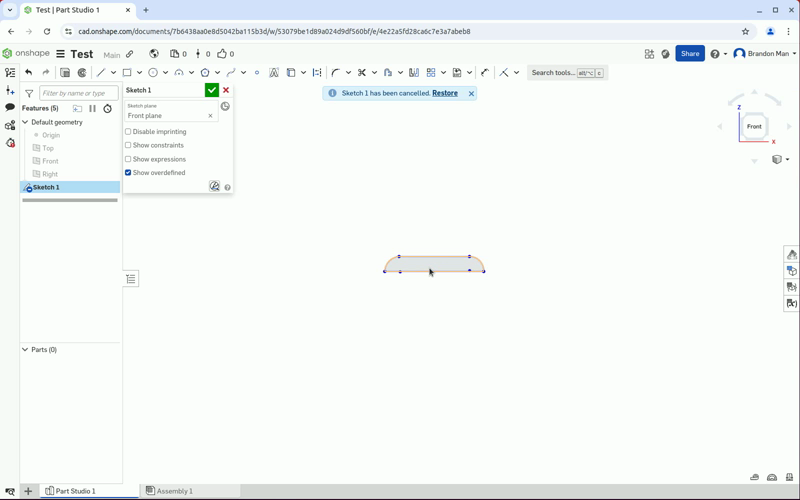
scroll(6)
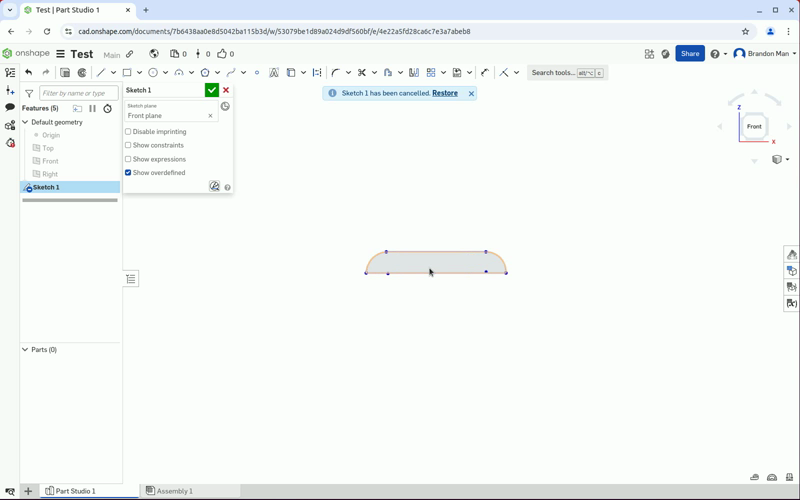
scroll(6)
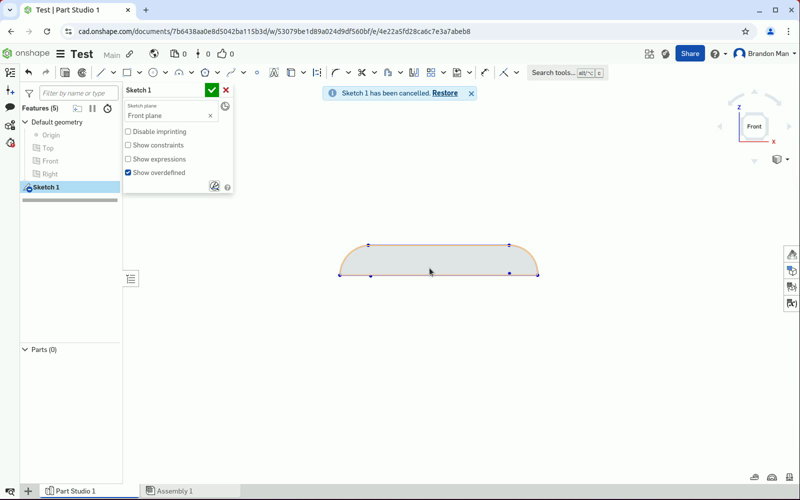
scroll(6)
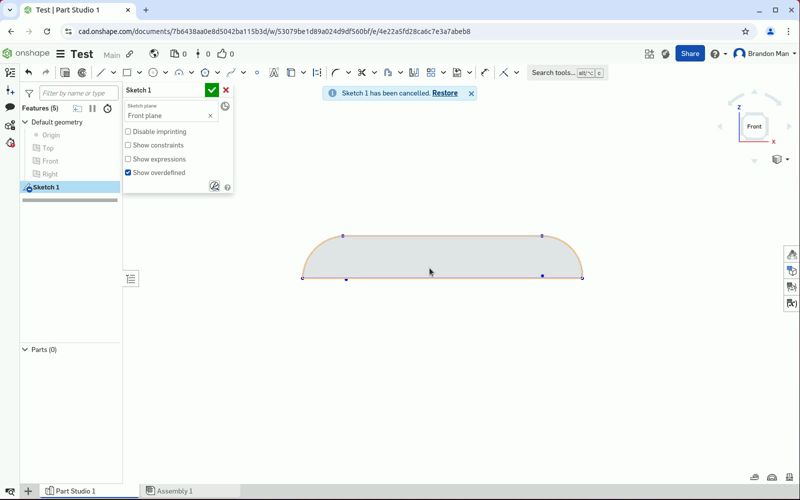
scroll(6)
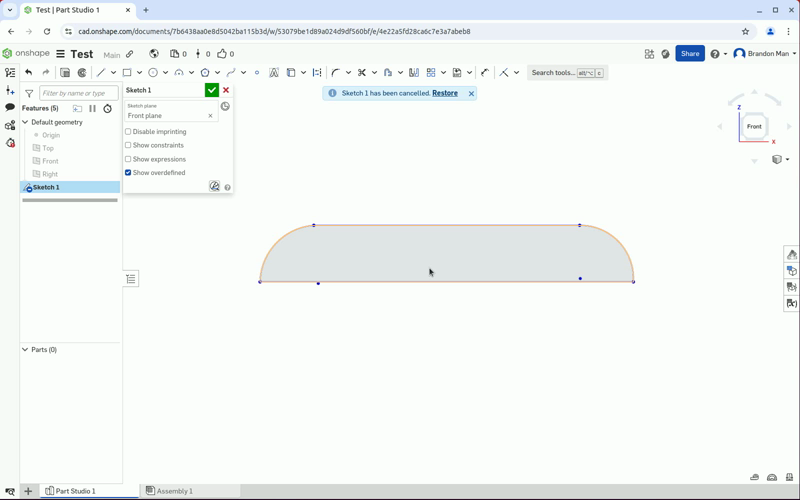
scroll(6)
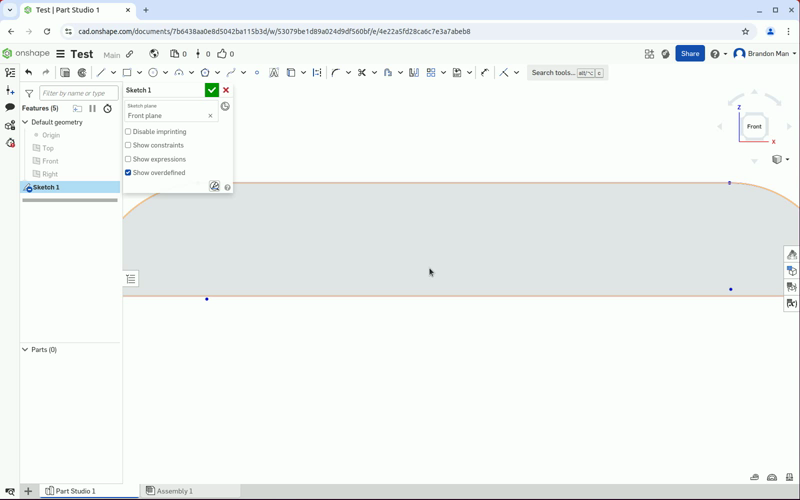
click(429, 267)
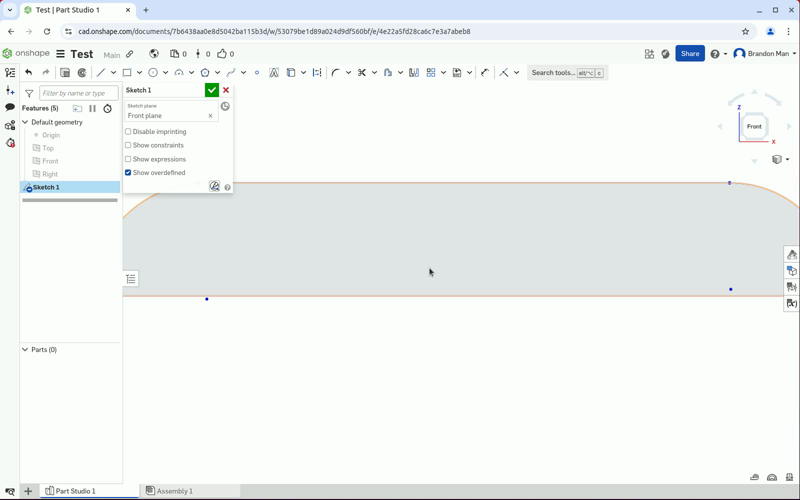
scroll(-6)
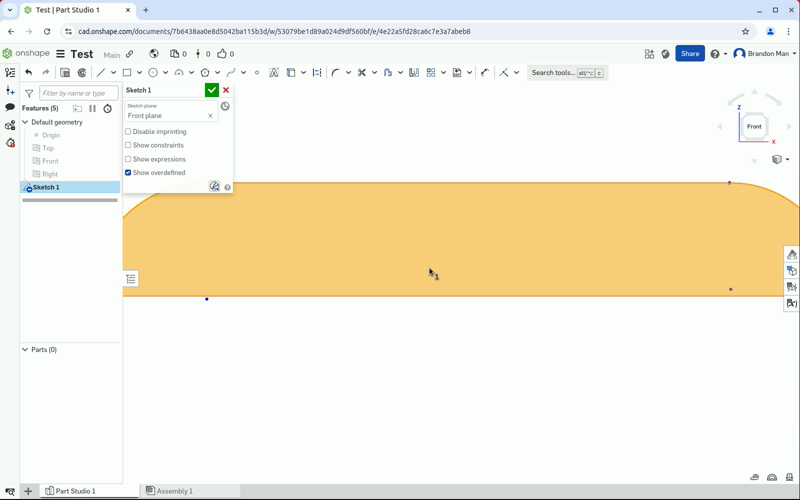
scroll(-6)
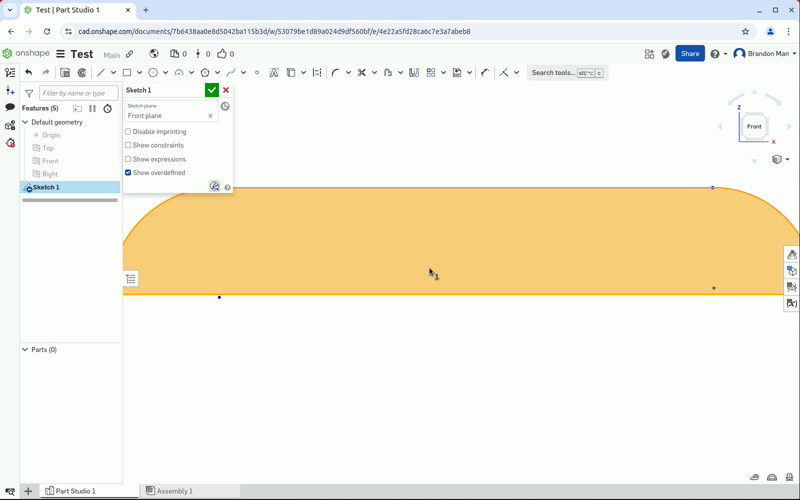
scroll(-6)
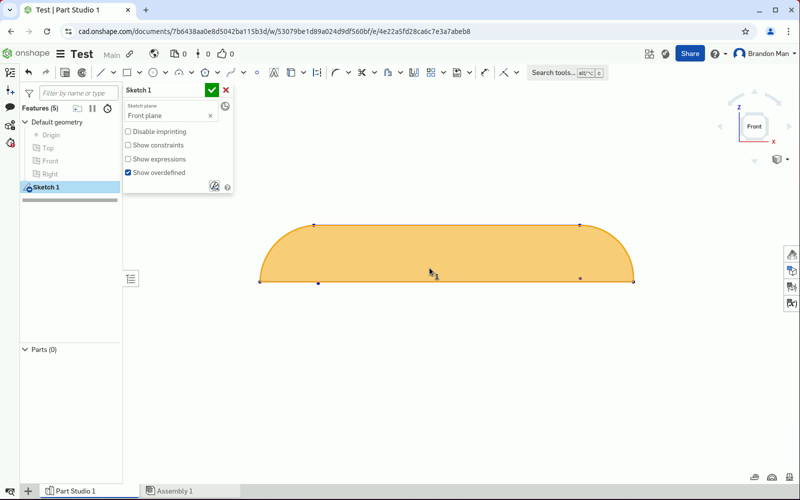
scroll(-6)
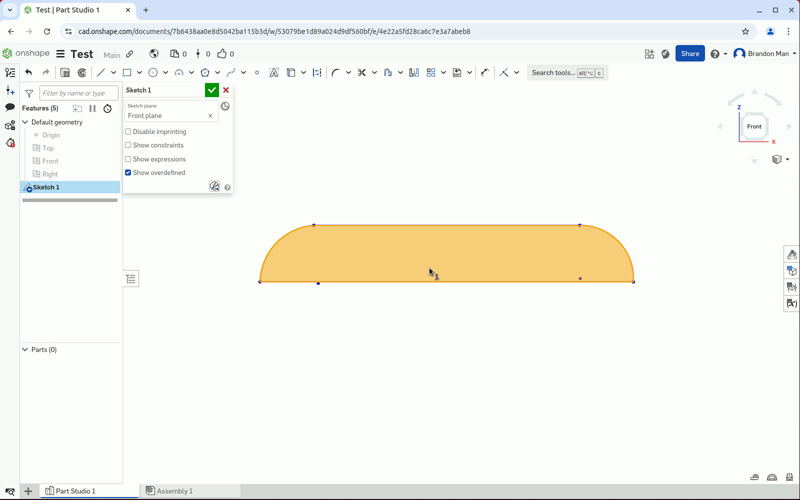
scroll(-6)
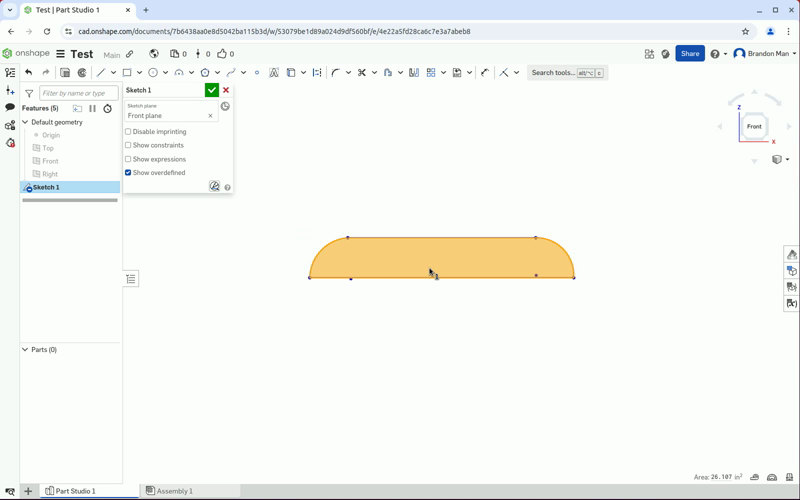
scroll(-6)
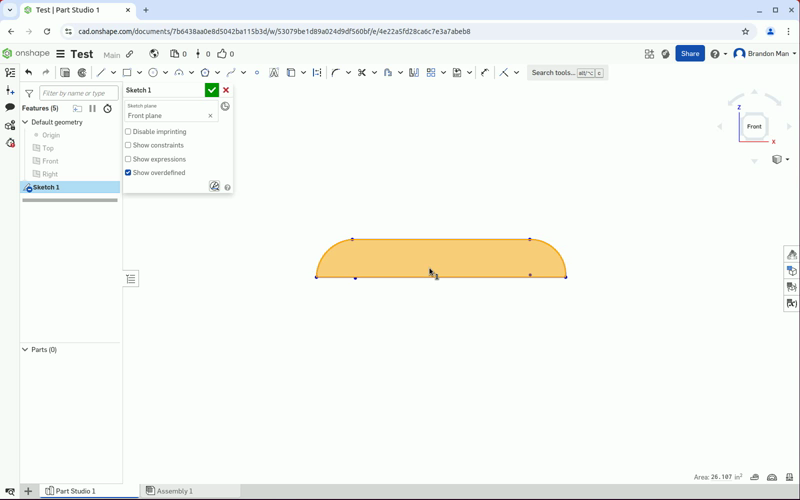
scroll(-6)
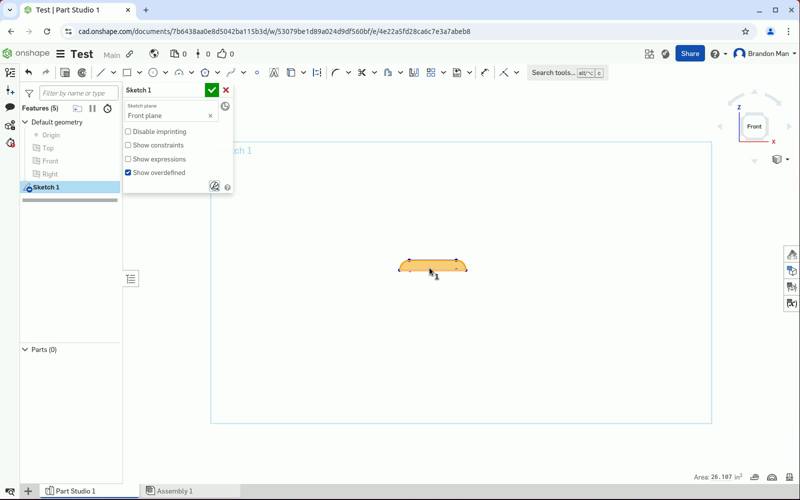
mouse_move(73, 352)
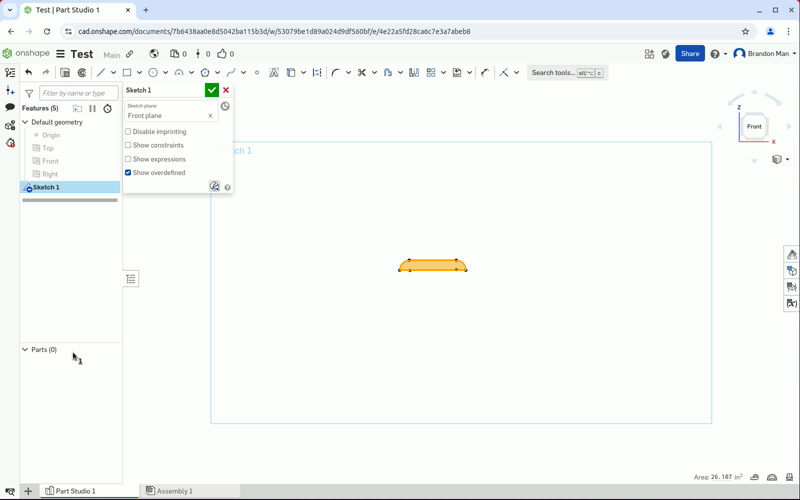
key(shift+y)
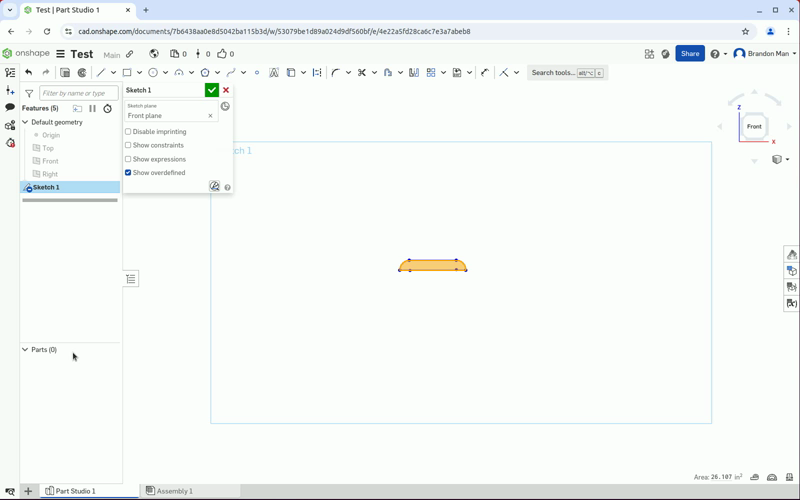
key(shift+e)
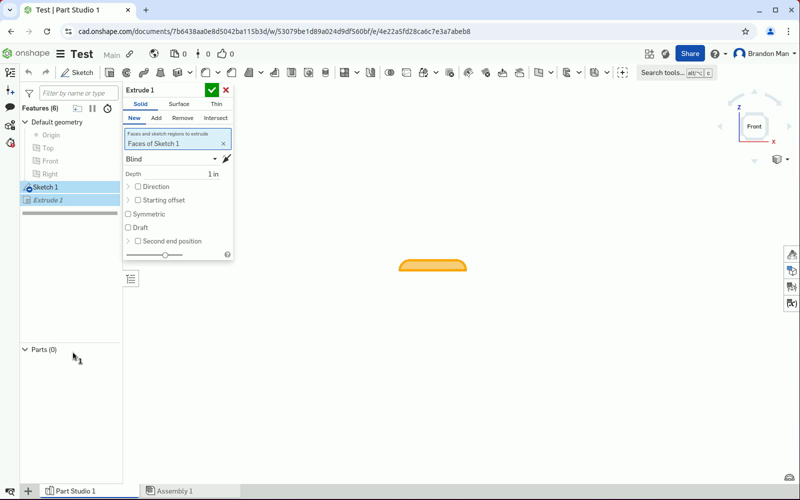
mouse_move(143, 106)
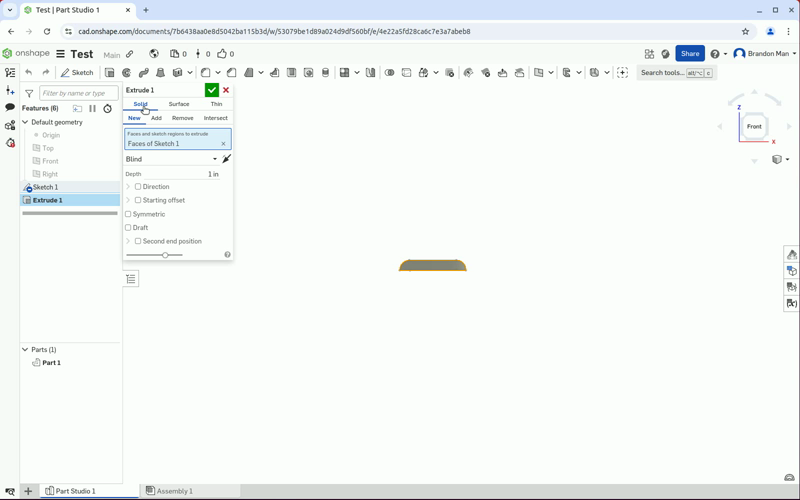
click(143, 106)
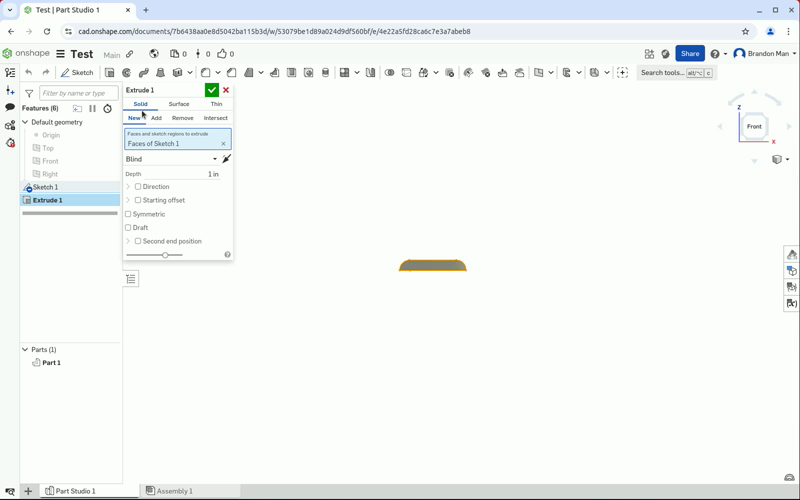
mouse_move(137, 120)
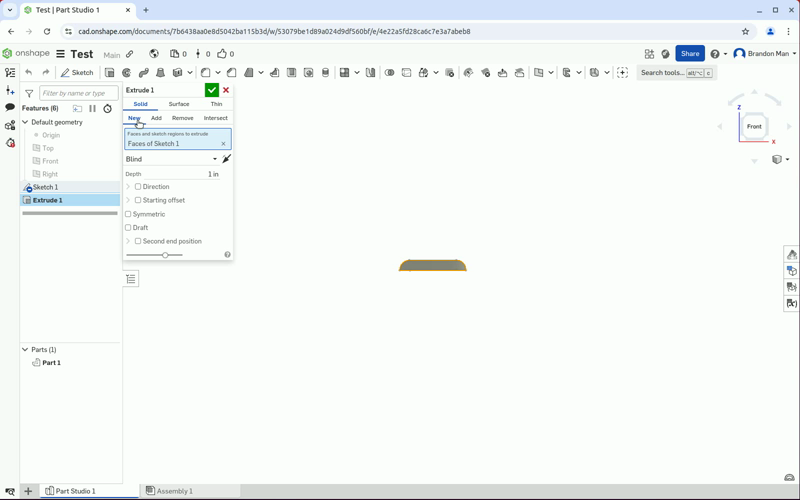
click(137, 120)
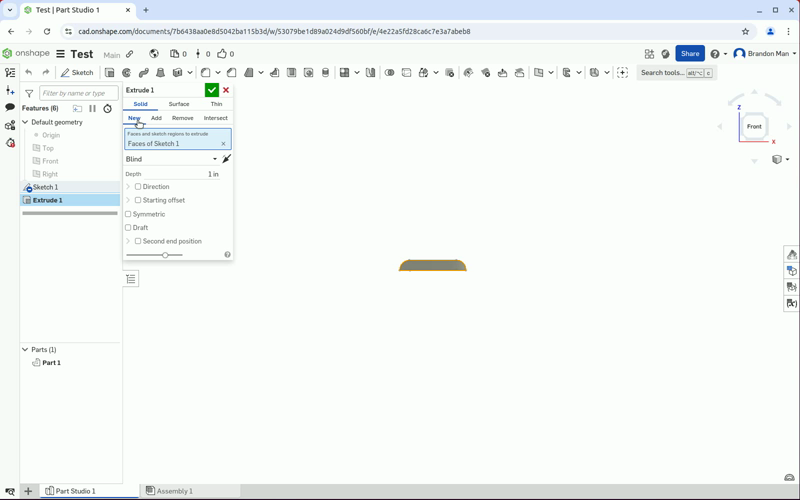
key(tab, 4)
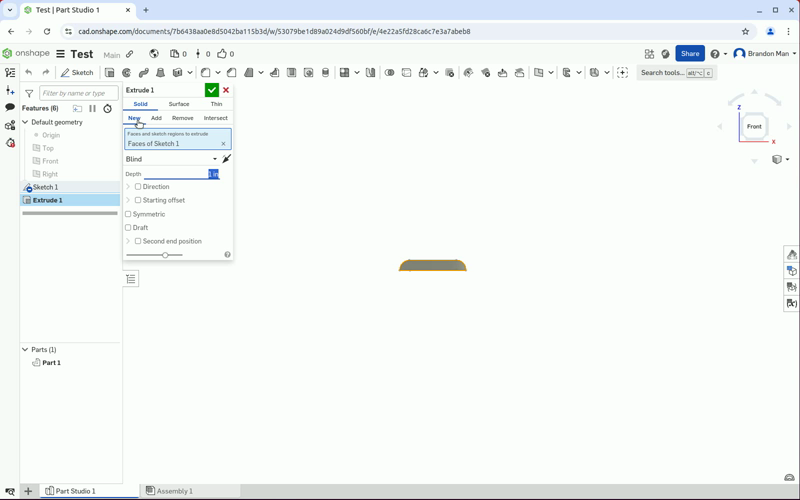
text(0.722)
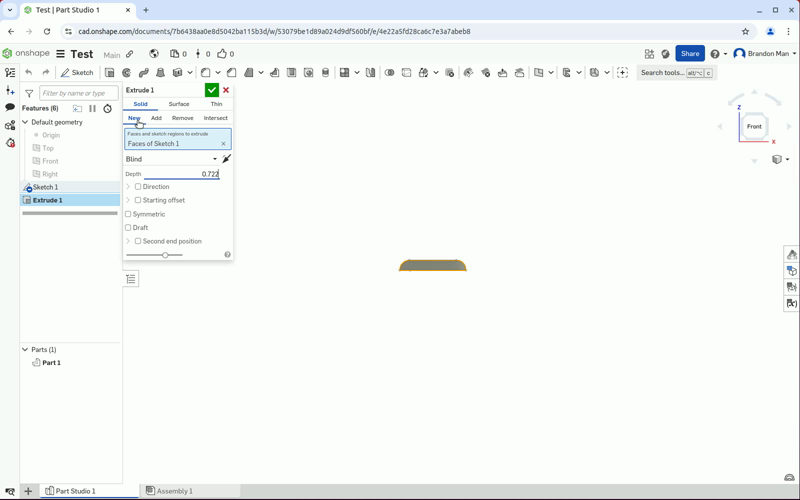
key(enter)
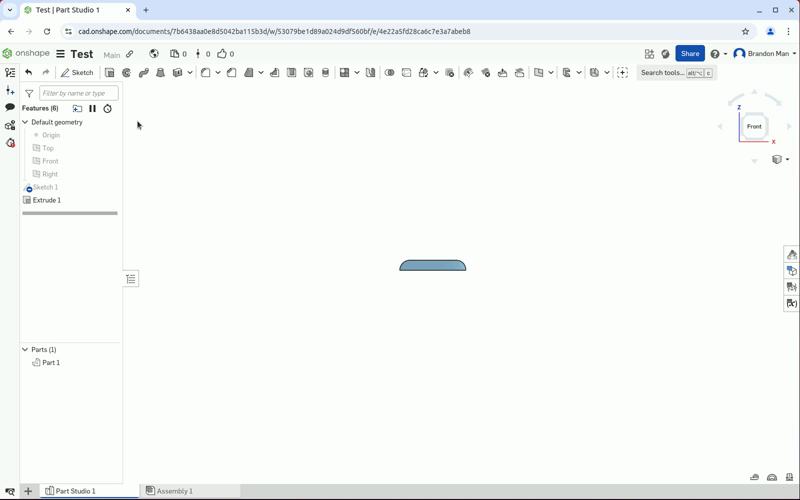
key(shift+h)
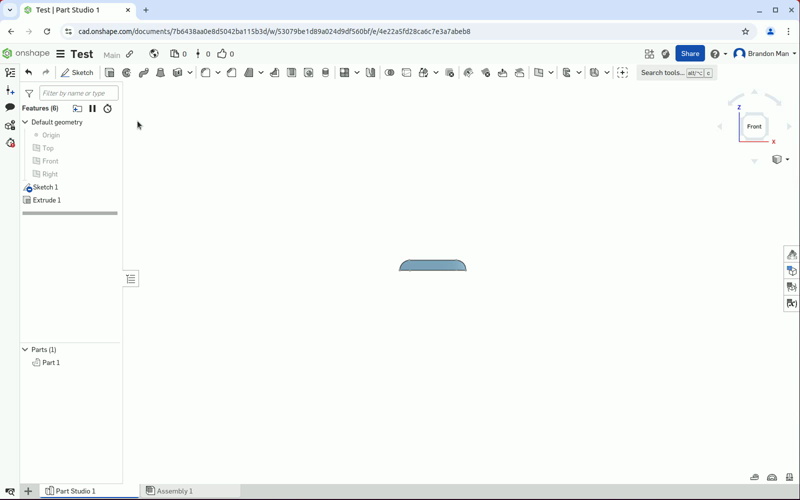
key(shift+h)
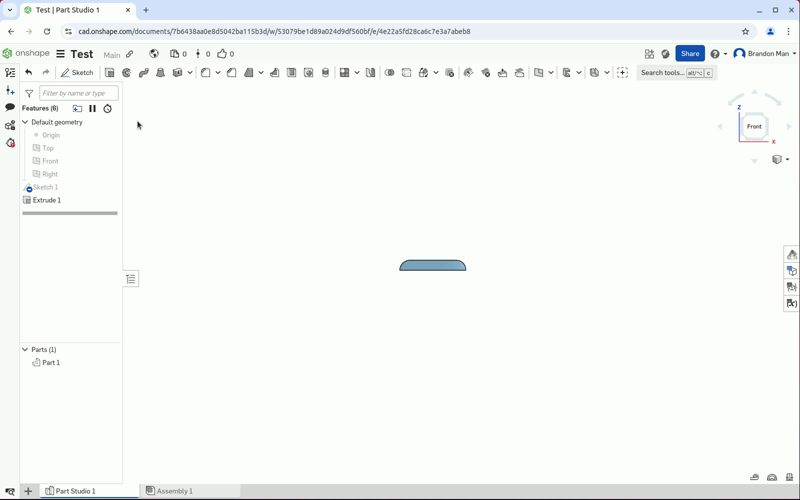
mouse_move(73, 189)
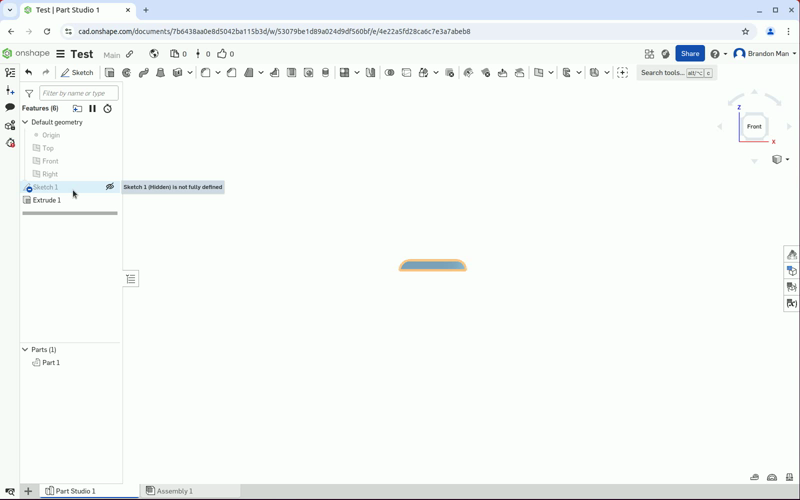
click(73, 189)
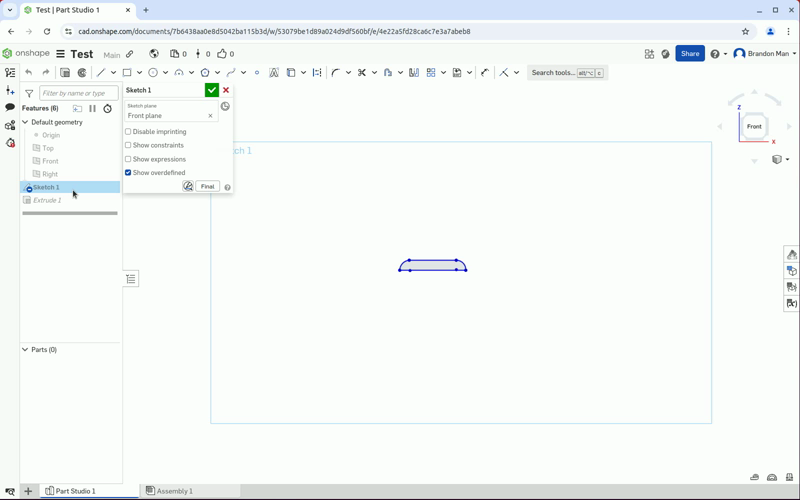
mouse_move(229, 92)
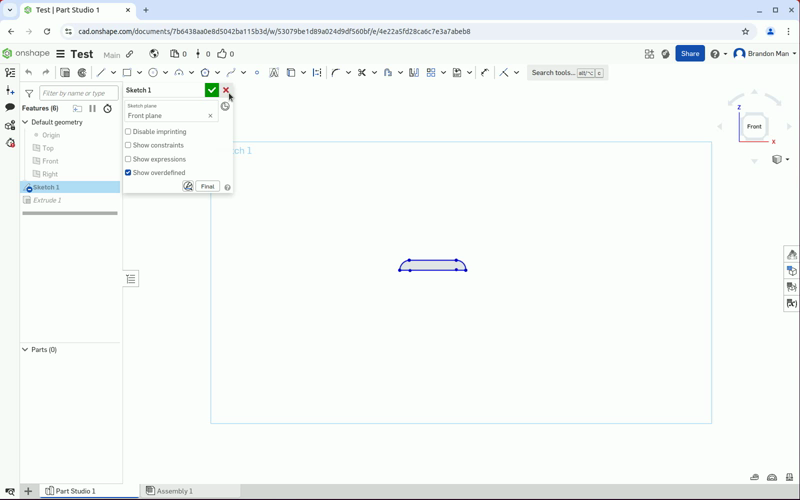
click(229, 92)
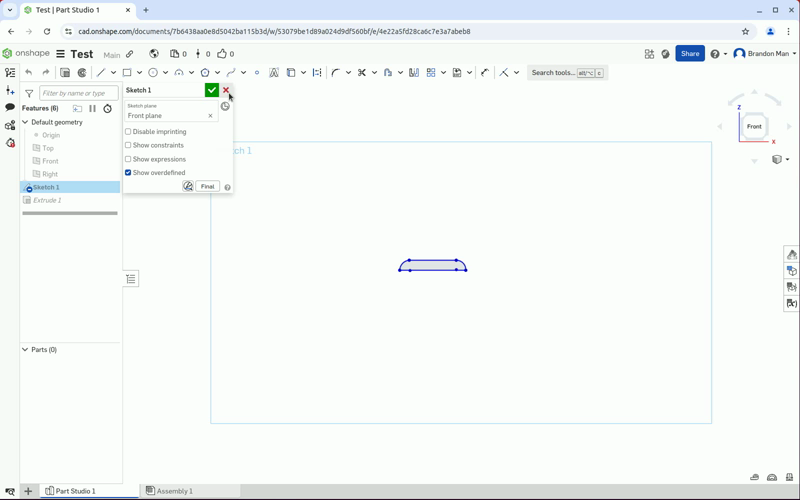
key(shift+s)
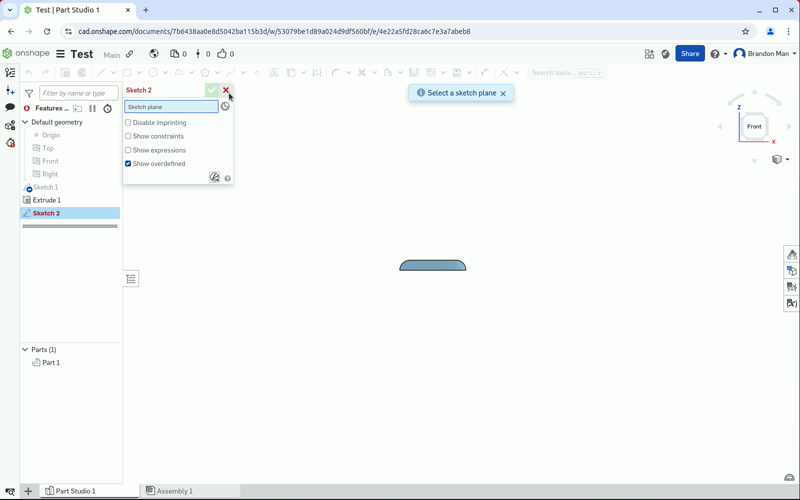
mouse_move(73, 163)
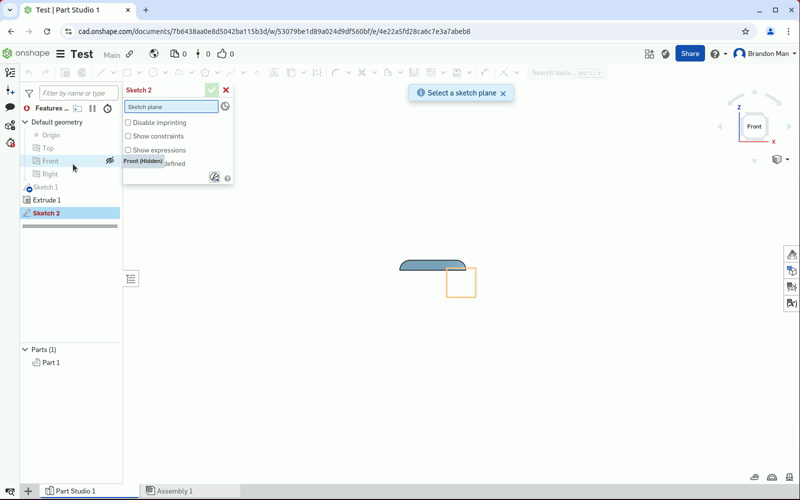
click(73, 163)
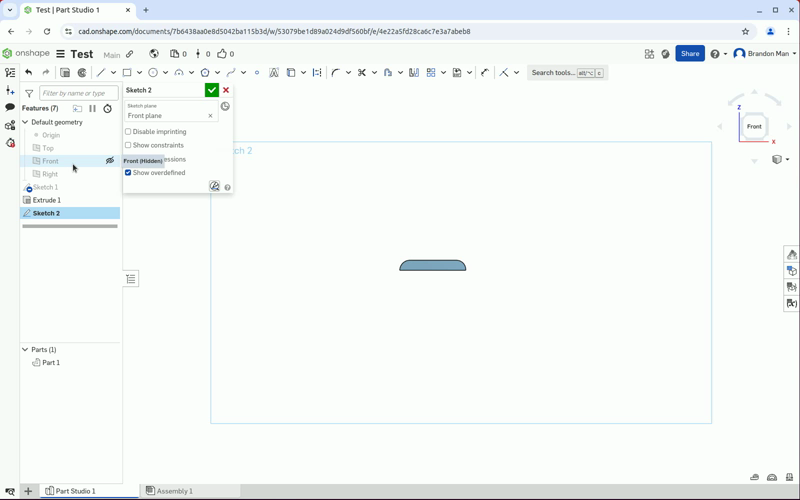
mouse_move(73, 352)
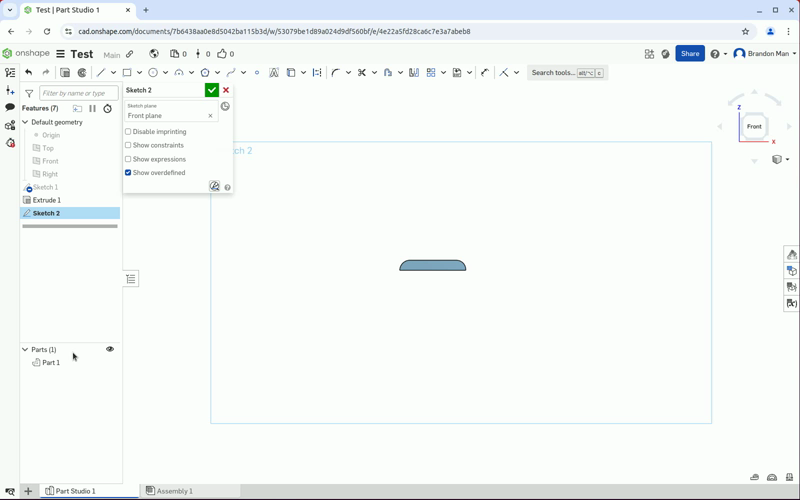
key(y)
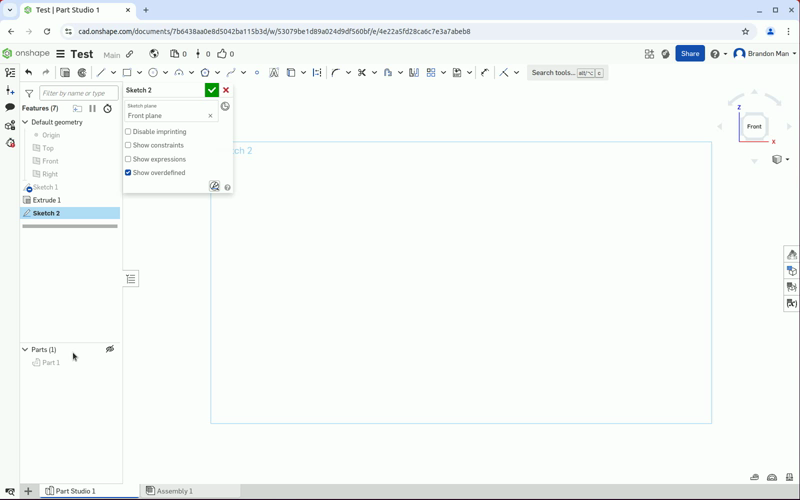
key(l)
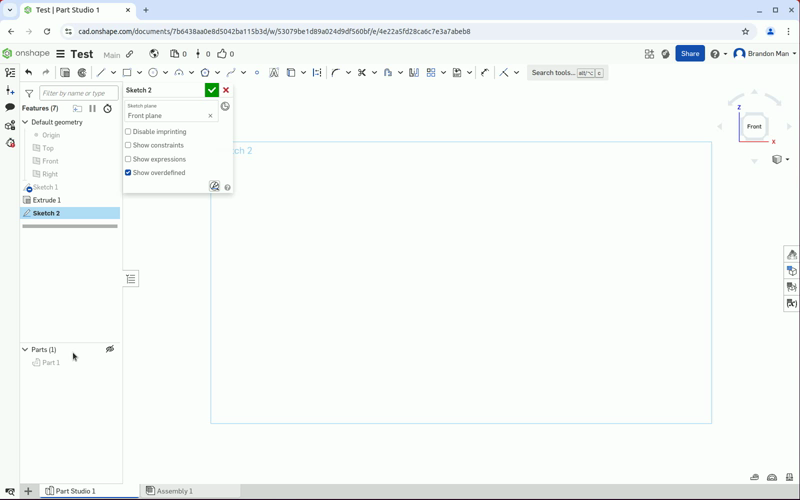
key_down(shift)
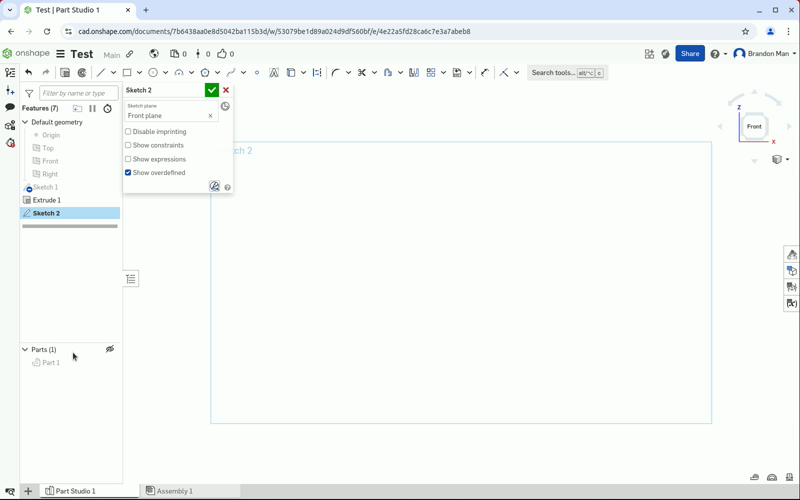
mouse_move(487, 301)
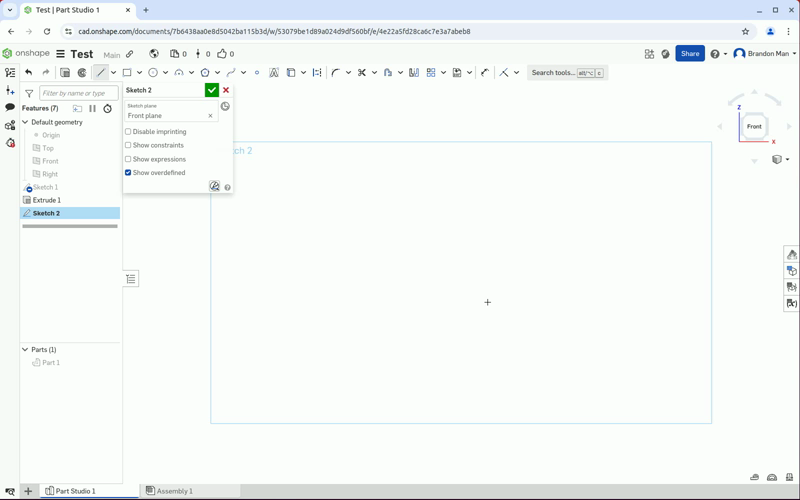
click(487, 301)
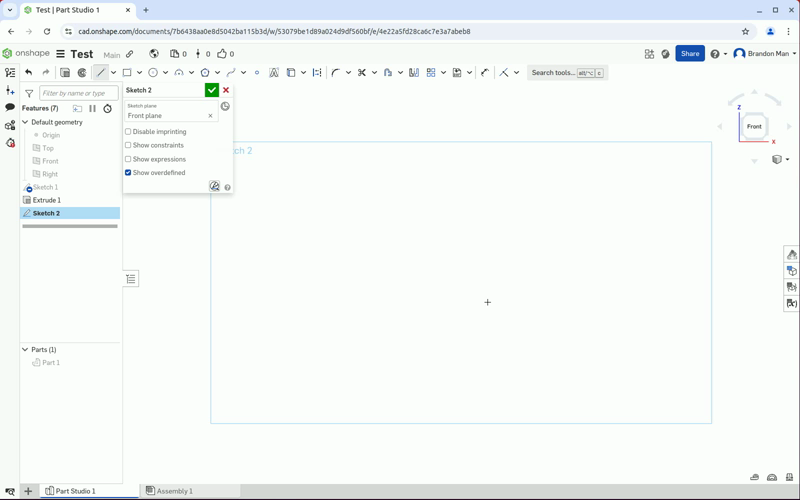
key_up(shift)
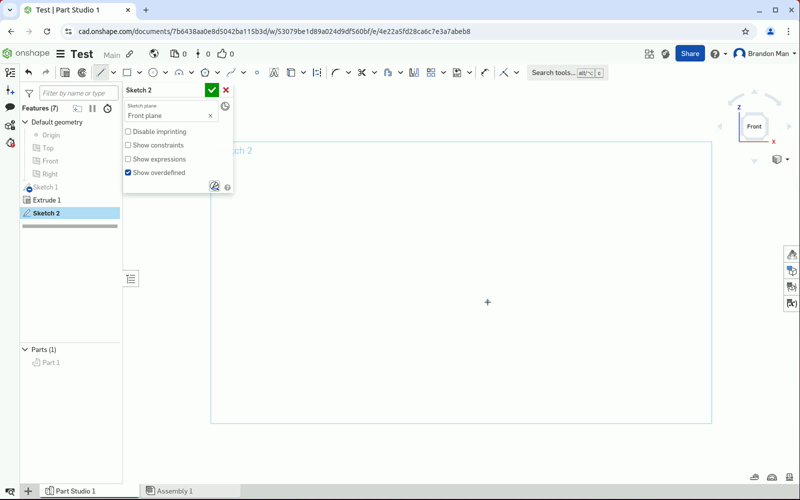
key_down(shift)
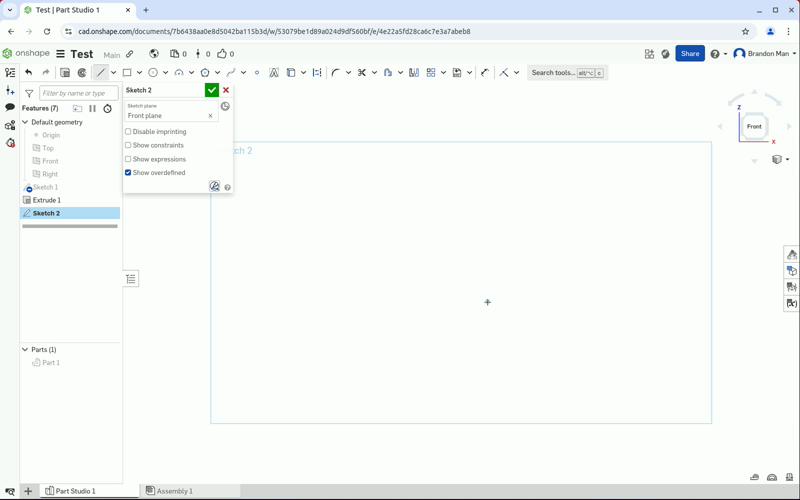
mouse_move(573, 301)
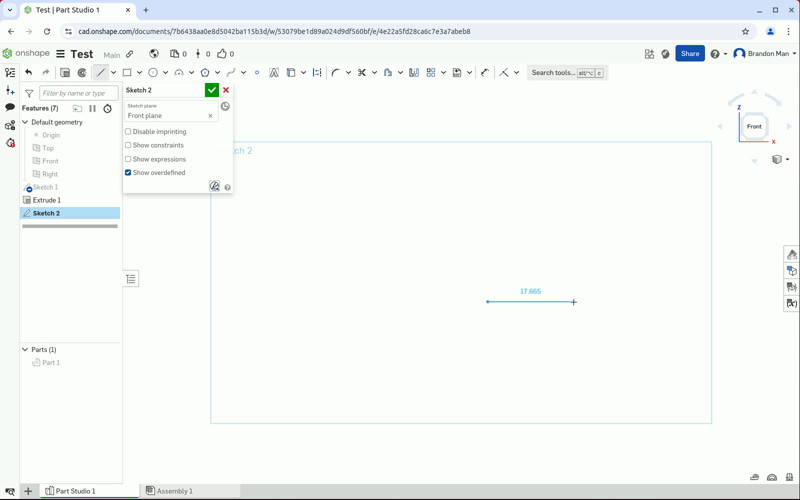
click(573, 301)
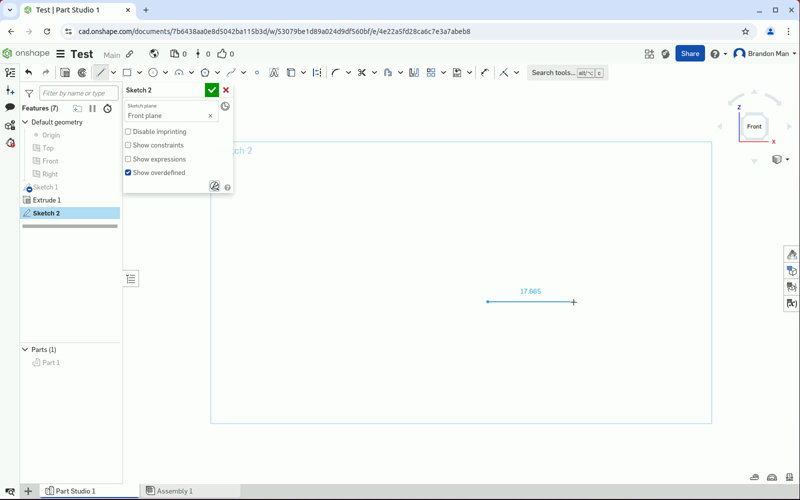
key_up(shift)
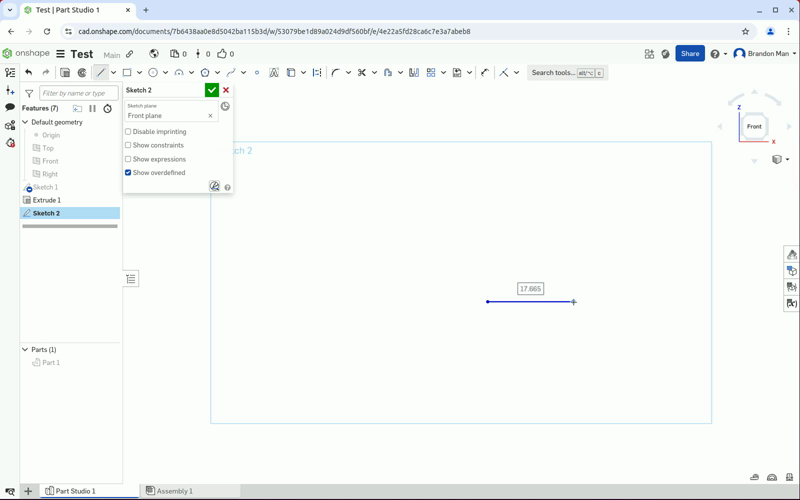
key_down(shift)
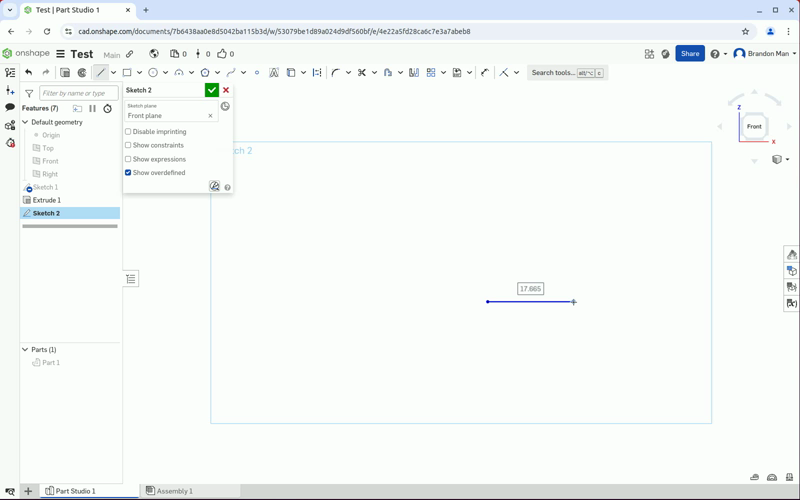
mouse_move(589, 301)
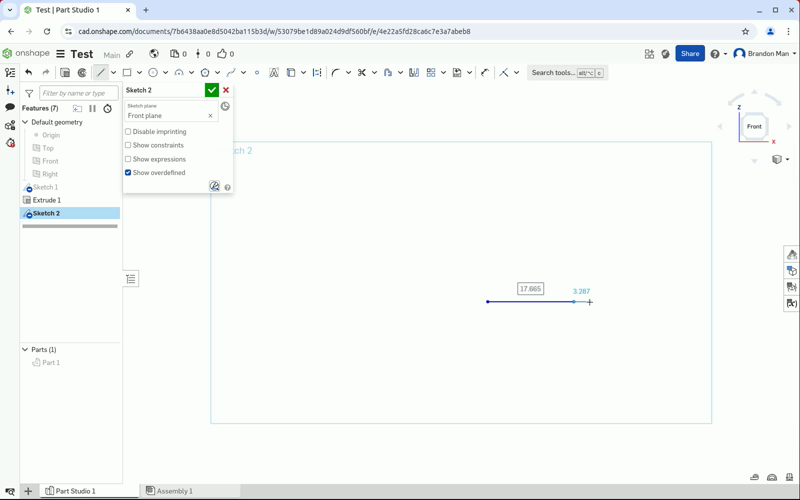
mouse_move(573, 296)
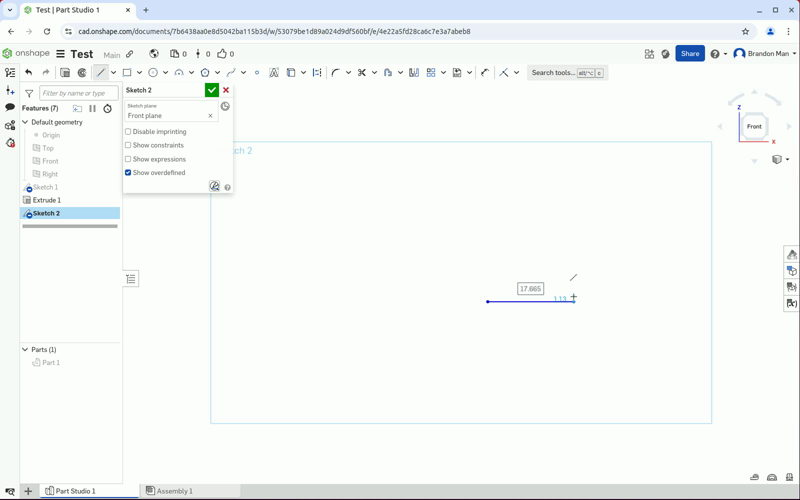
scroll(6)
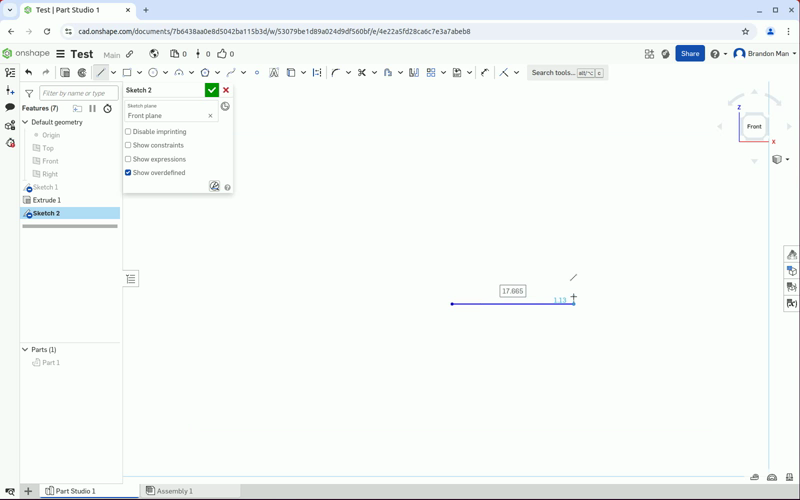
scroll(6)
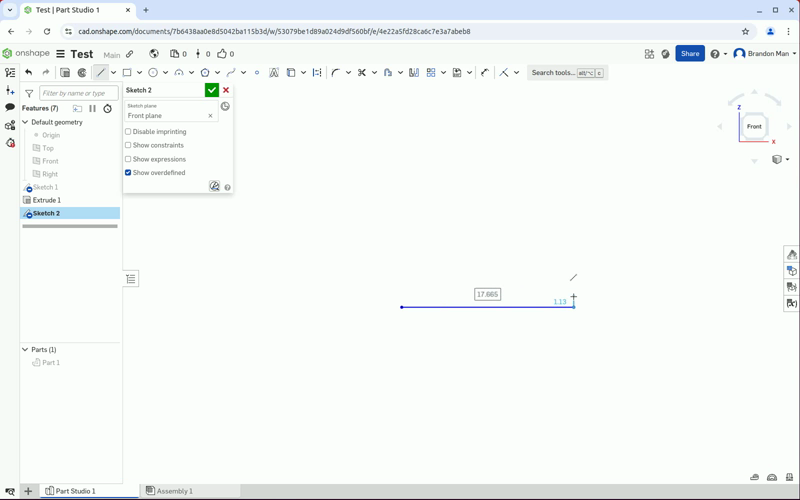
scroll(6)
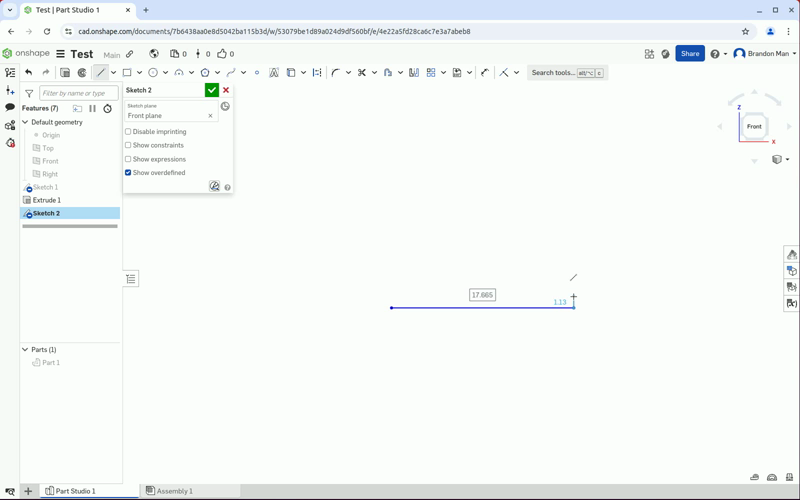
scroll(6)
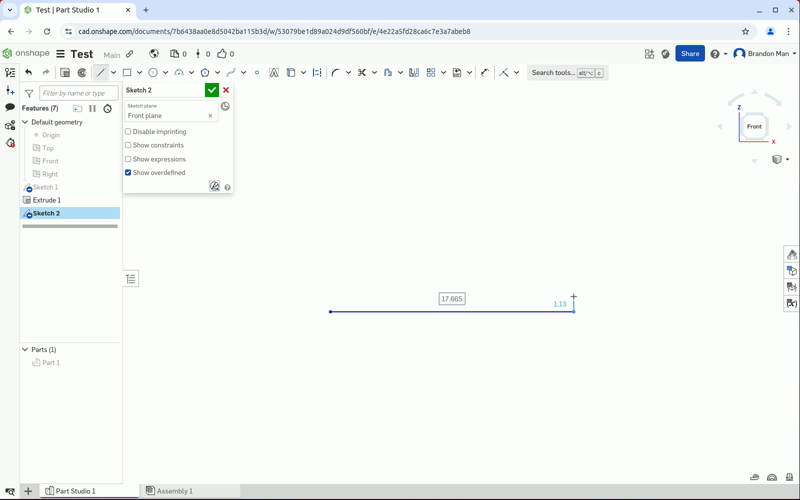
scroll(6)
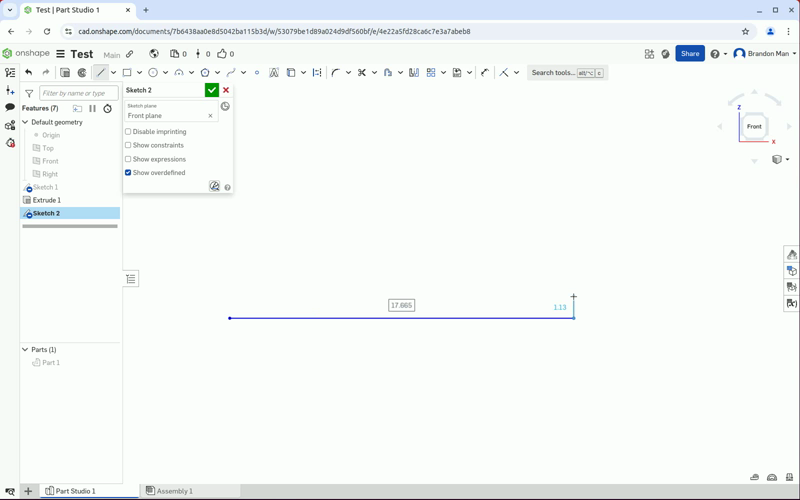
scroll(6)
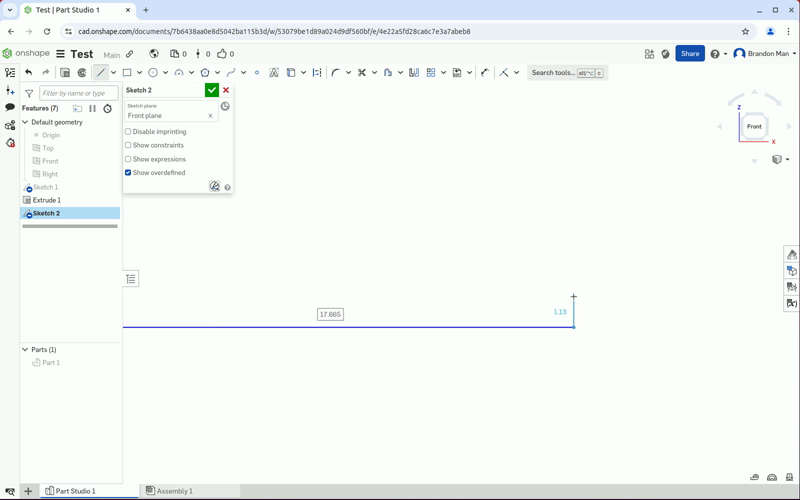
scroll(6)
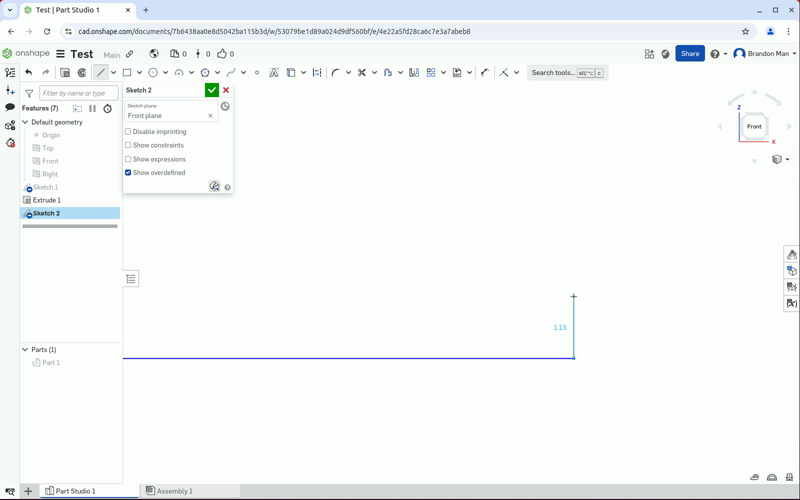
click(573, 296)
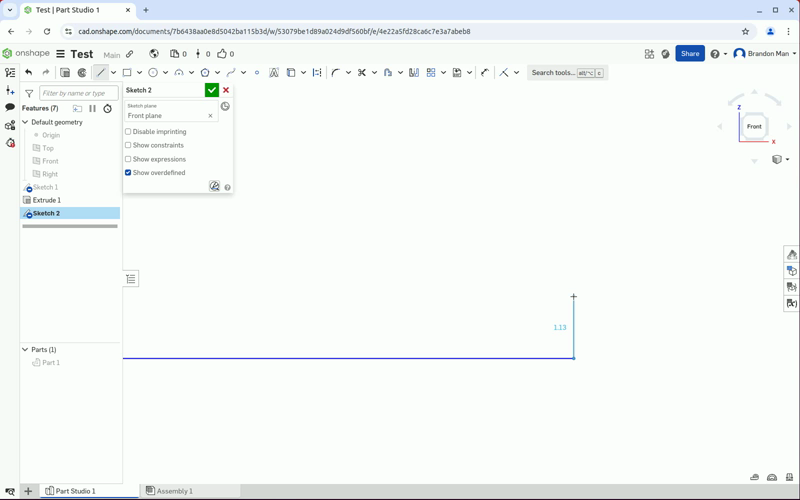
scroll(-6)
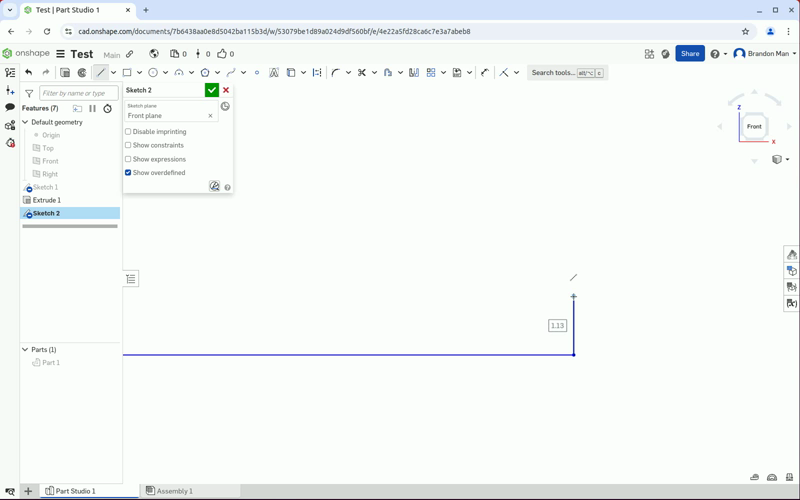
scroll(-6)
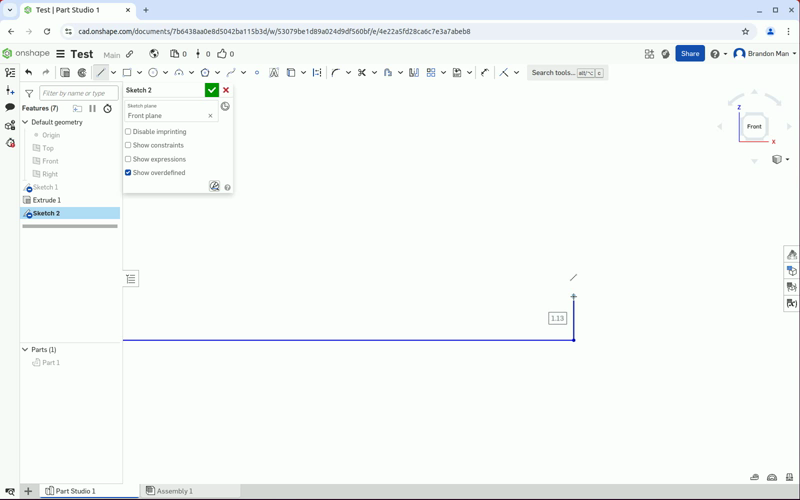
scroll(-6)
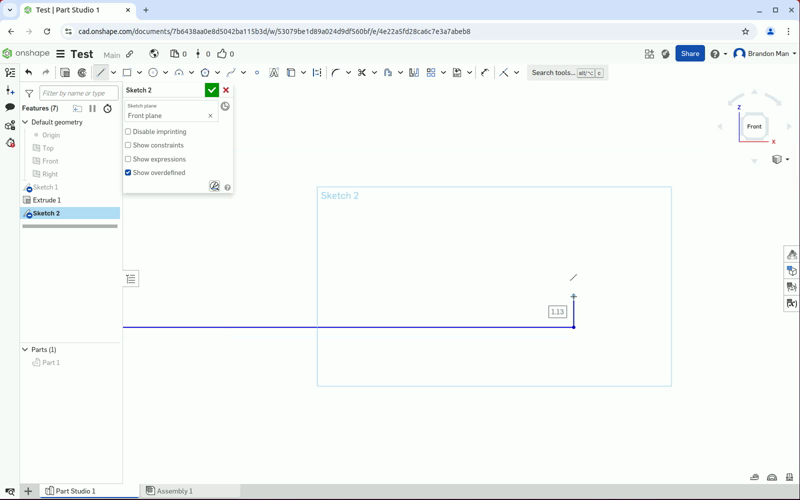
scroll(-6)
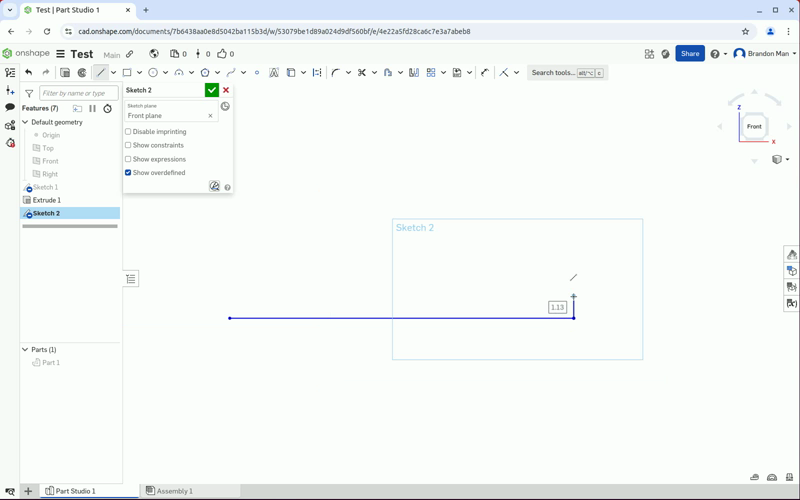
scroll(-6)
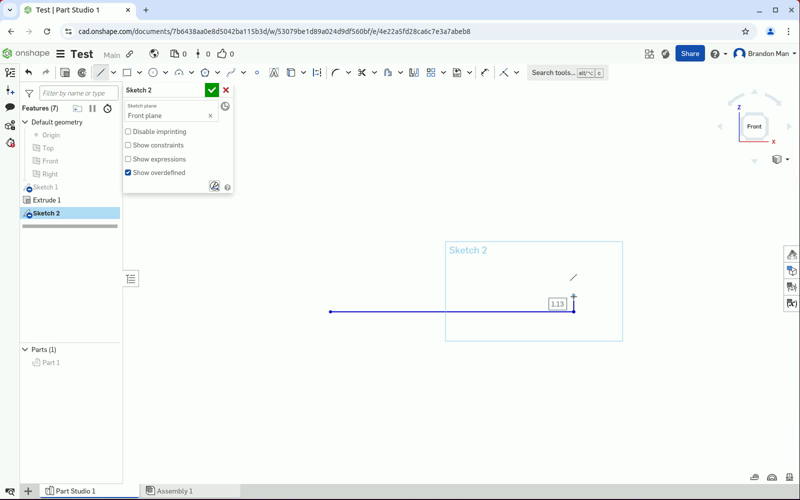
scroll(-6)
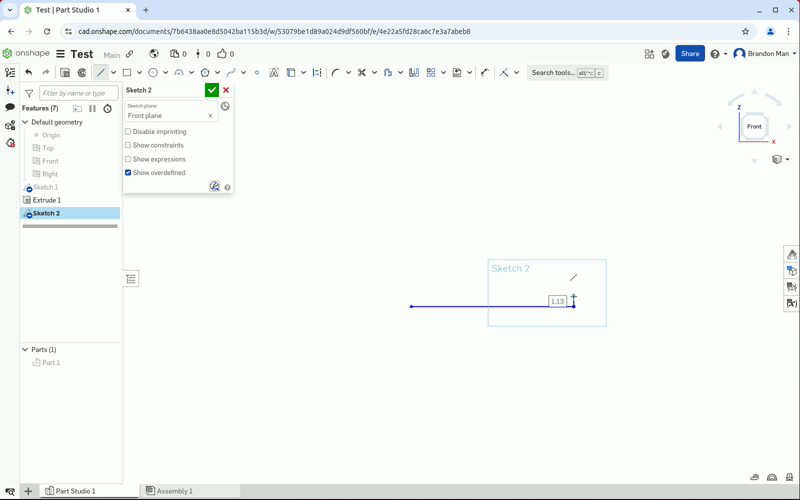
scroll(-6)
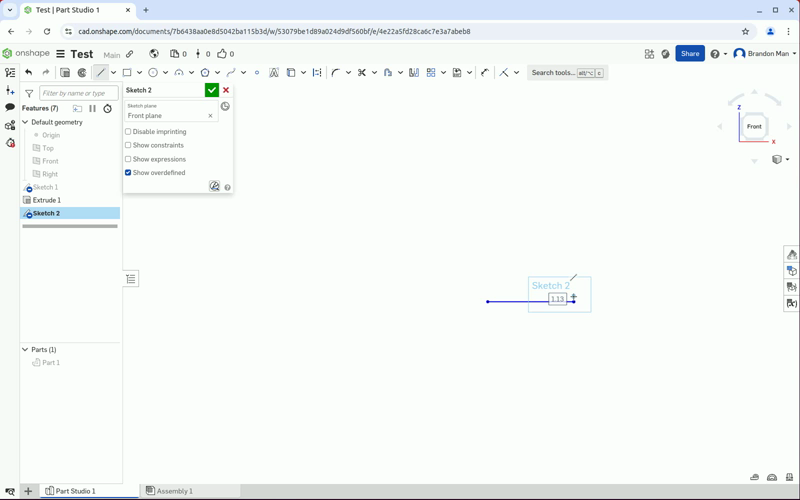
key_up(shift)
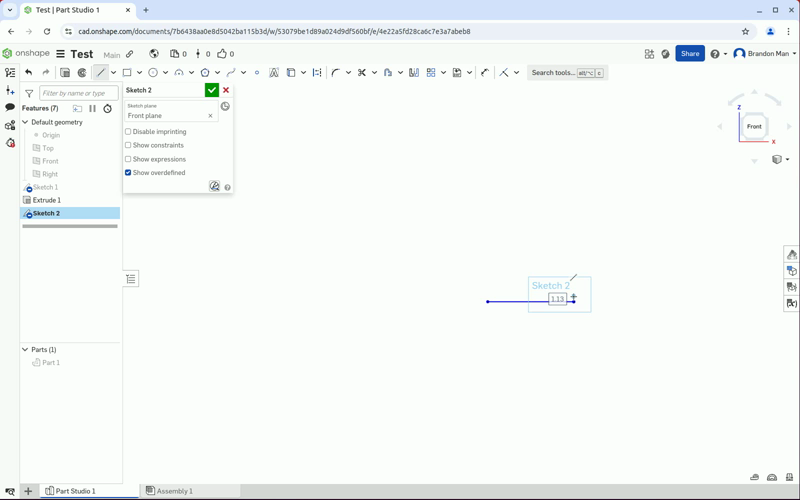
key_down(shift)
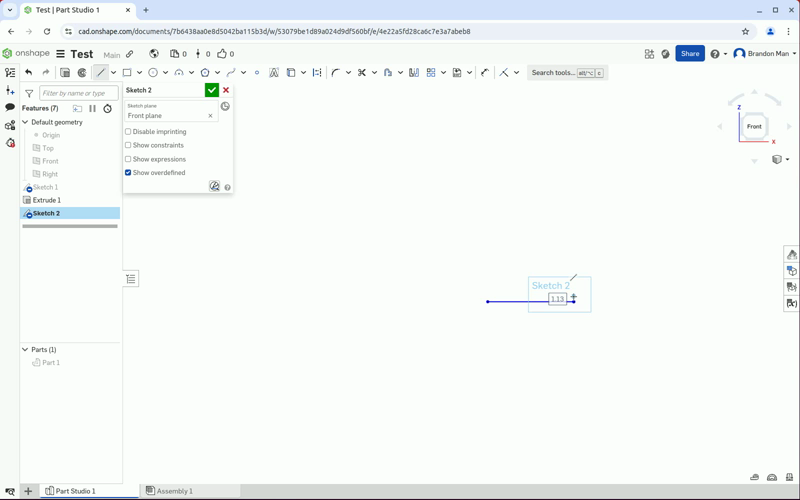
mouse_move(589, 296)
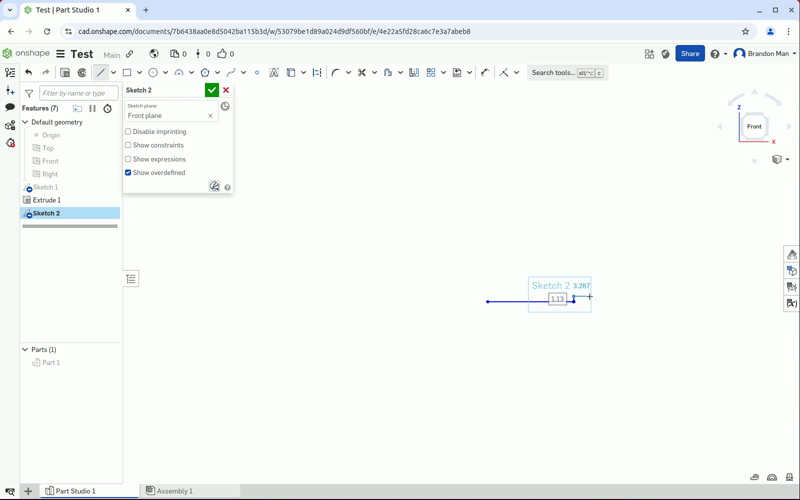
mouse_move(568, 296)
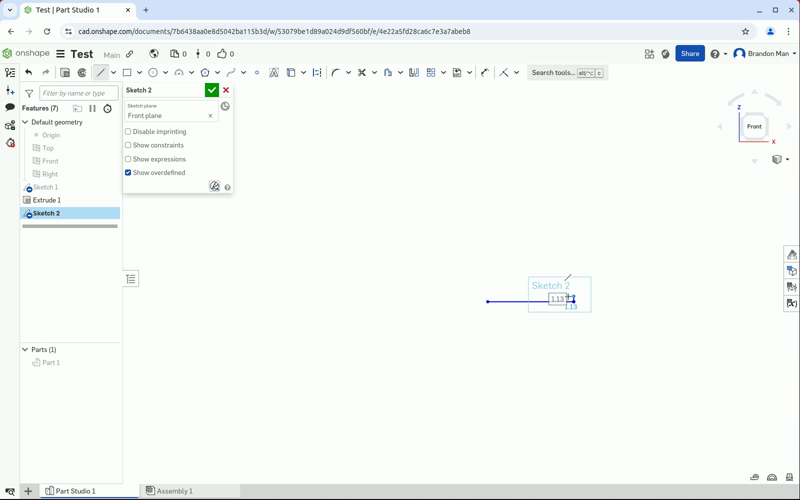
scroll(6)
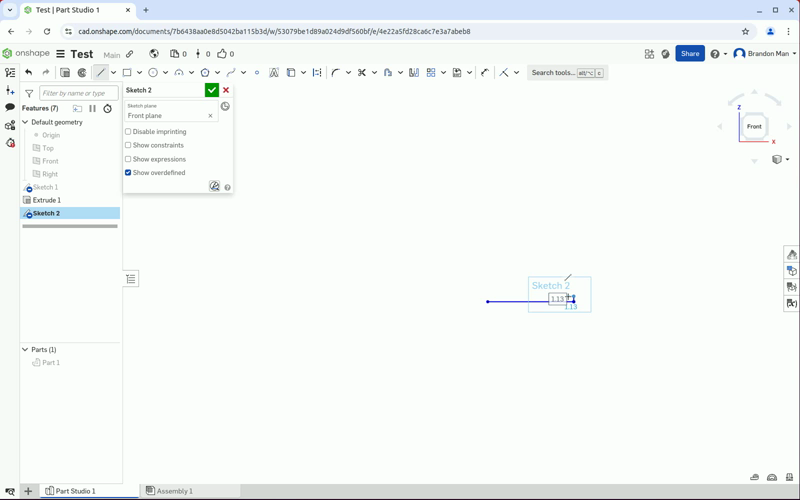
scroll(6)
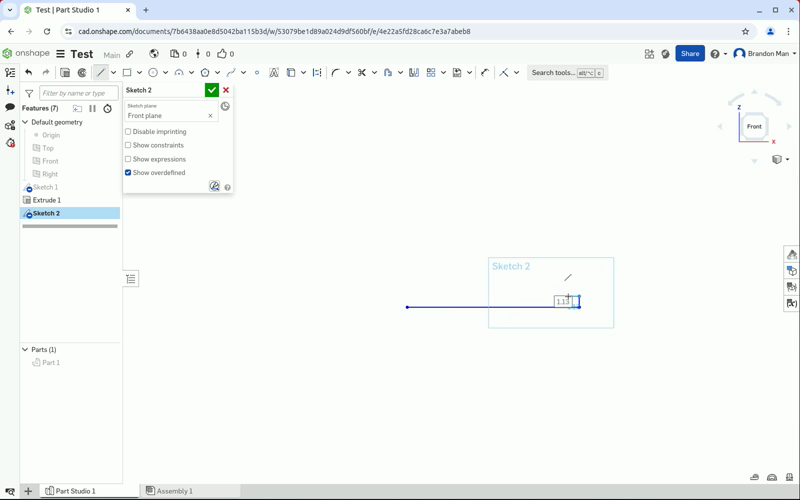
scroll(6)
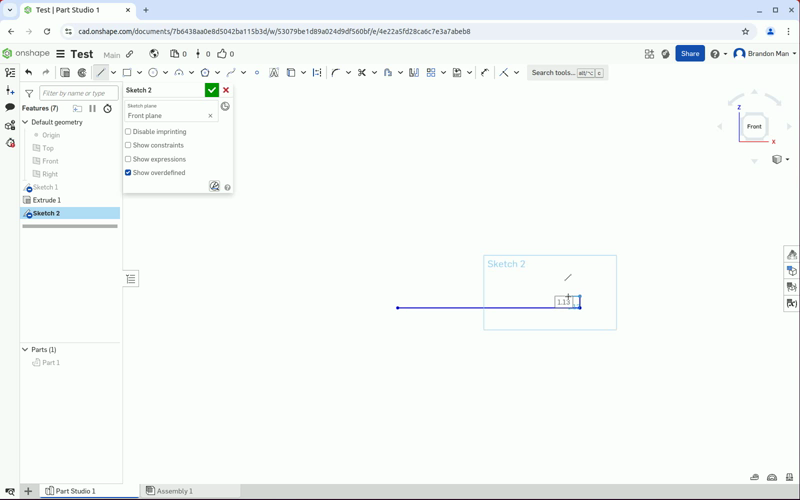
scroll(6)
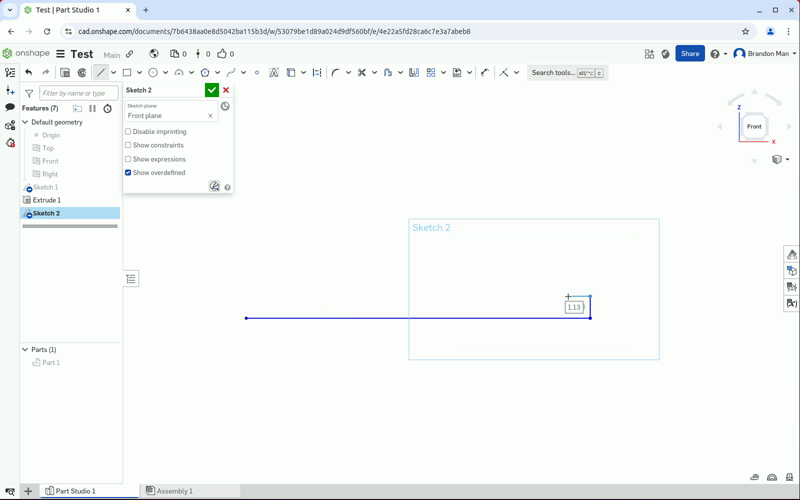
scroll(6)
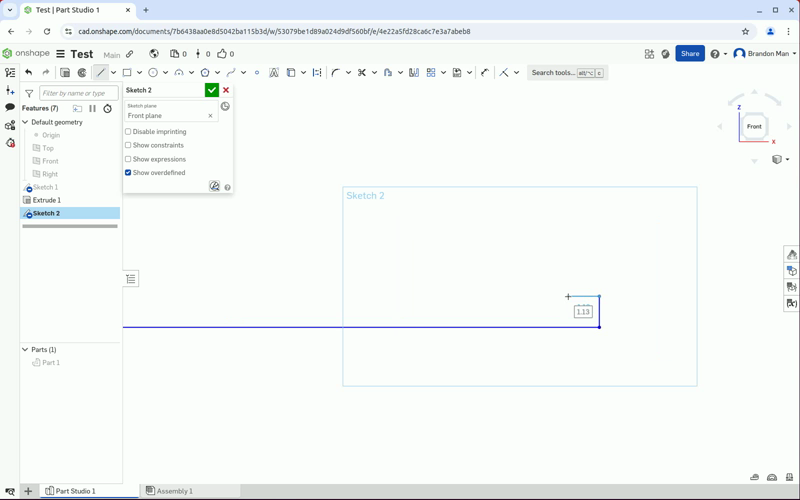
scroll(6)
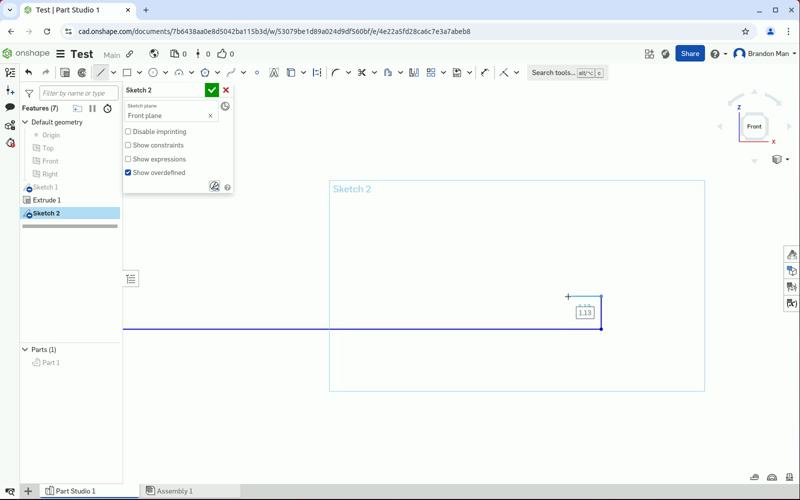
scroll(6)
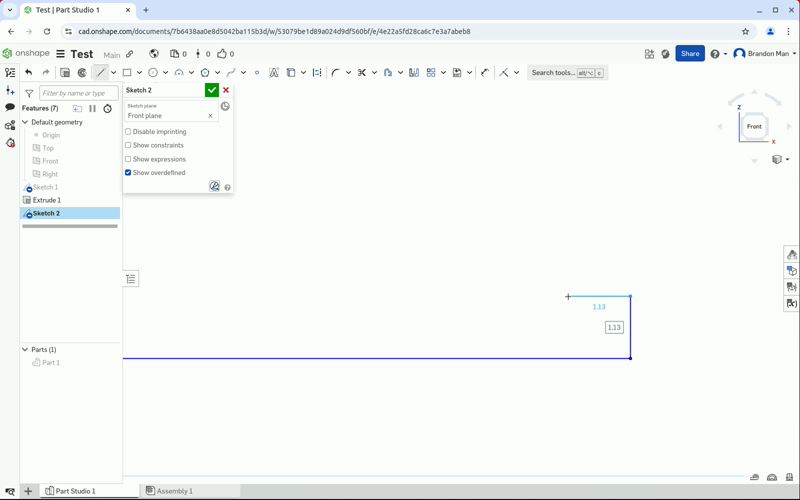
click(568, 296)
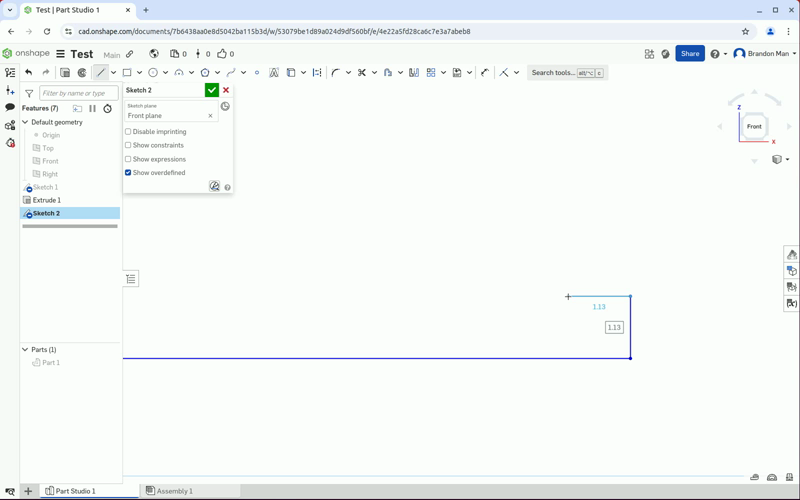
scroll(-6)
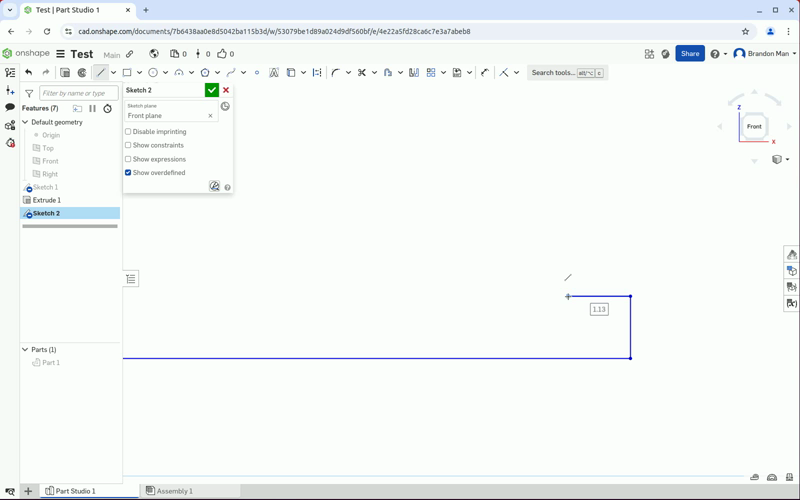
scroll(-6)
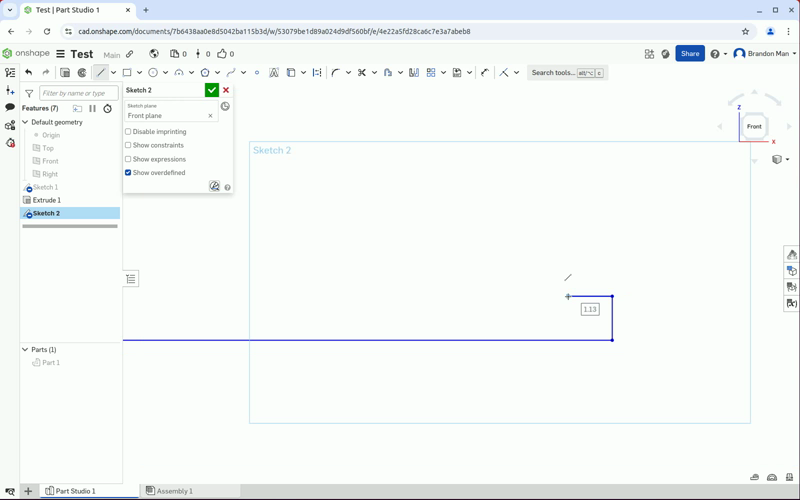
scroll(-6)
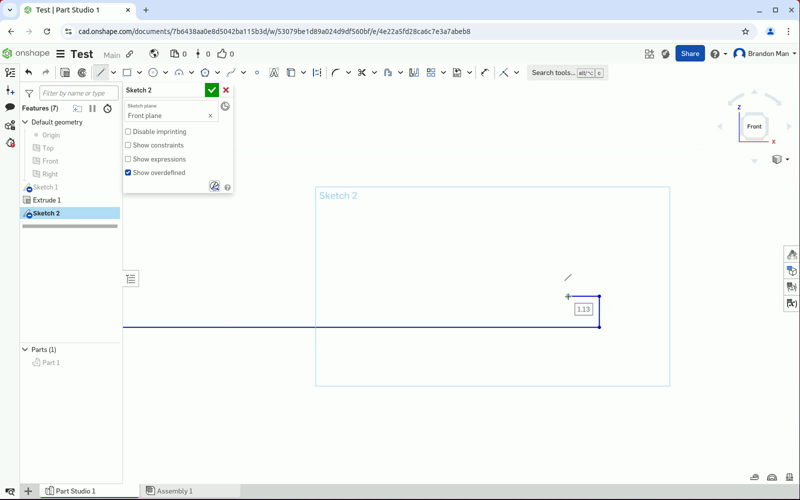
scroll(-6)
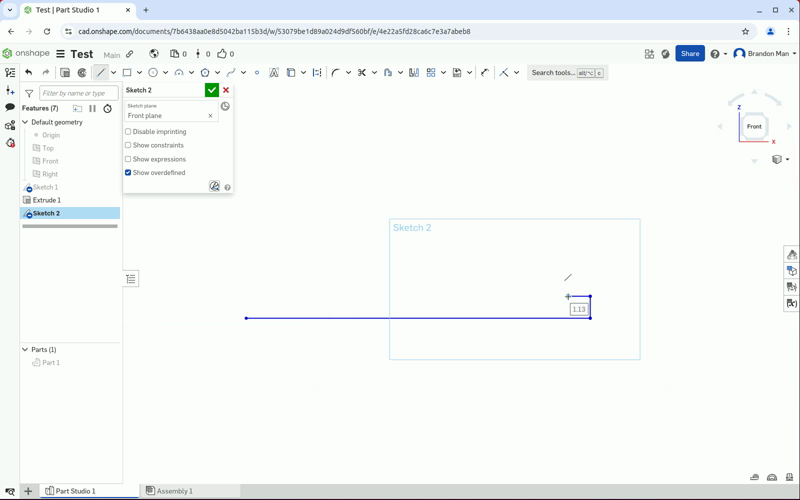
scroll(-6)
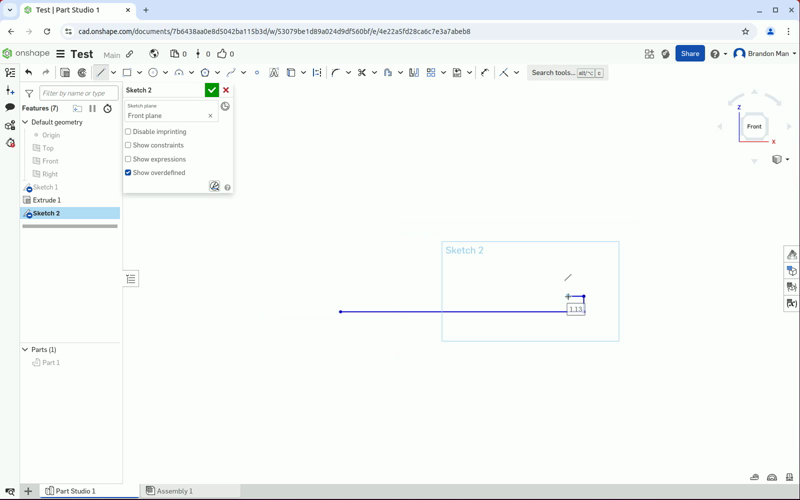
scroll(-6)
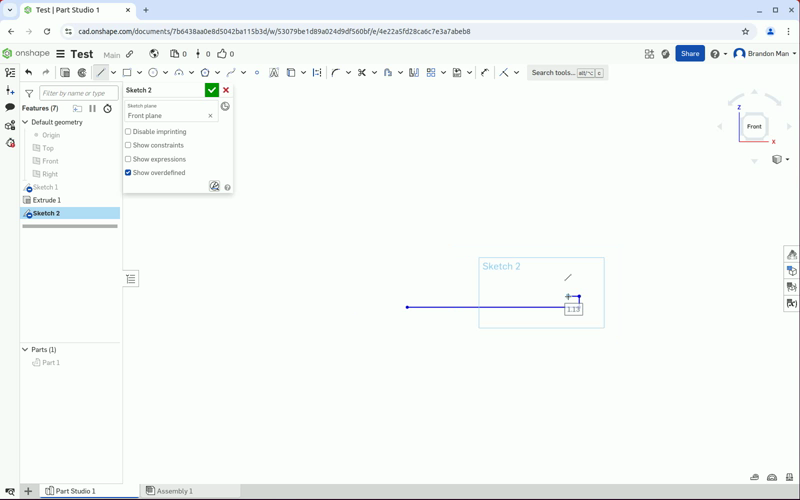
scroll(-6)
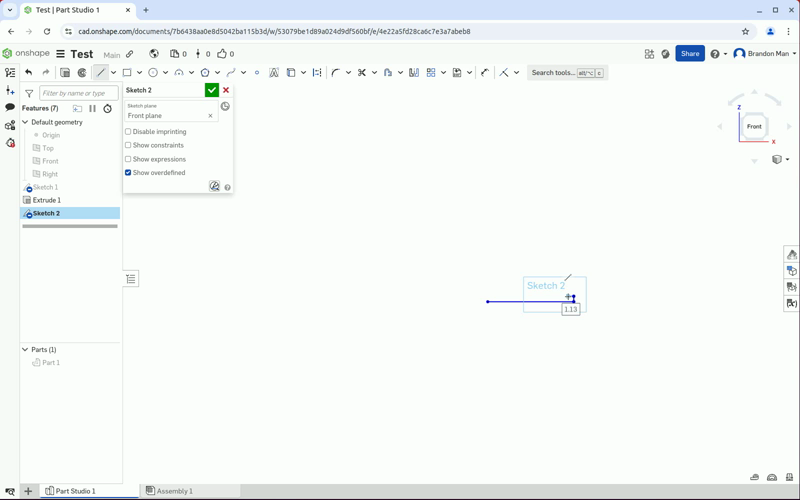
key_up(shift)
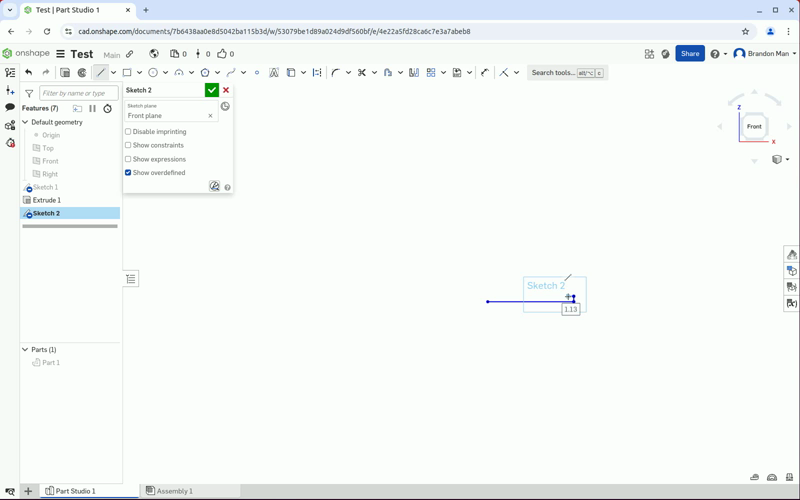
key_down(shift)
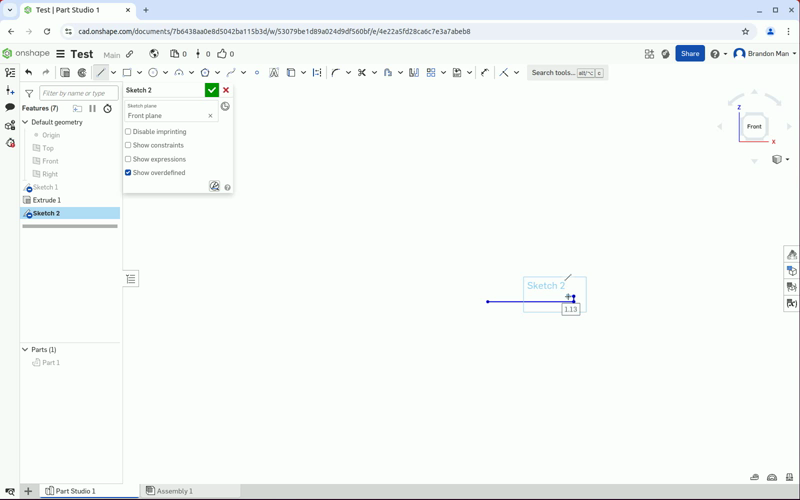
mouse_move(589, 296)
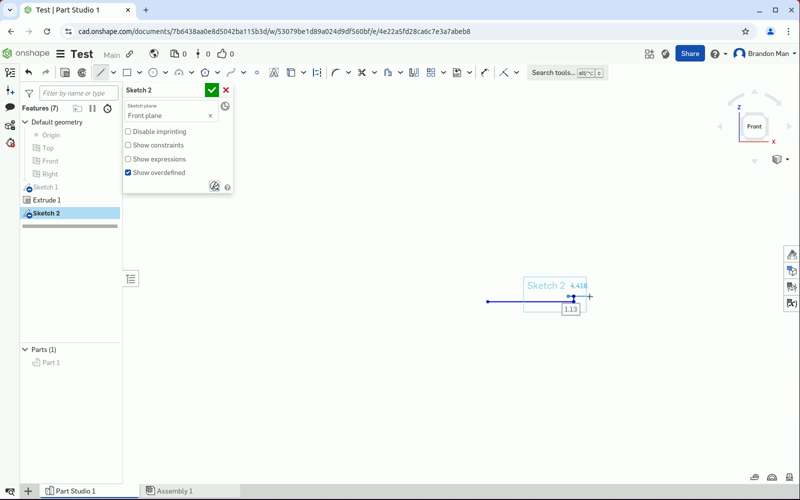
mouse_move(568, 298)
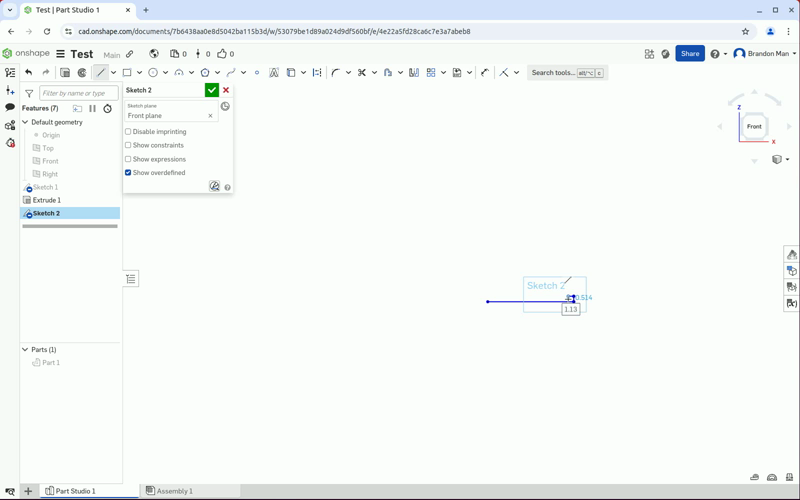
scroll(6)
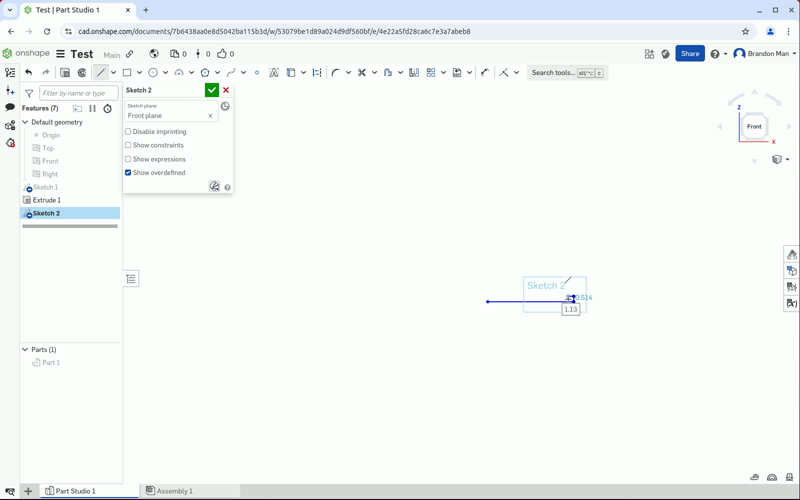
scroll(6)
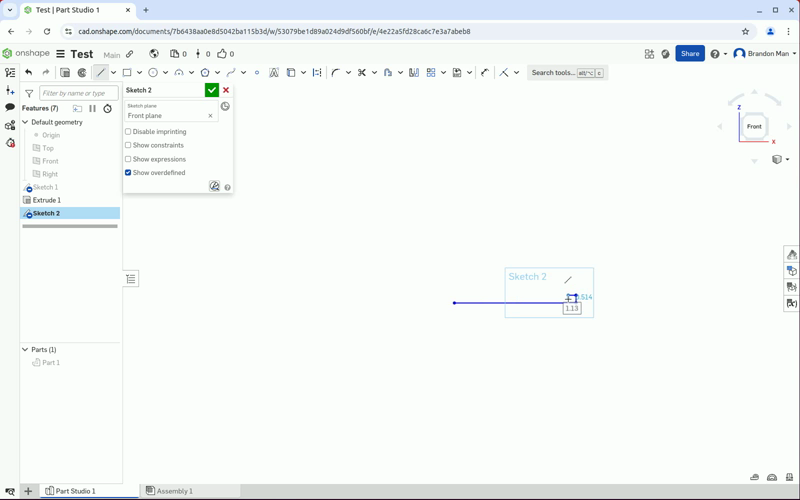
scroll(6)
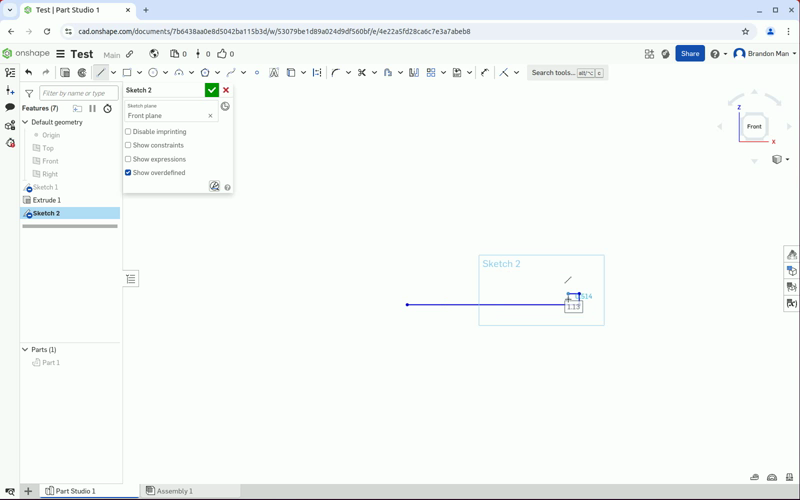
scroll(6)
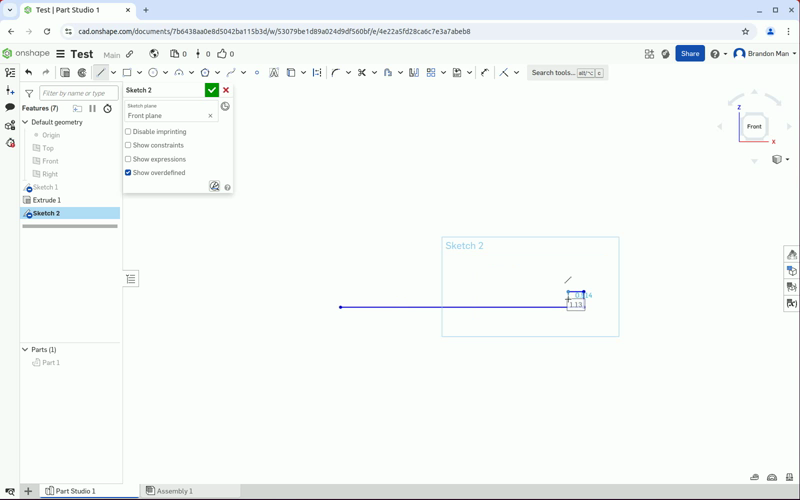
scroll(6)
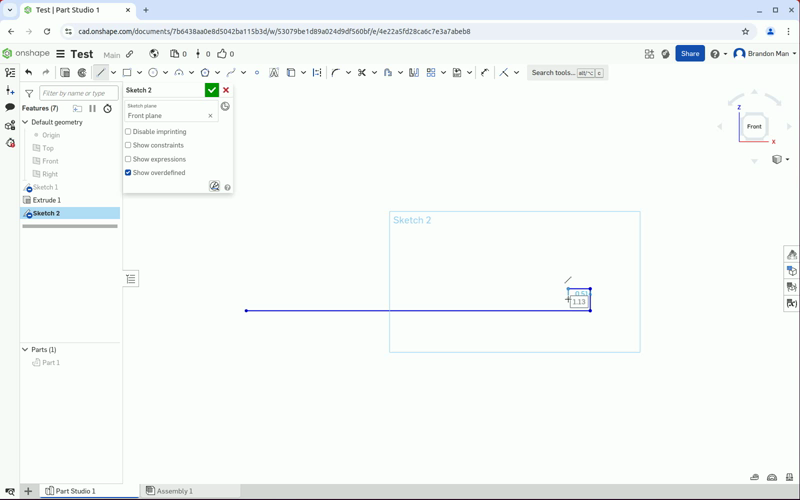
scroll(6)
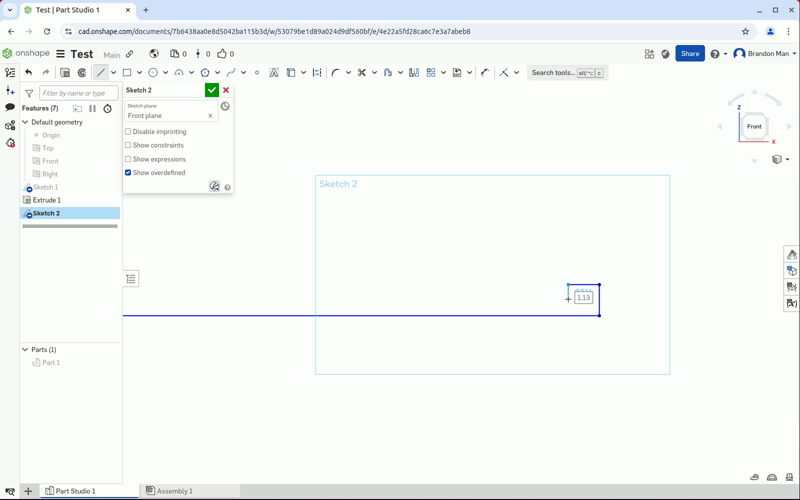
scroll(6)
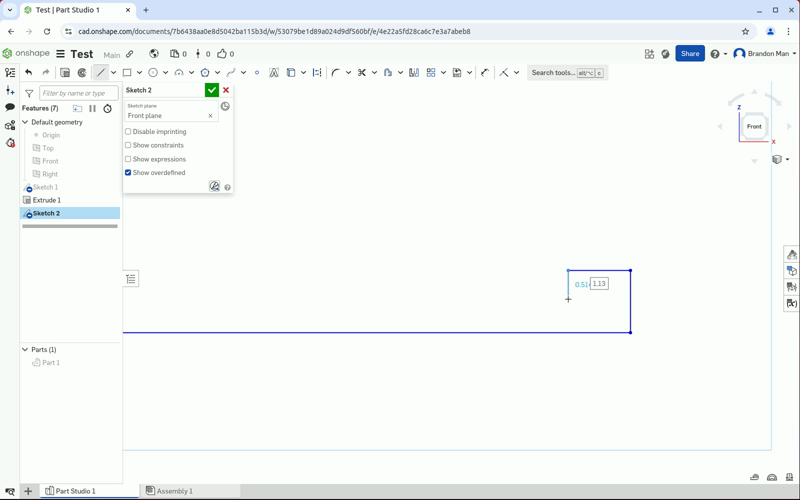
click(568, 298)
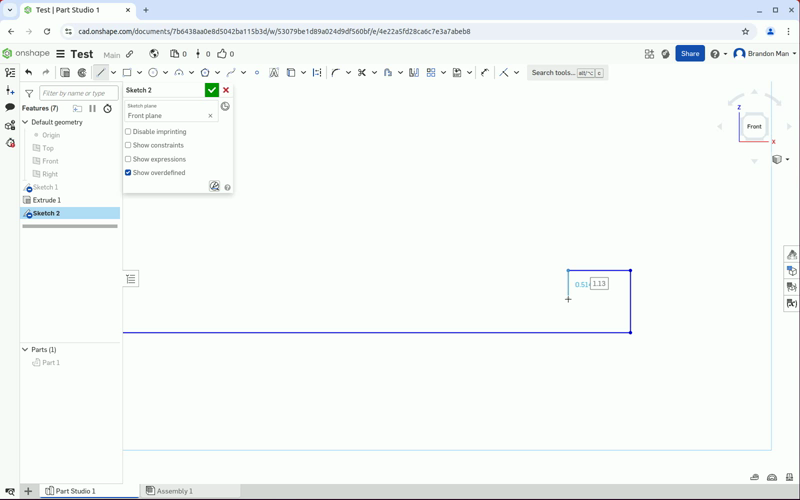
scroll(-6)
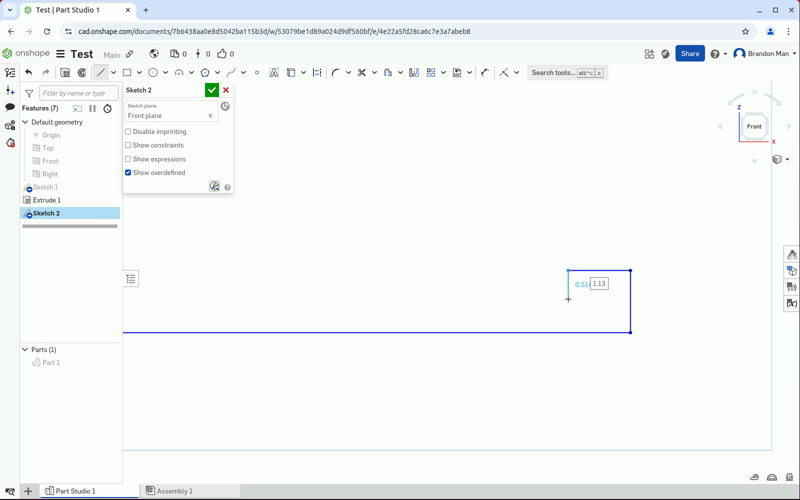
scroll(-6)
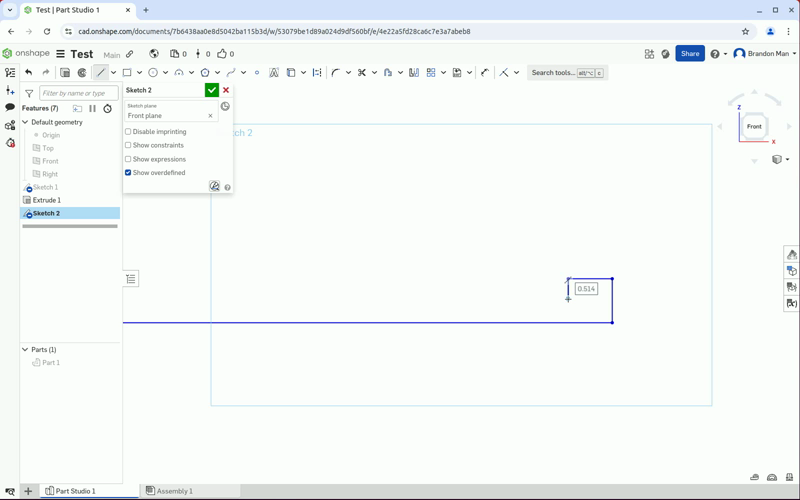
scroll(-6)
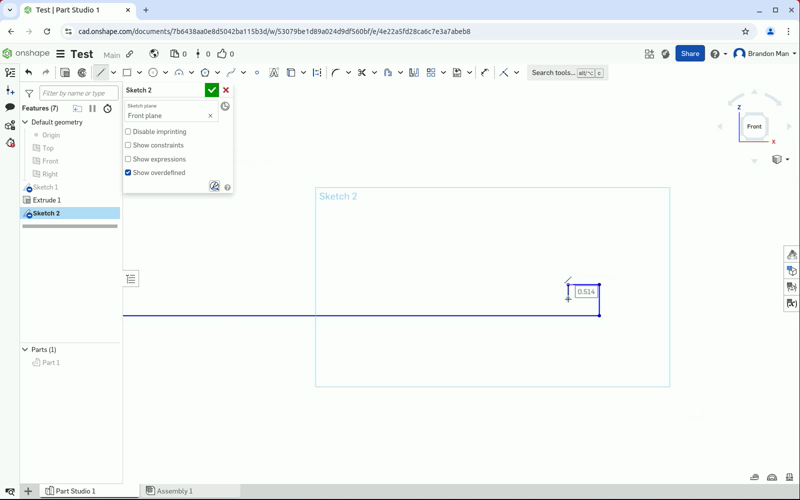
scroll(-6)
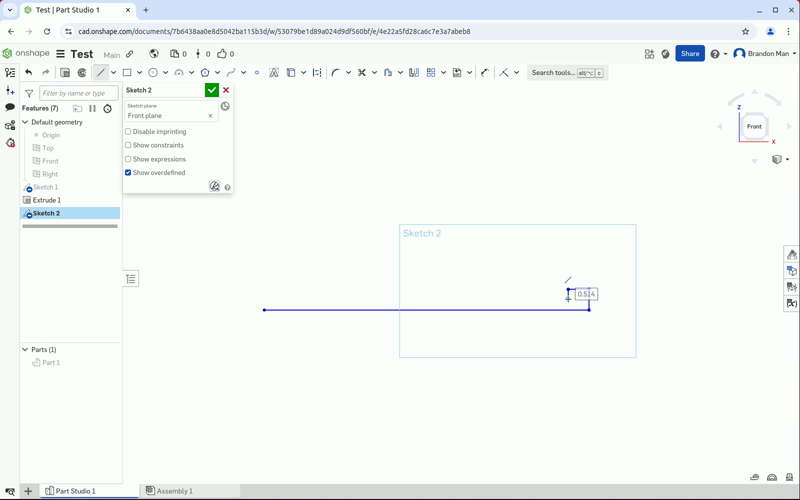
scroll(-6)
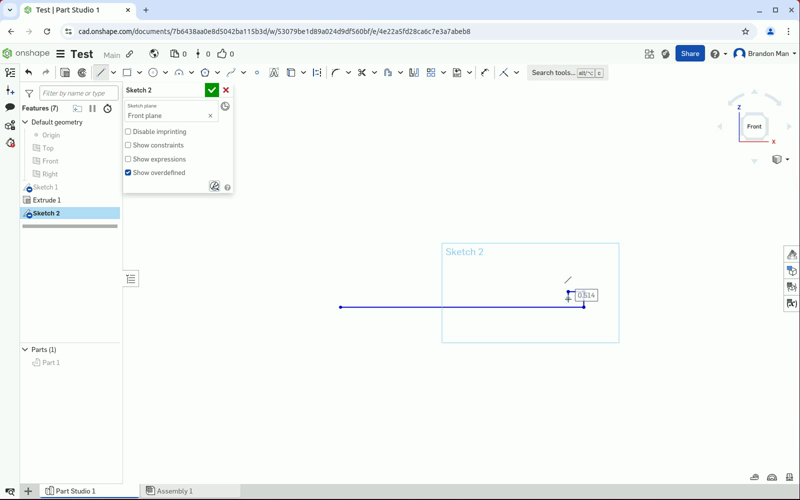
scroll(-6)
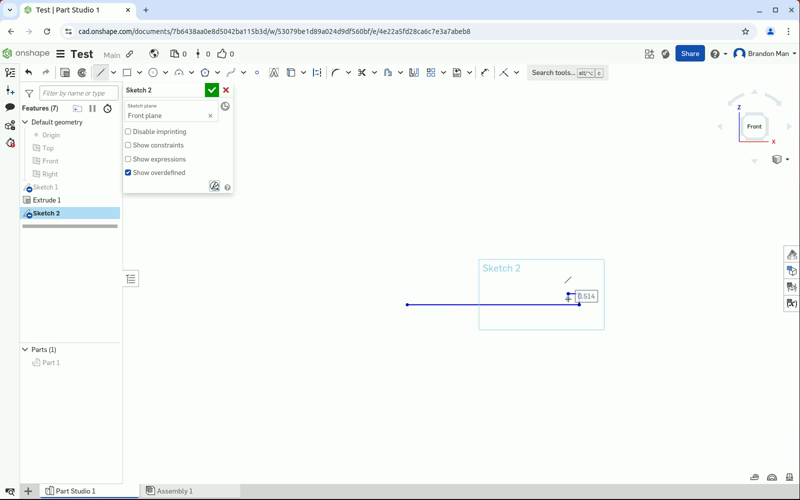
scroll(-6)
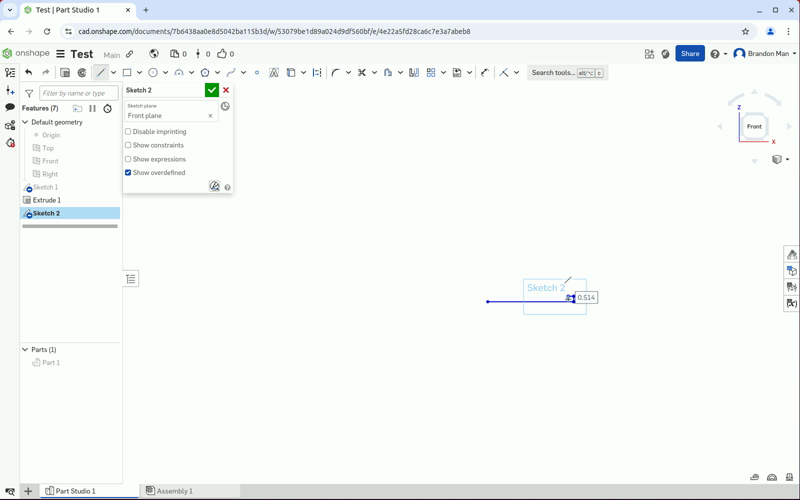
key_up(shift)
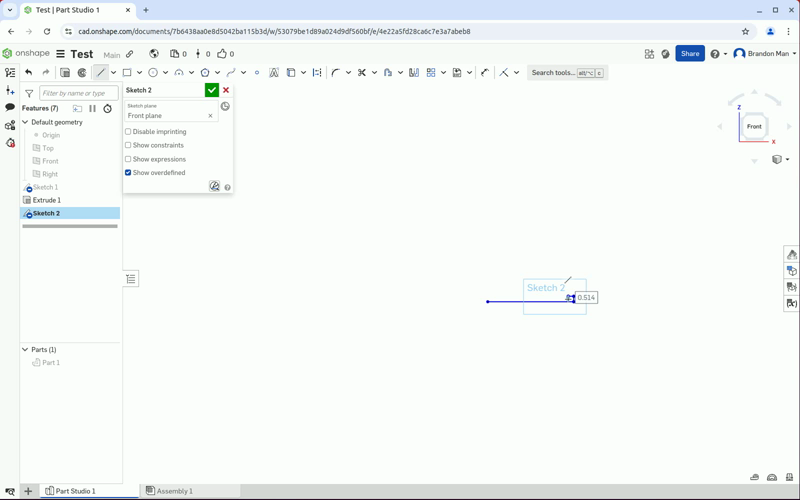
key_down(shift)
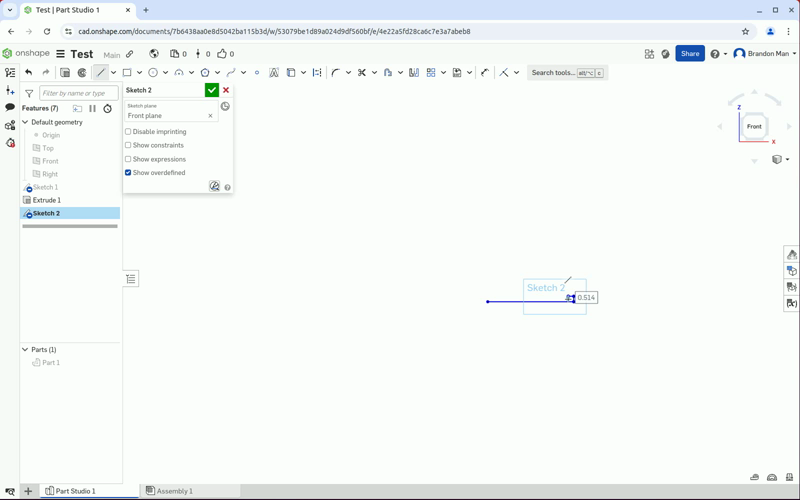
mouse_move(589, 298)
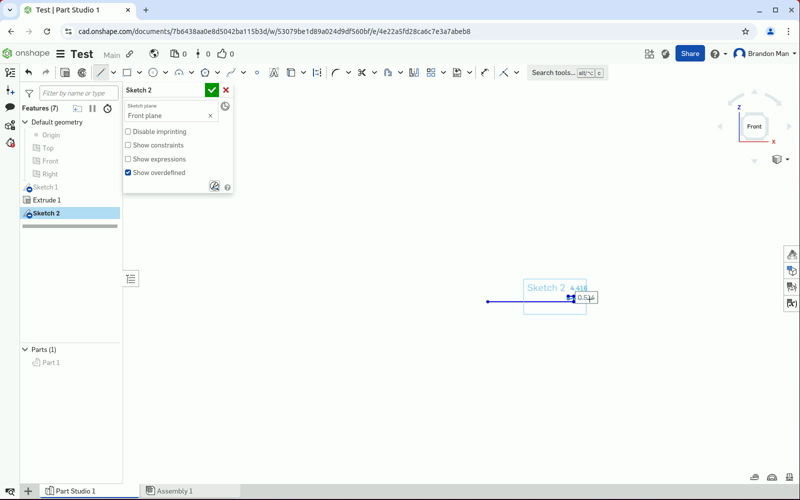
mouse_move(567, 298)
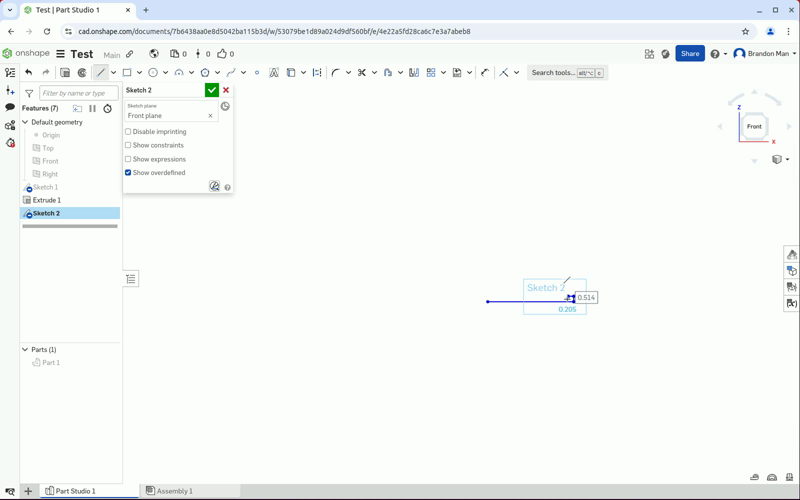
scroll(6)
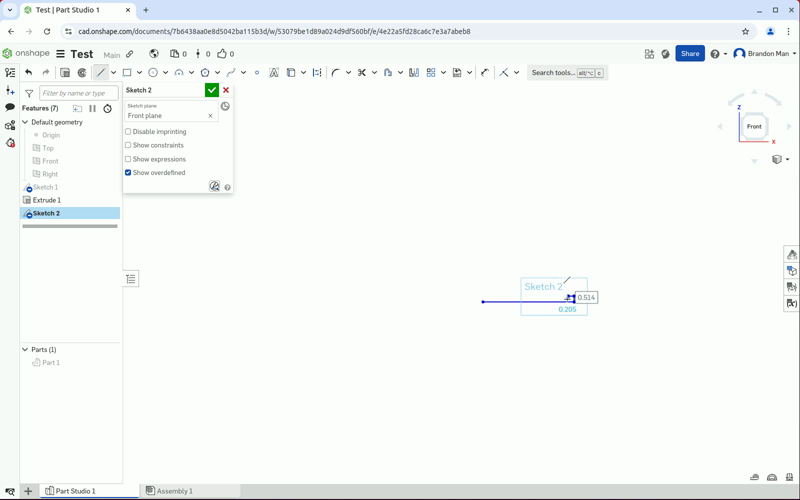
scroll(6)
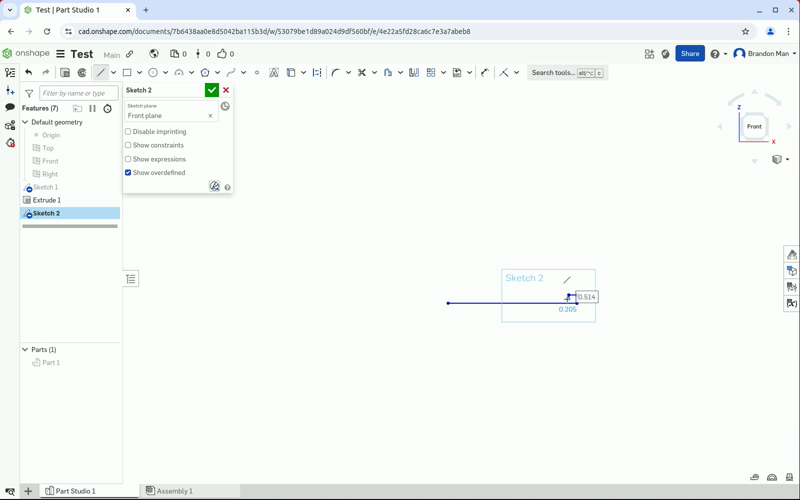
scroll(6)
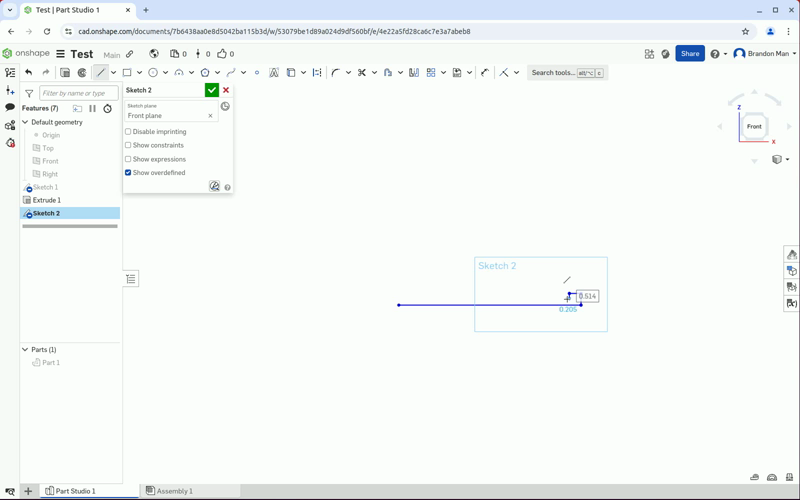
scroll(6)
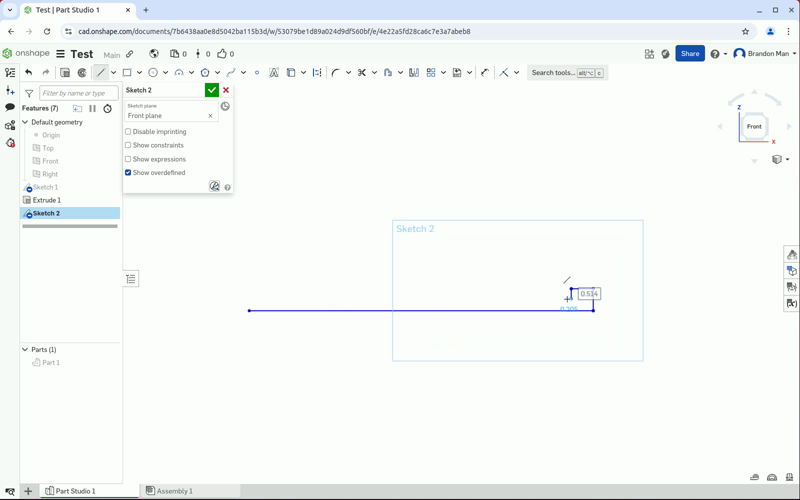
scroll(6)
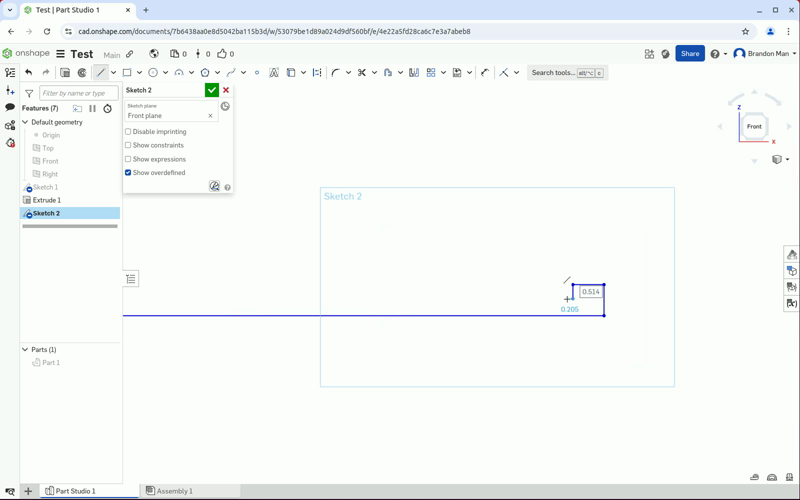
scroll(6)
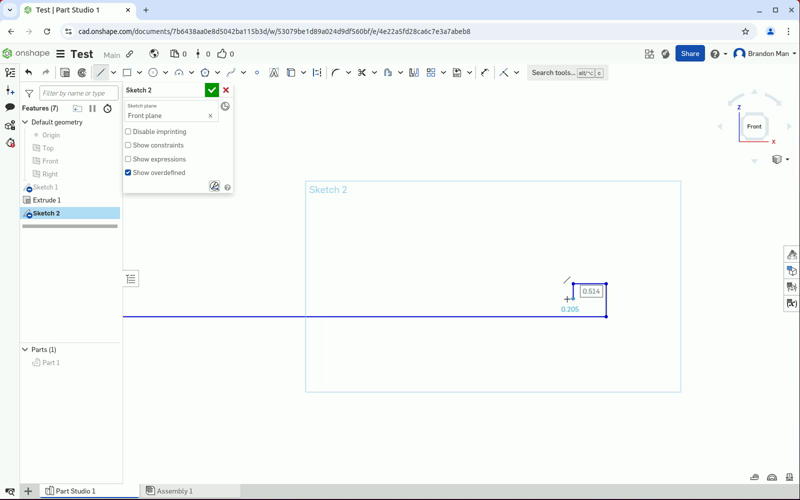
scroll(6)
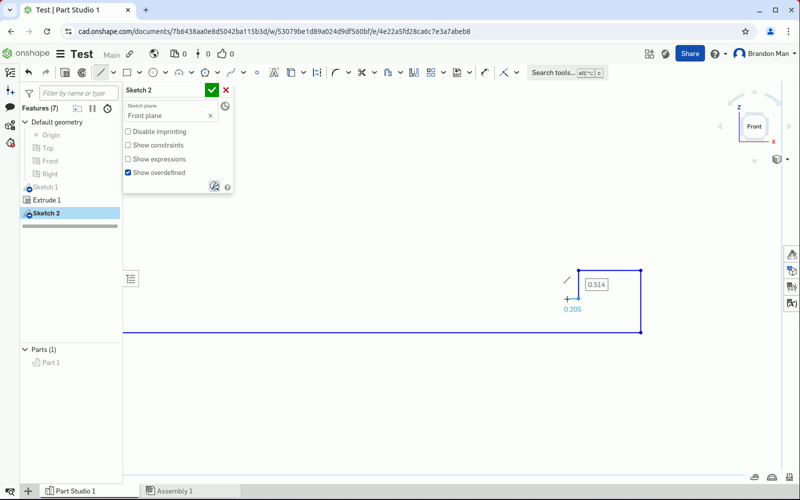
click(567, 298)
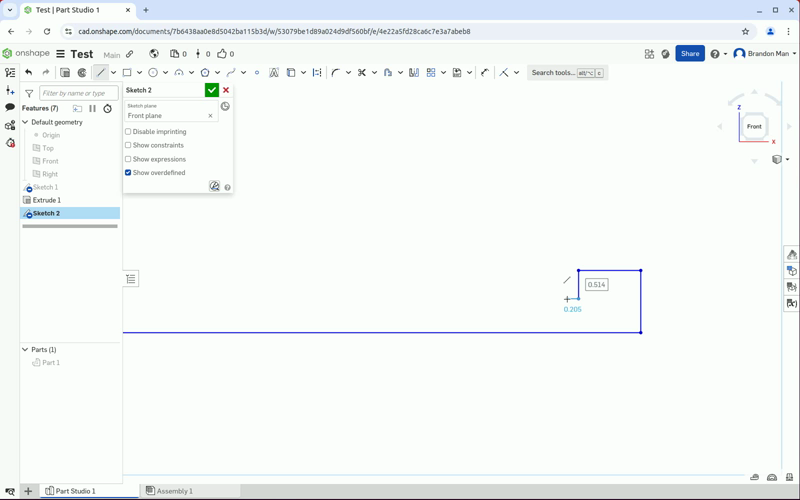
scroll(-6)
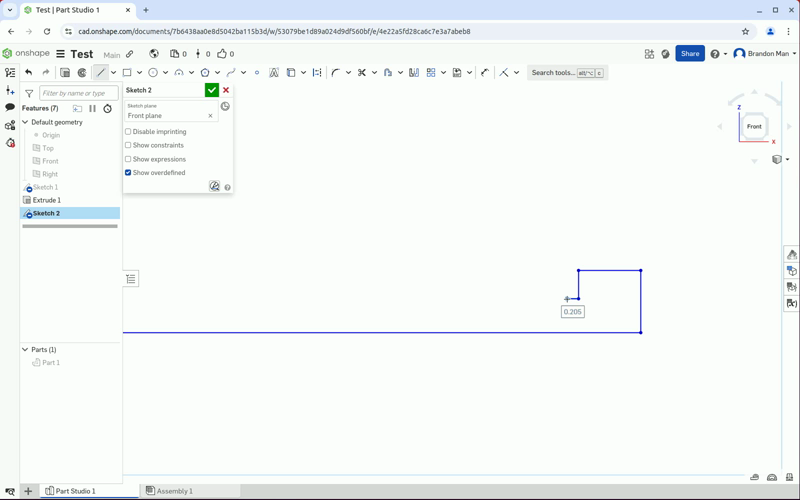
scroll(-6)
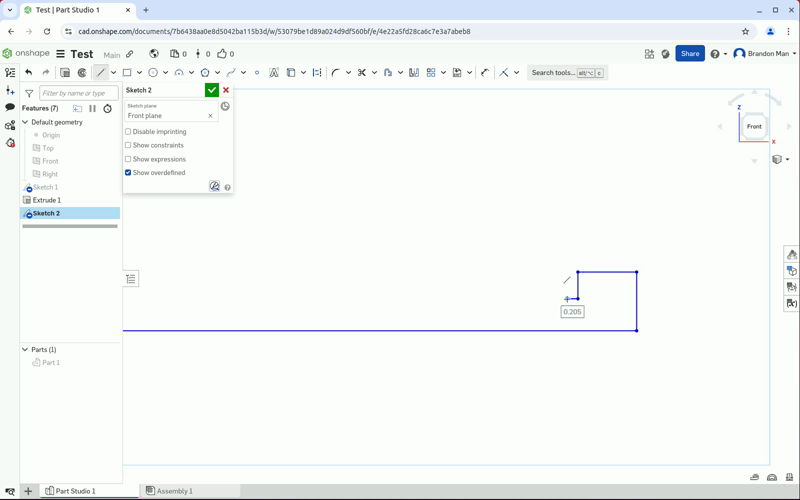
scroll(-6)
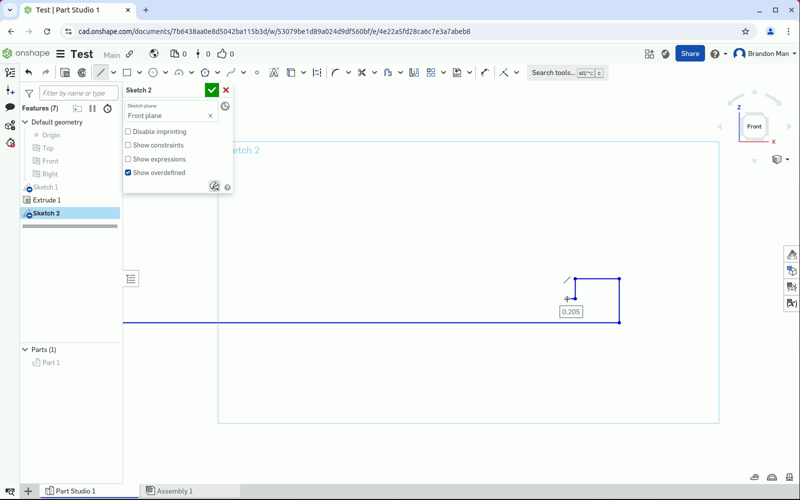
scroll(-6)
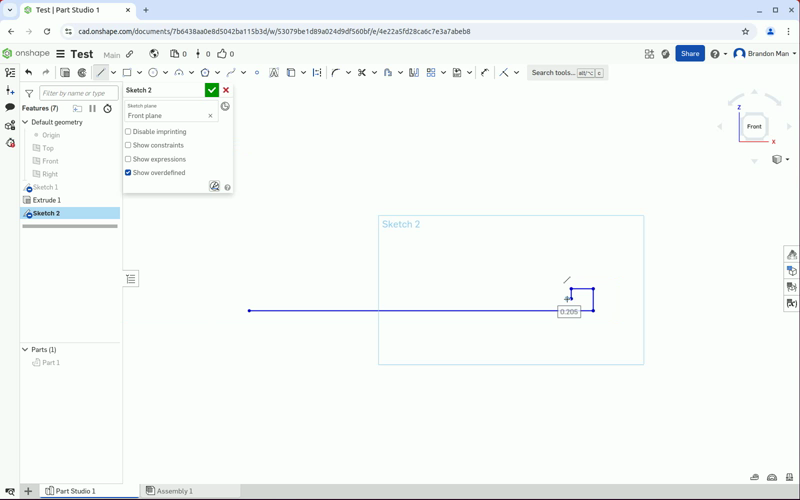
scroll(-6)
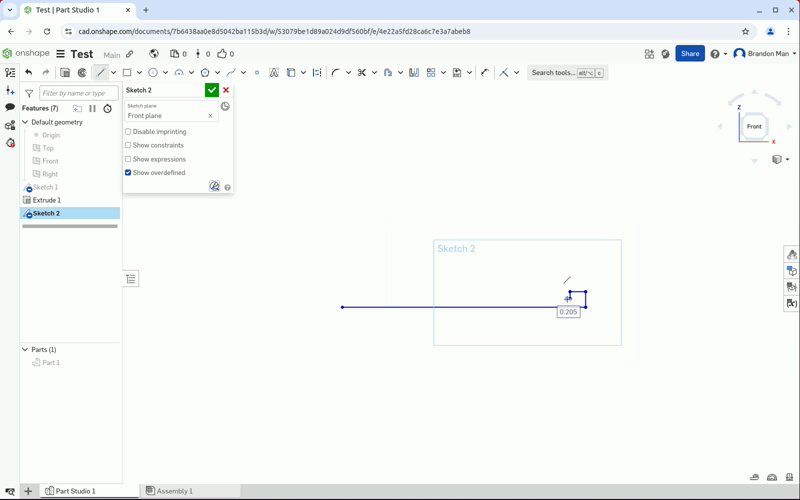
scroll(-6)
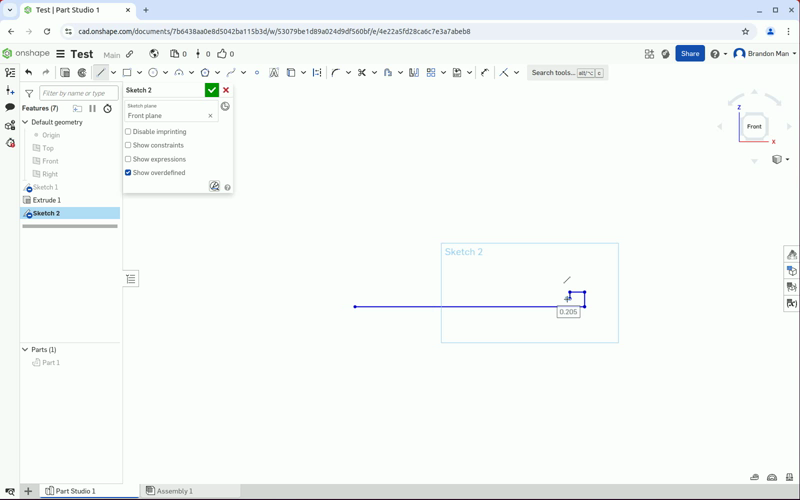
scroll(-6)
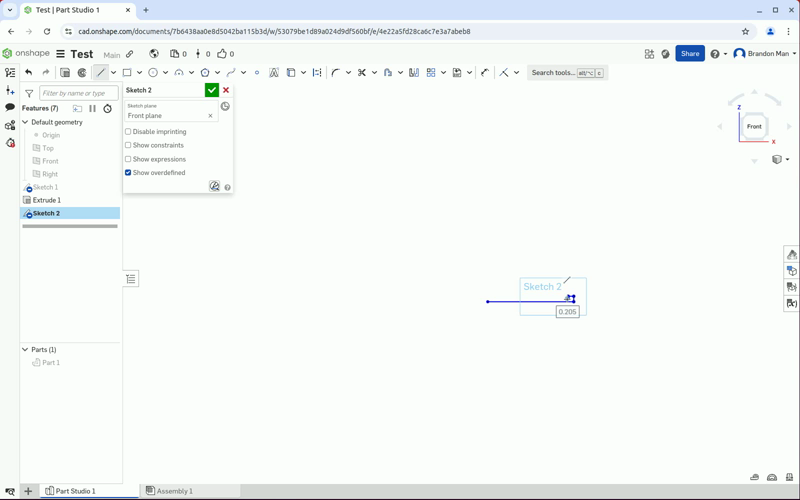
key_up(shift)
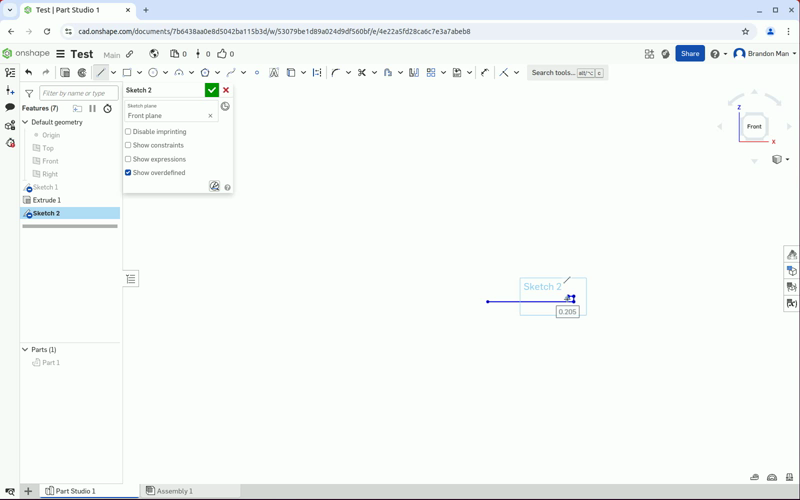
key_down(shift)
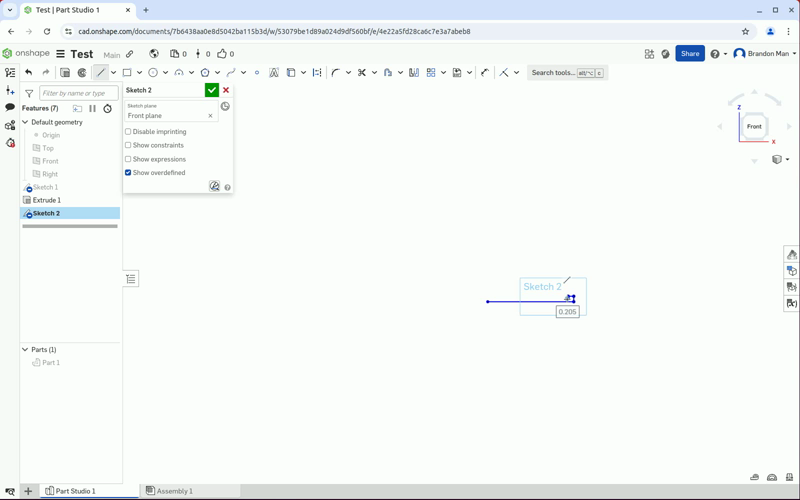
mouse_move(589, 298)
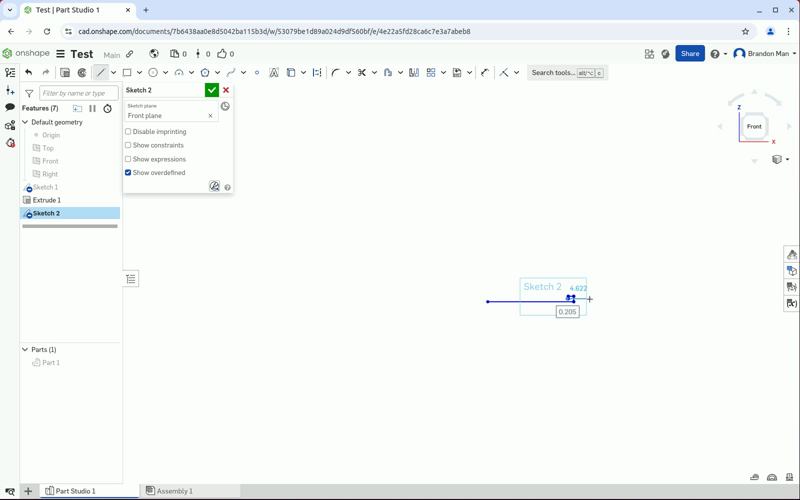
mouse_move(567, 296)
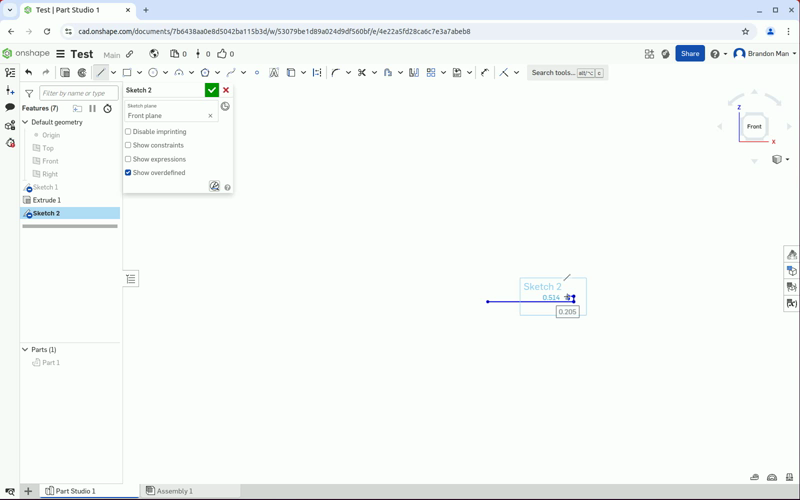
scroll(6)
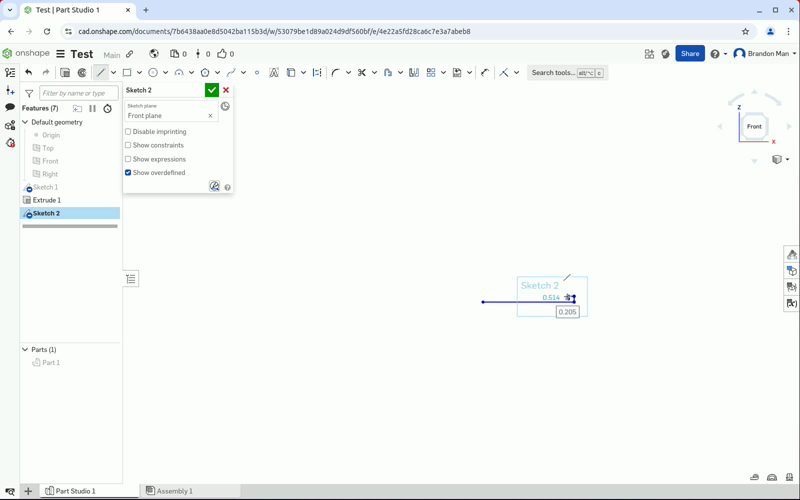
scroll(6)
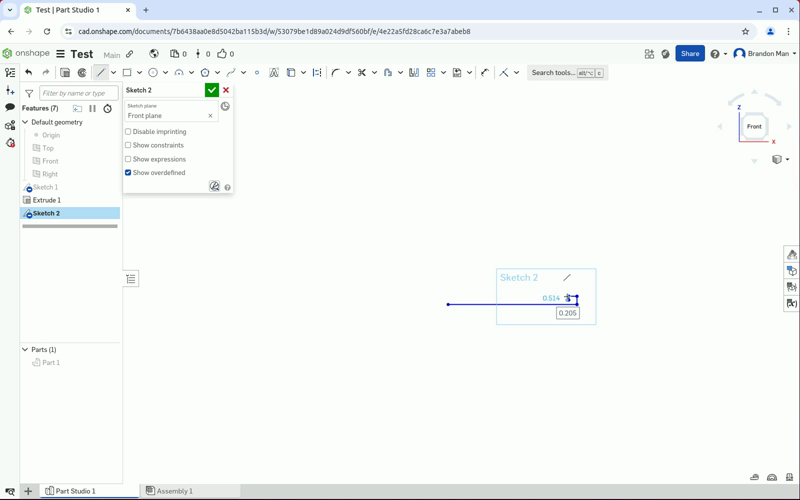
scroll(6)
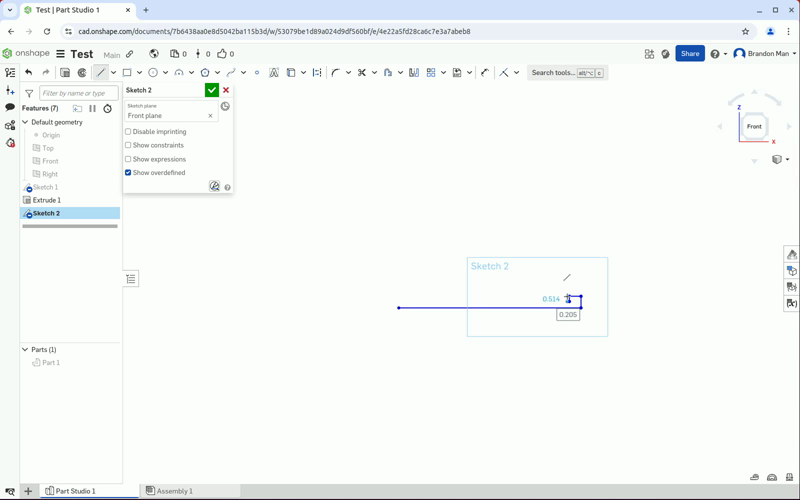
scroll(6)
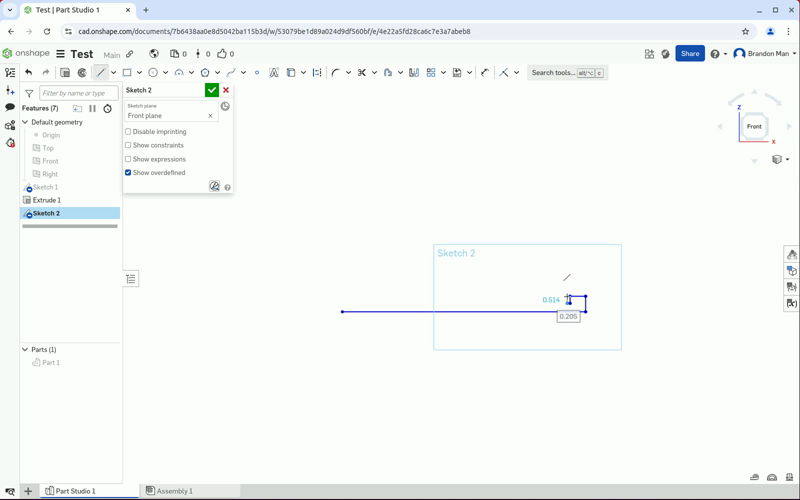
scroll(6)
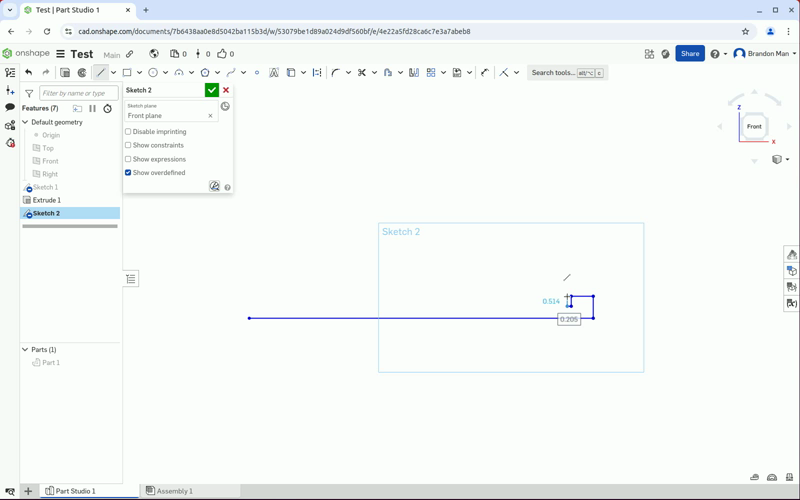
scroll(6)
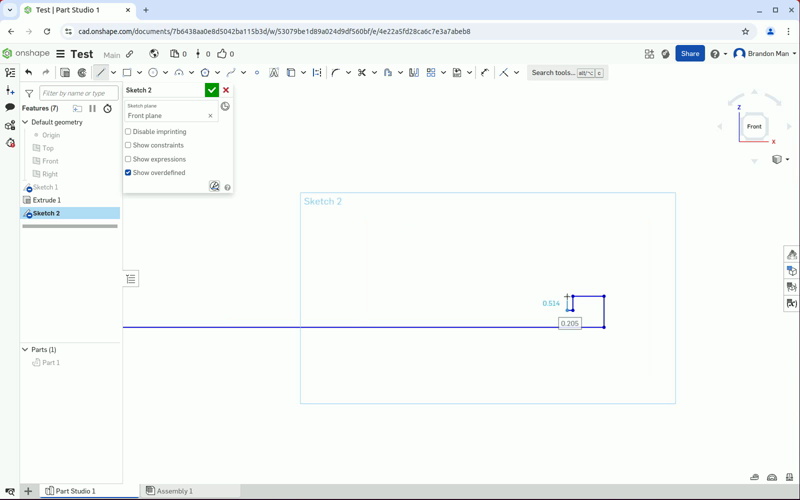
scroll(6)
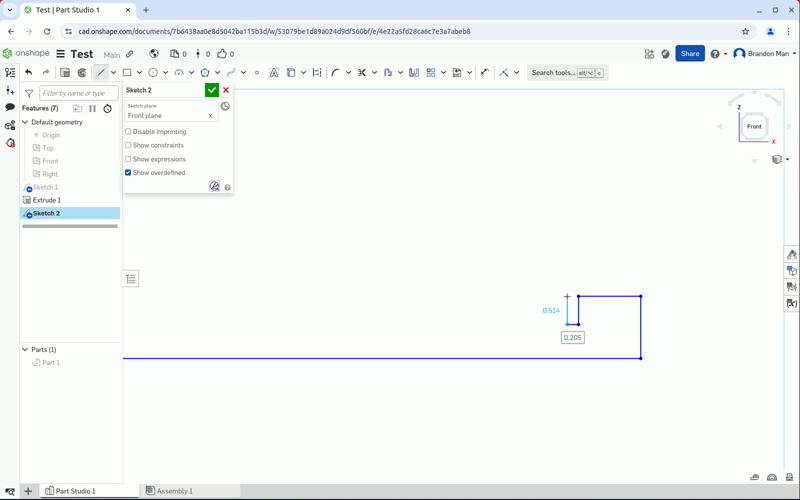
click(567, 296)
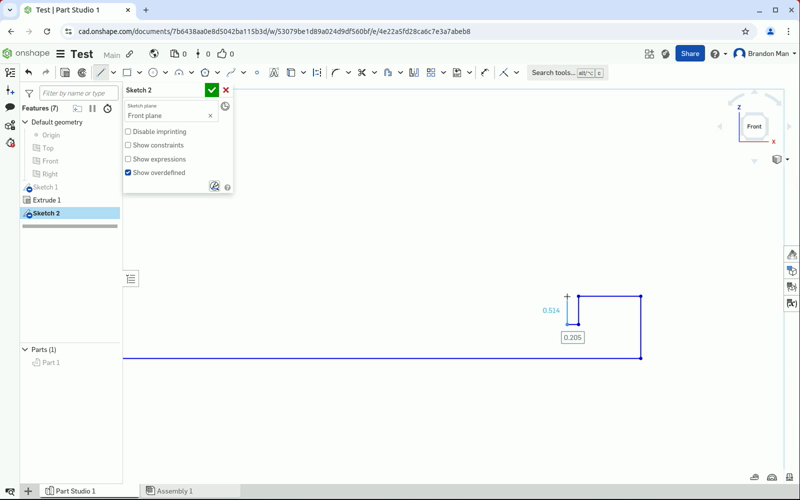
scroll(-6)
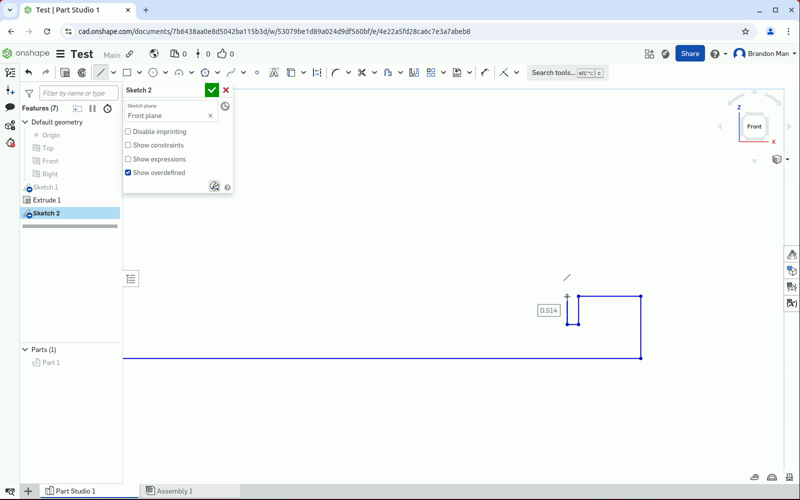
scroll(-6)
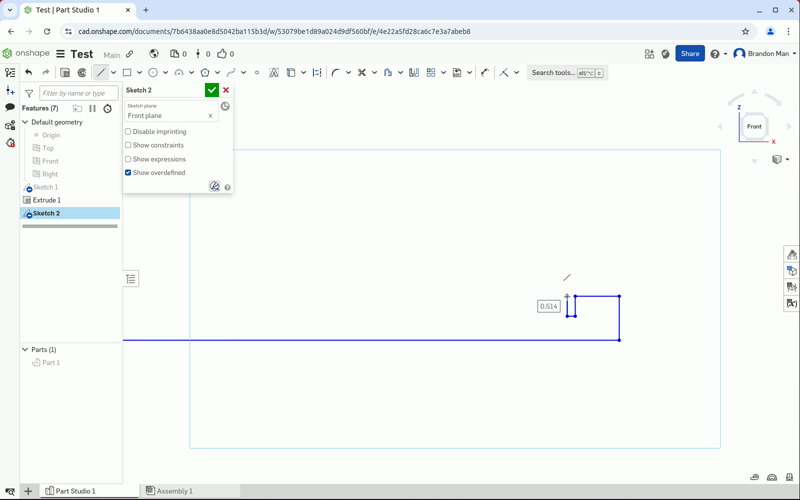
scroll(-6)
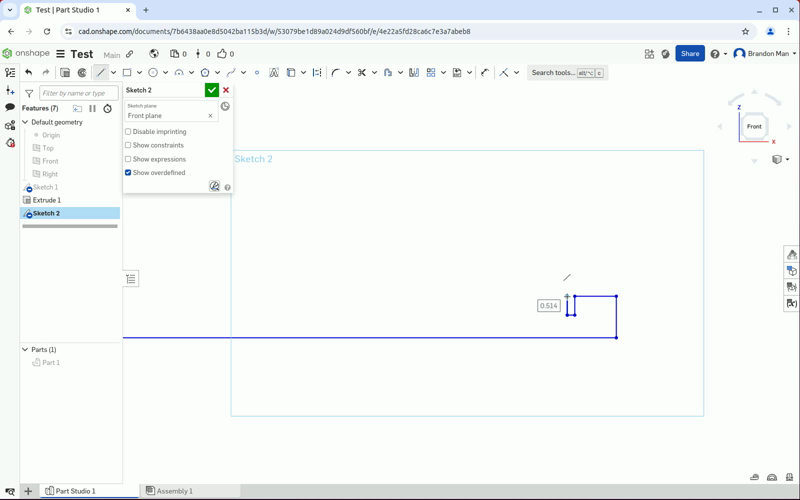
scroll(-6)
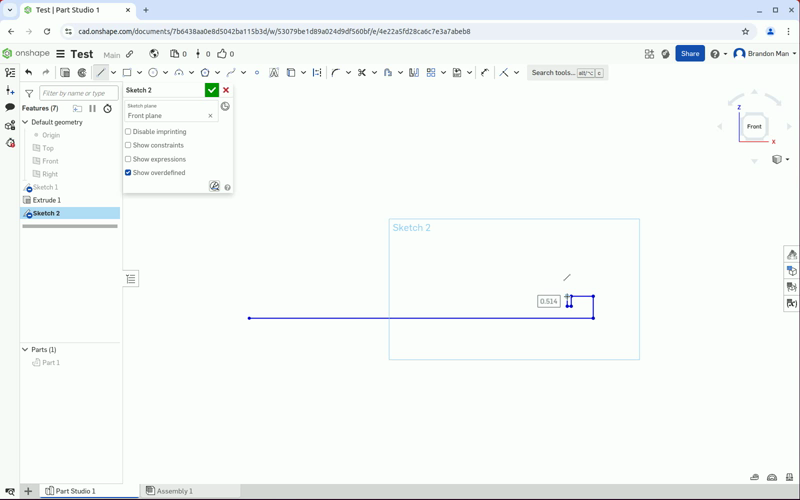
scroll(-6)
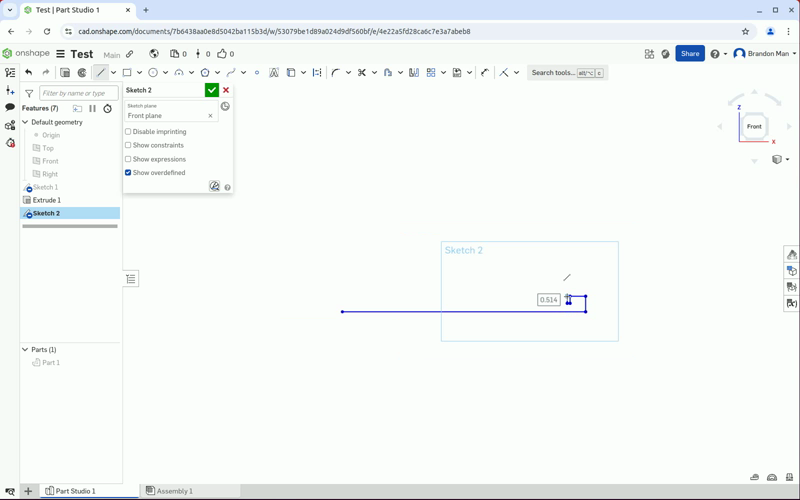
scroll(-6)
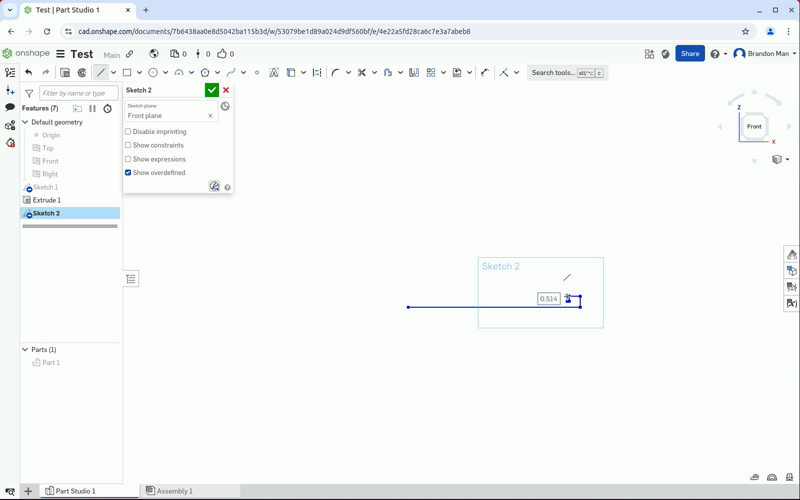
scroll(-6)
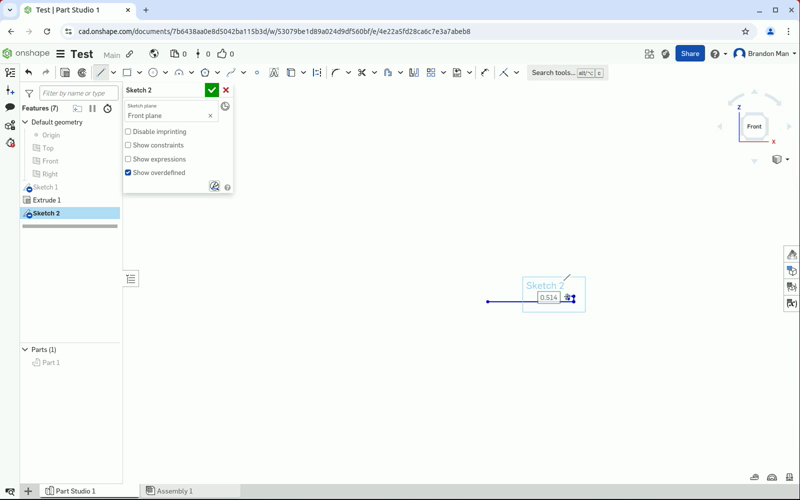
key_up(shift)
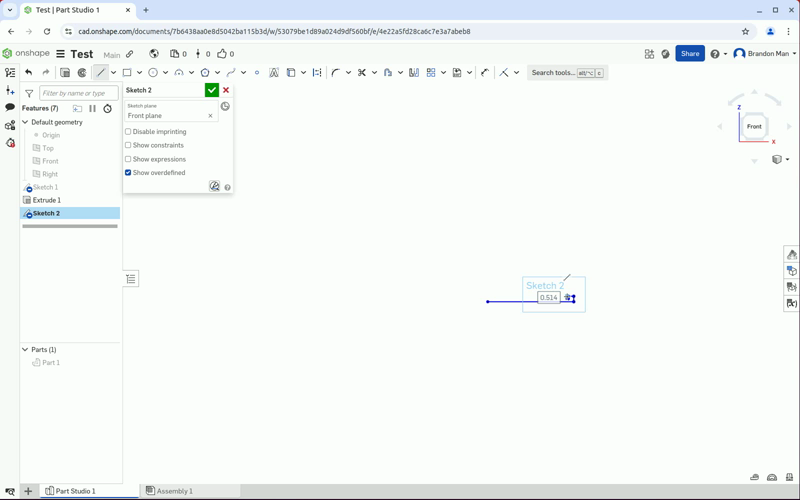
key_down(shift)
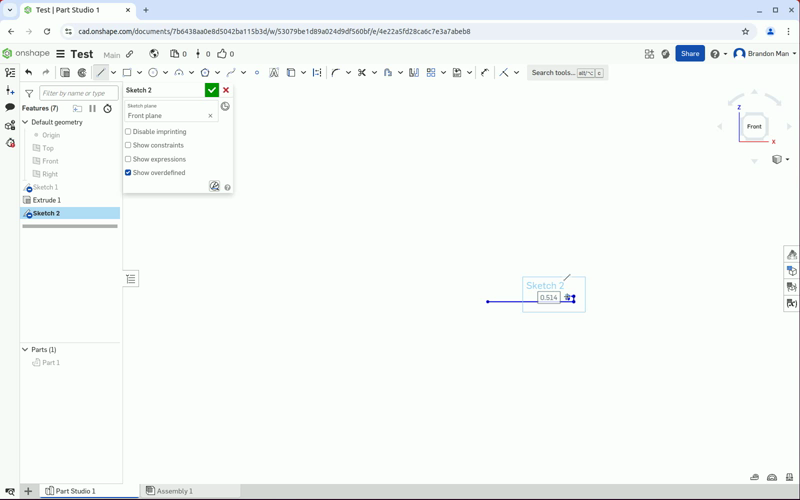
mouse_move(487, 296)
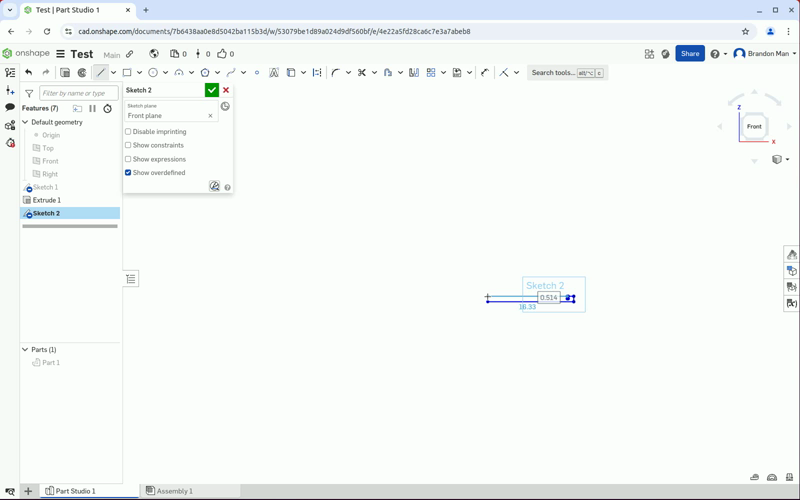
click(487, 296)
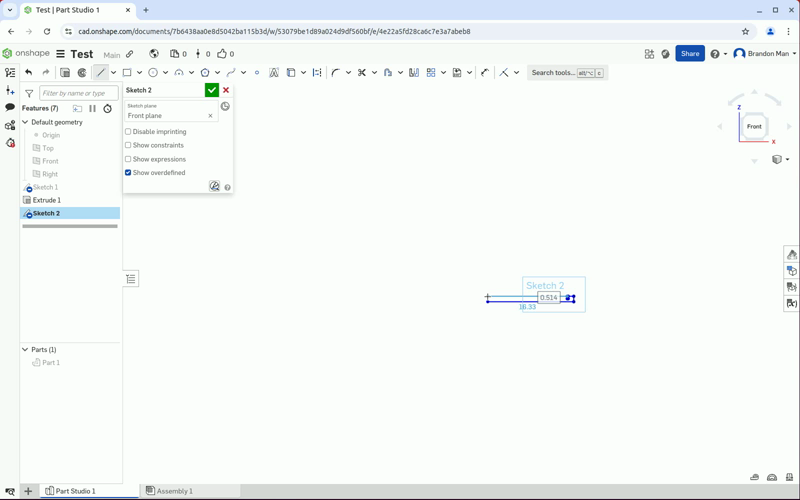
key_up(shift)
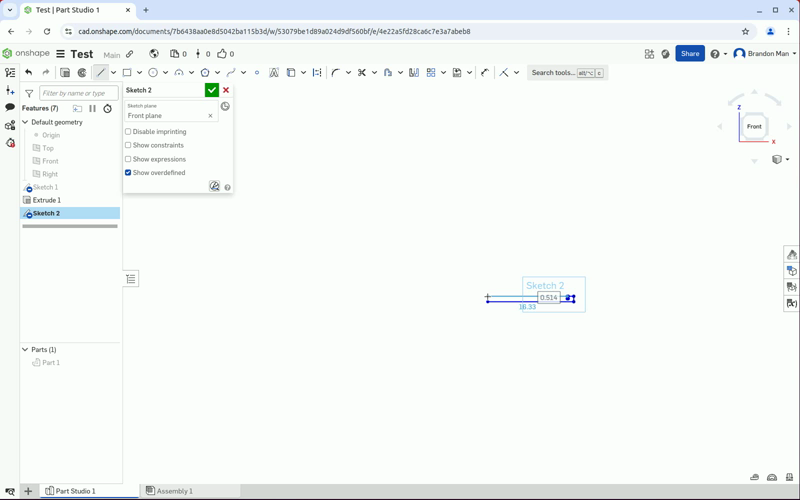
mouse_move(517, 296)
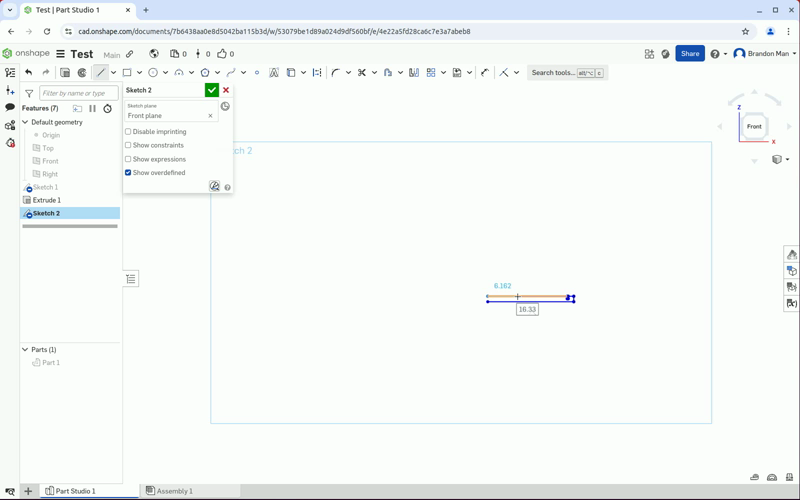
key_down(shift)
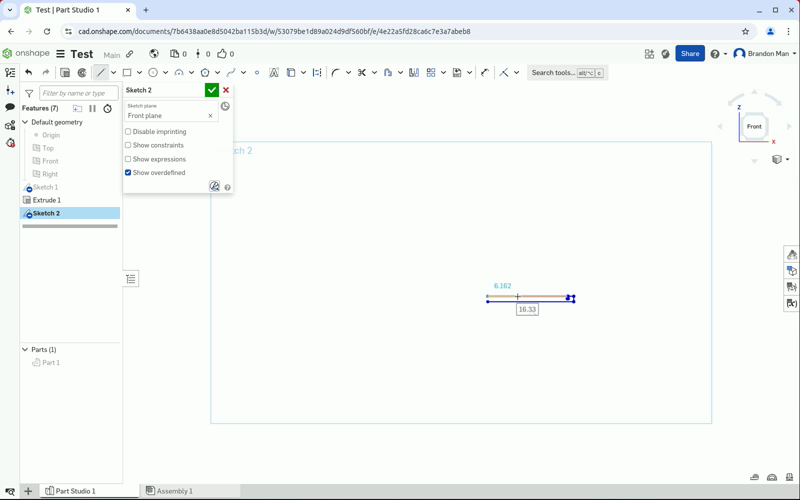
mouse_move(487, 301)
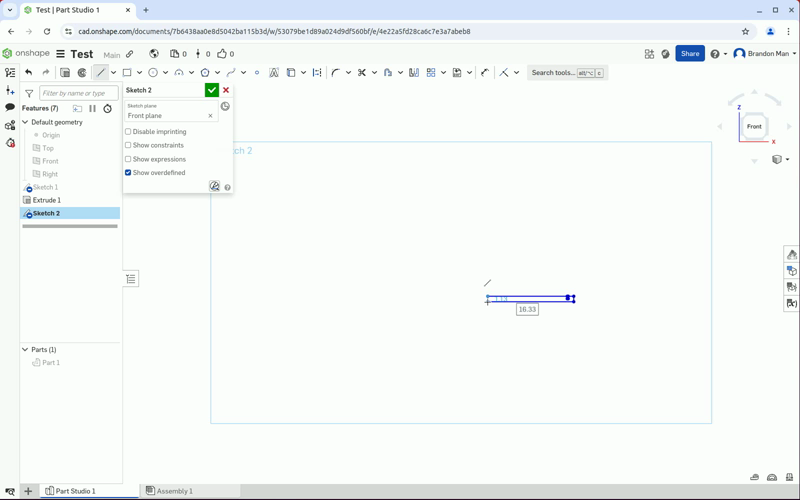
scroll(6)
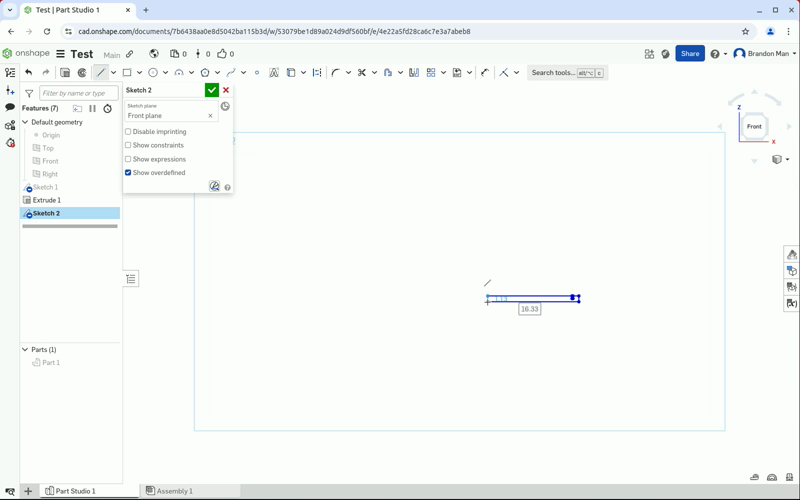
scroll(6)
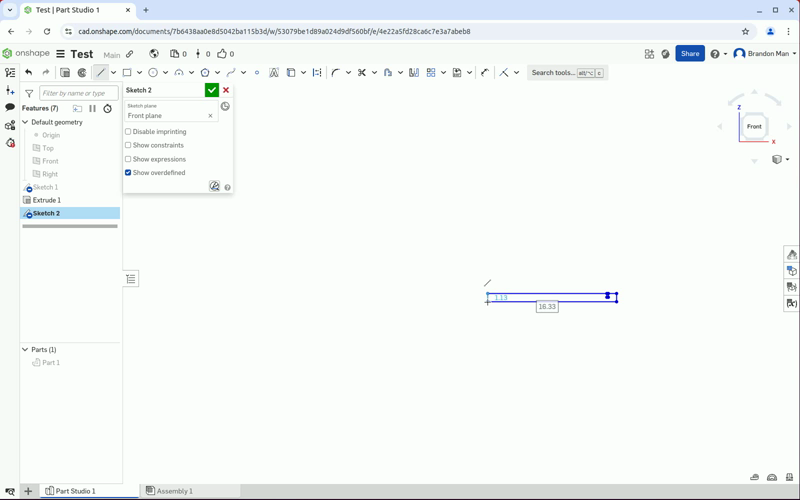
scroll(6)
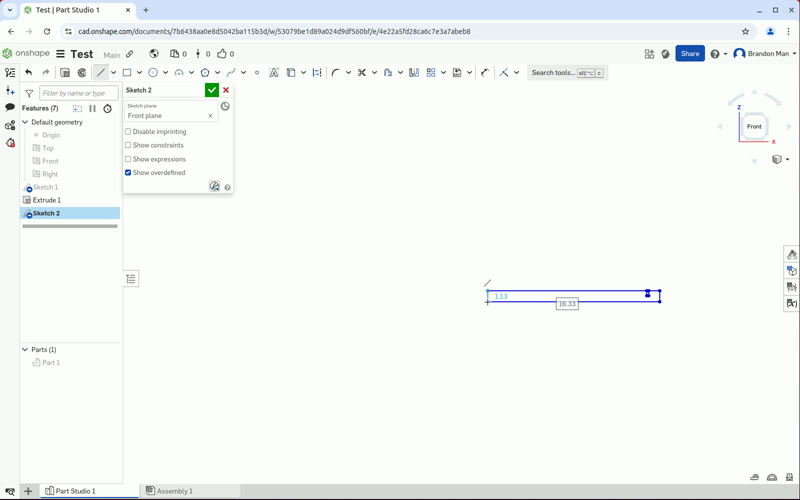
scroll(6)
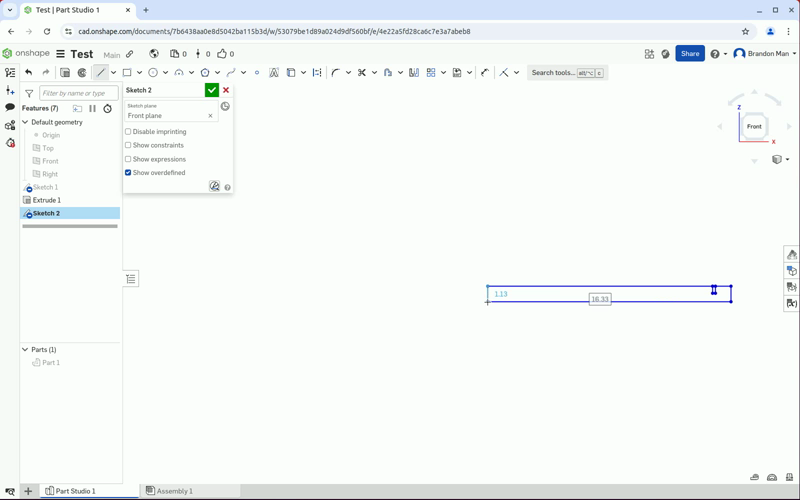
scroll(6)
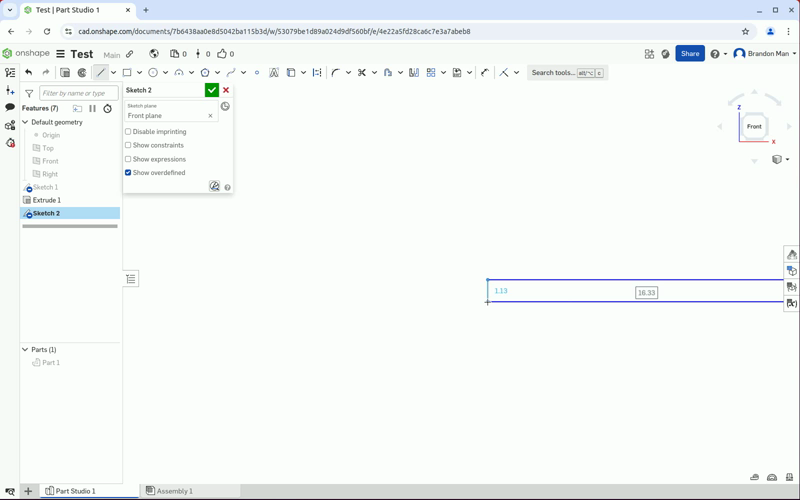
scroll(6)
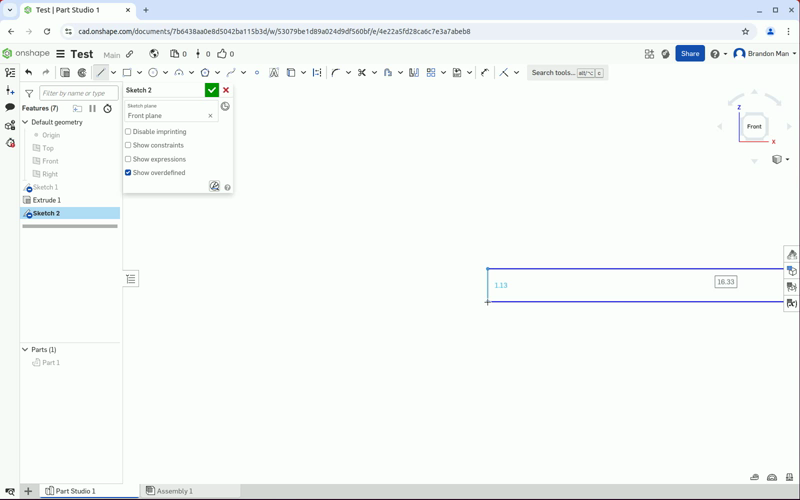
scroll(6)
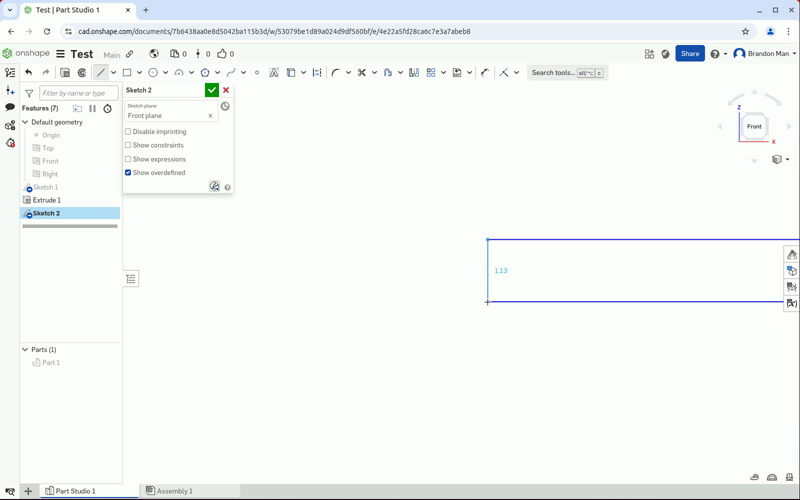
key_up(shift)
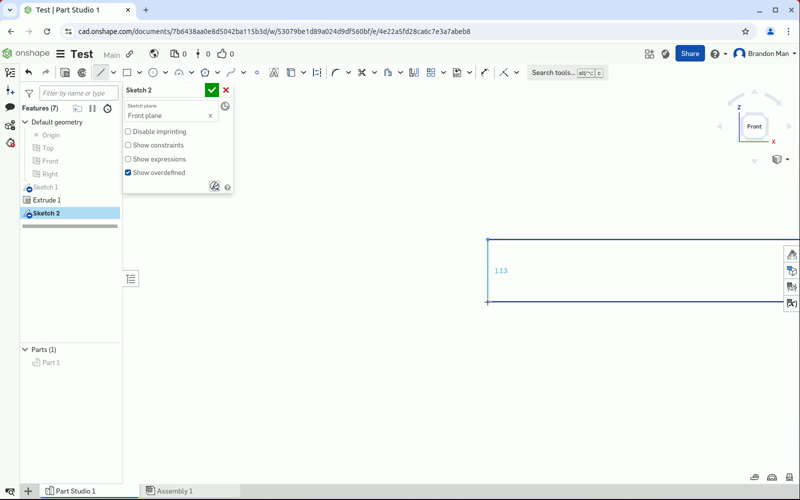
click(487, 301)
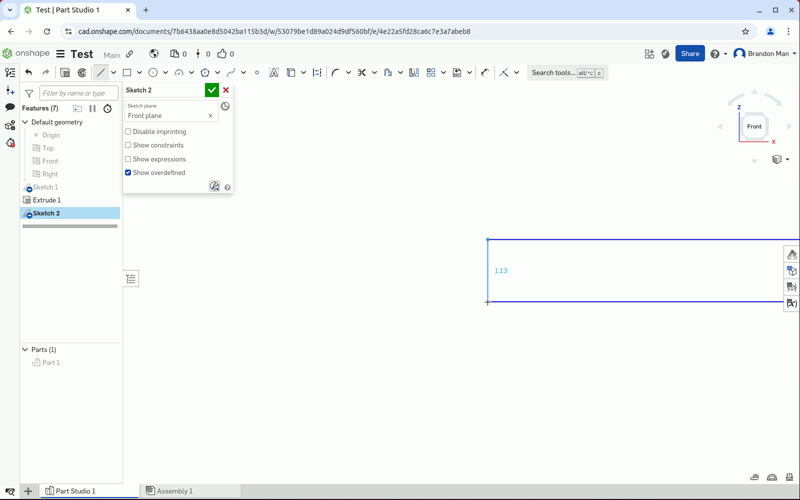
scroll(-6)
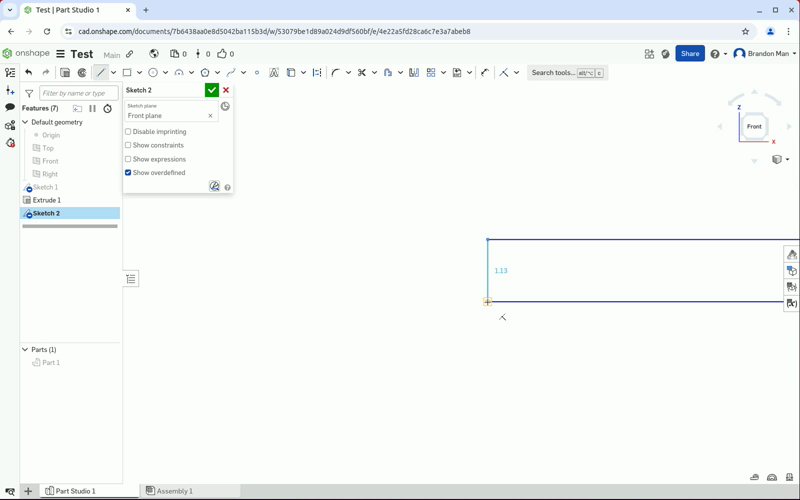
scroll(-6)
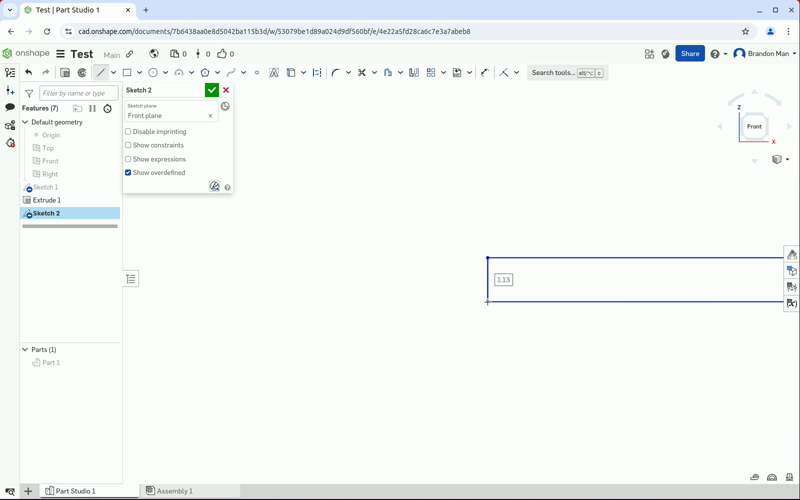
scroll(-6)
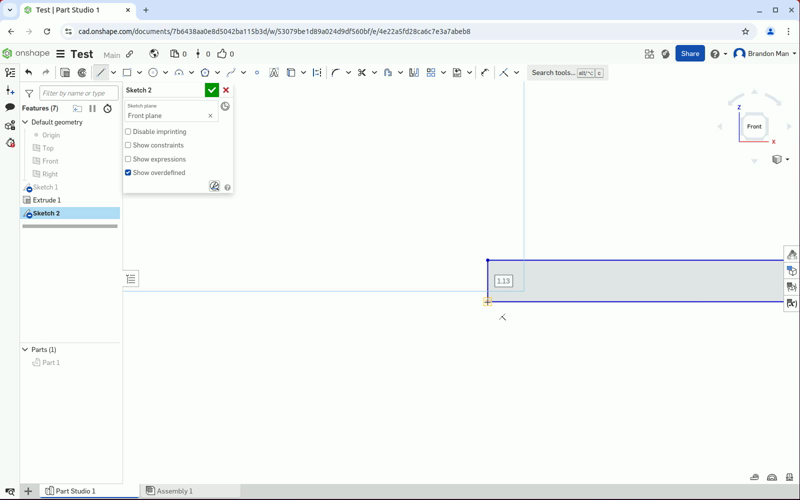
scroll(-6)
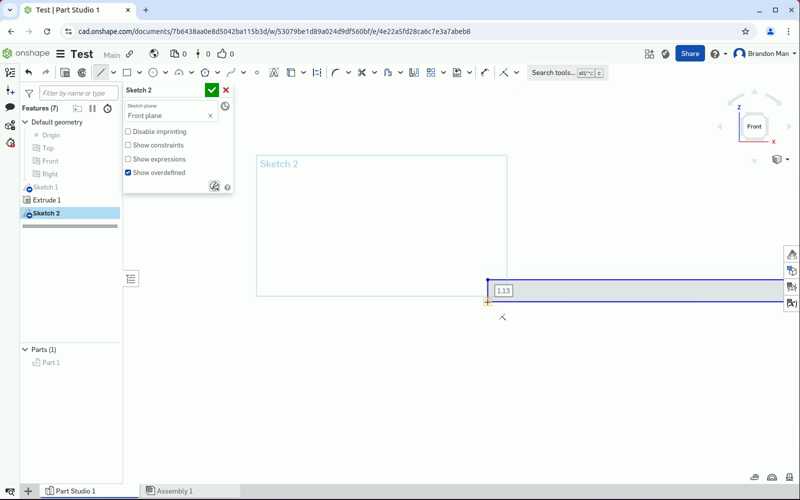
scroll(-6)
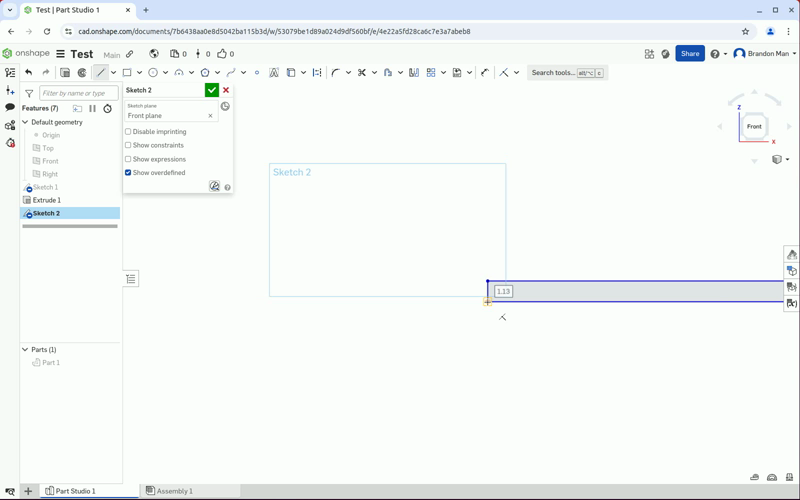
scroll(-6)
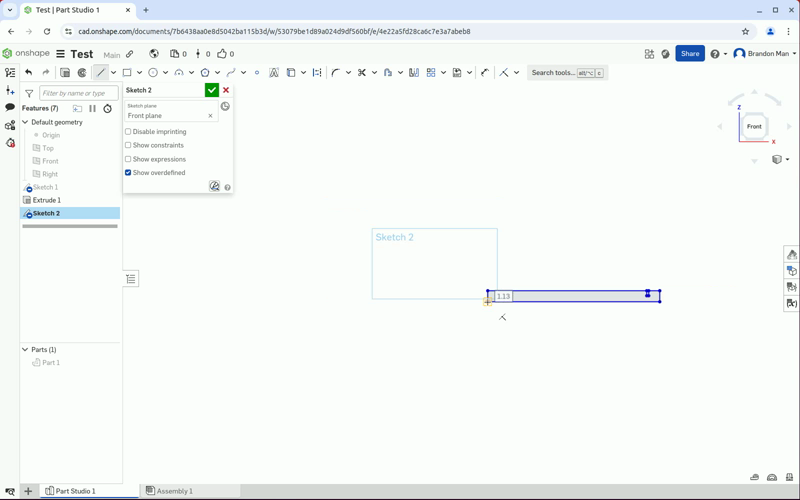
scroll(-6)
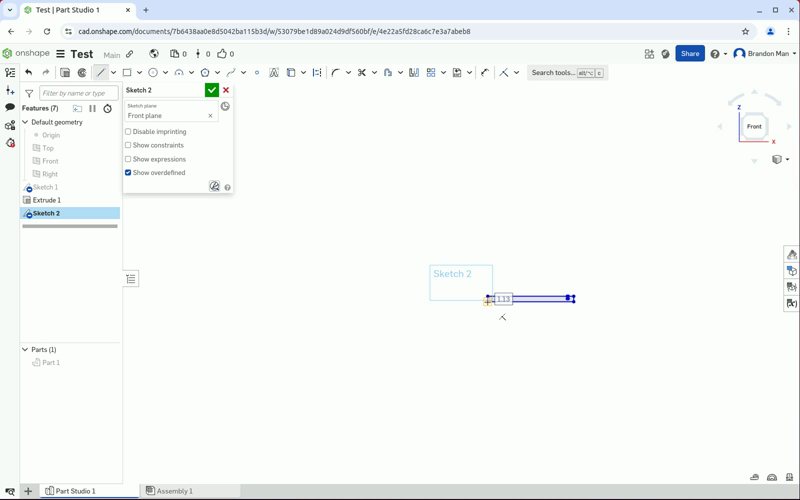
key(esc)
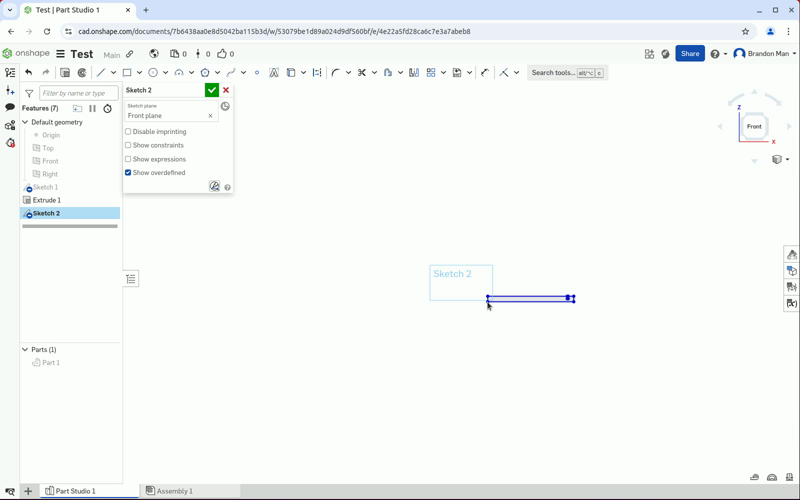
key(c)
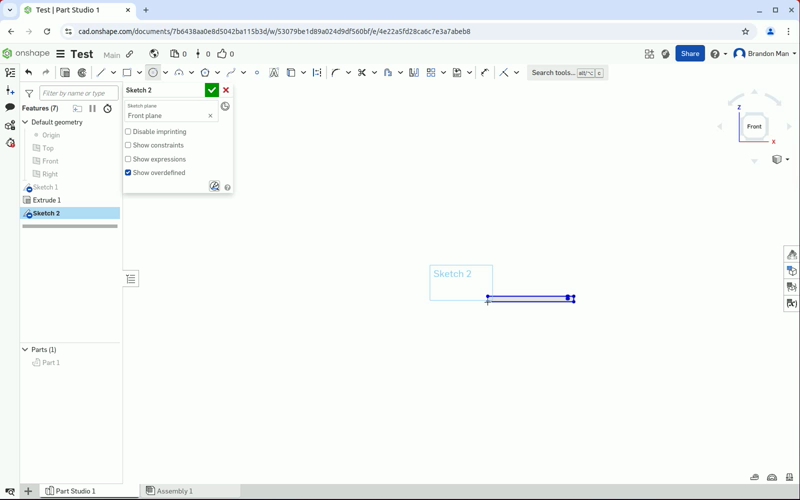
key_down(shift)
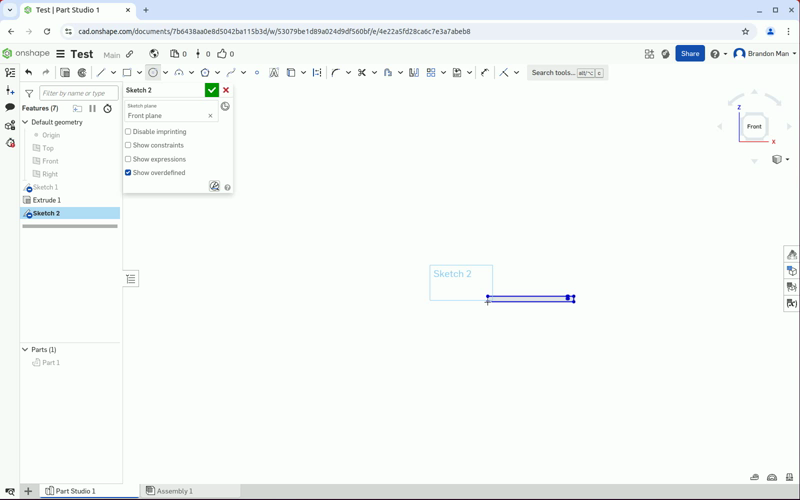
mouse_move(490, 298)
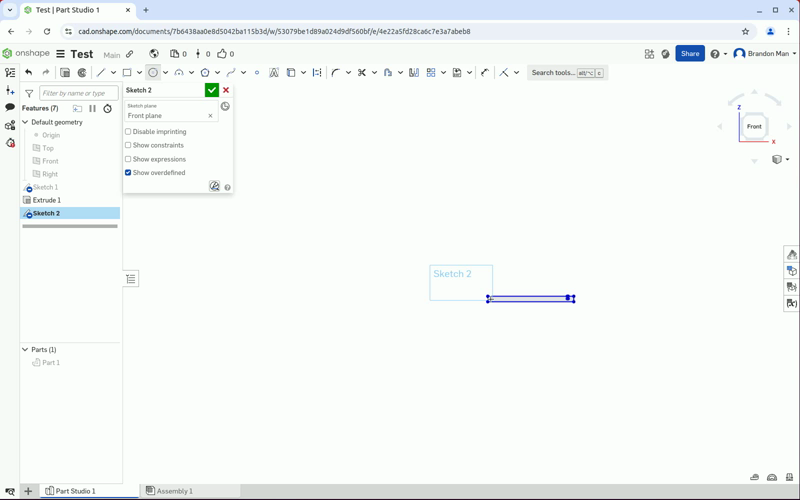
scroll(6)
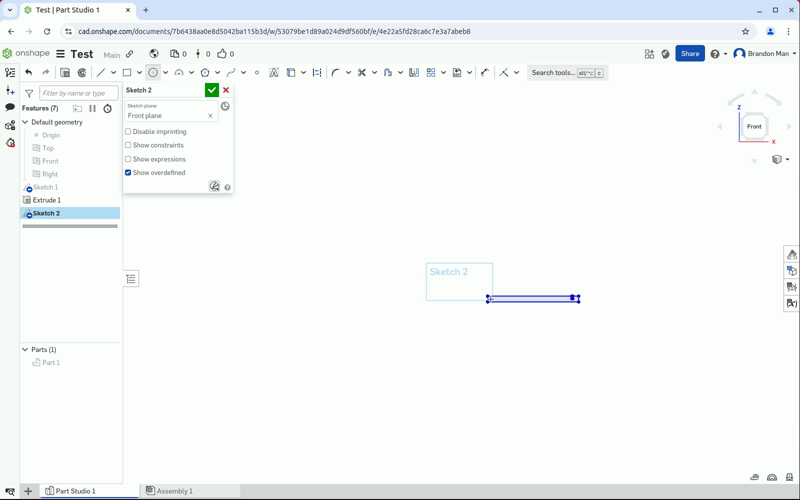
scroll(6)
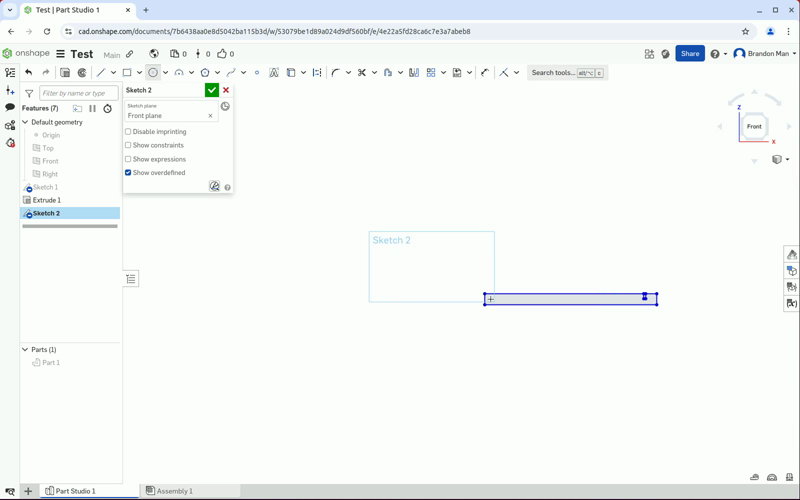
scroll(6)
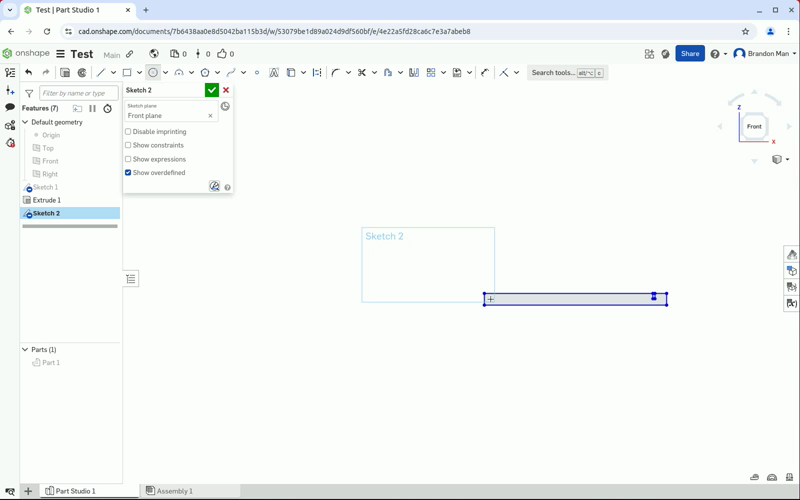
scroll(6)
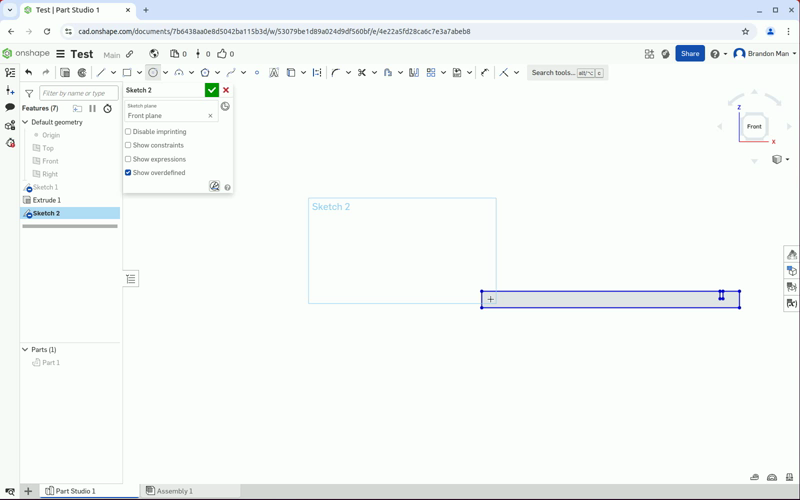
scroll(6)
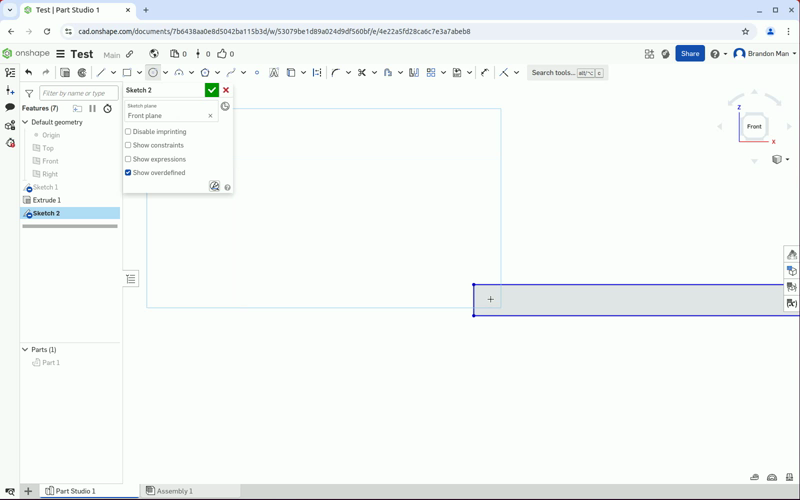
scroll(6)
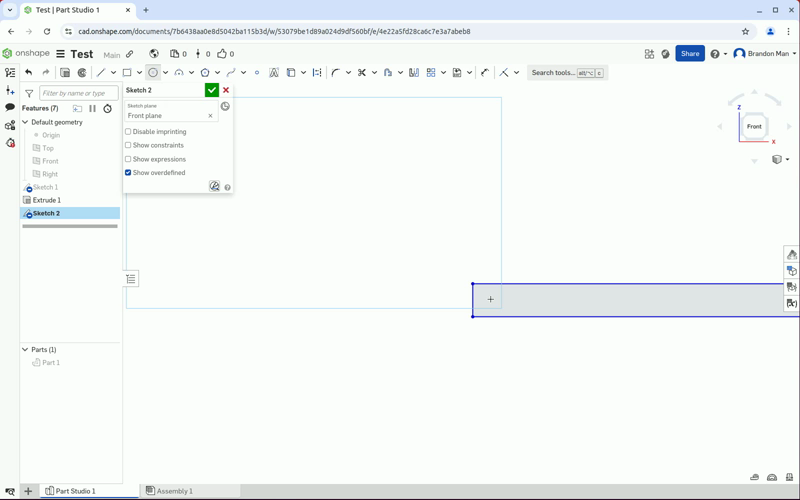
scroll(6)
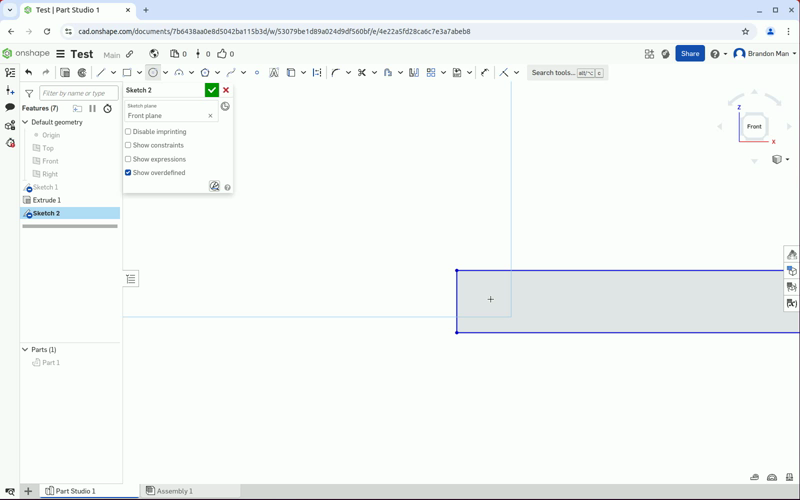
click(490, 298)
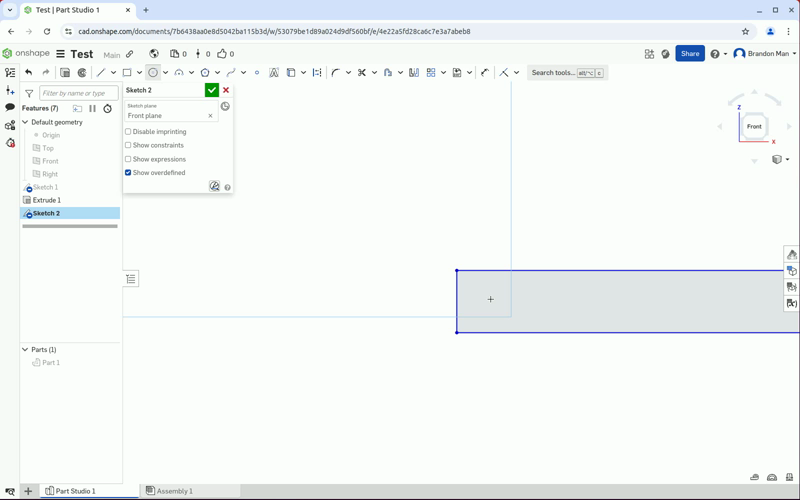
scroll(-6)
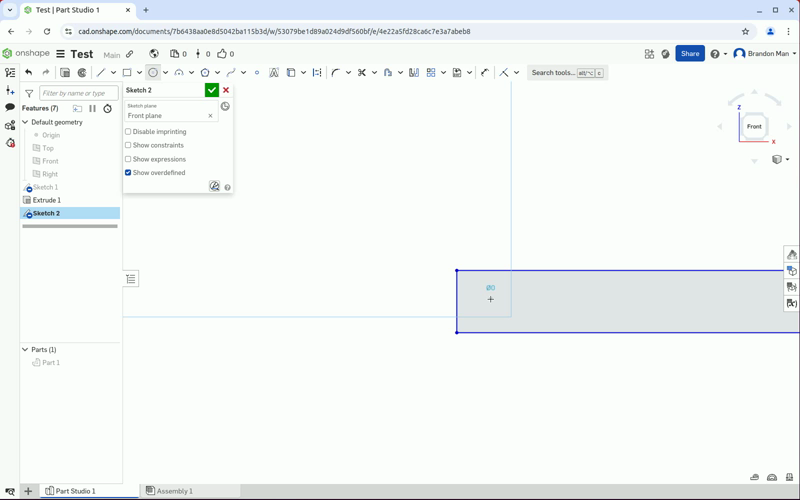
scroll(-6)
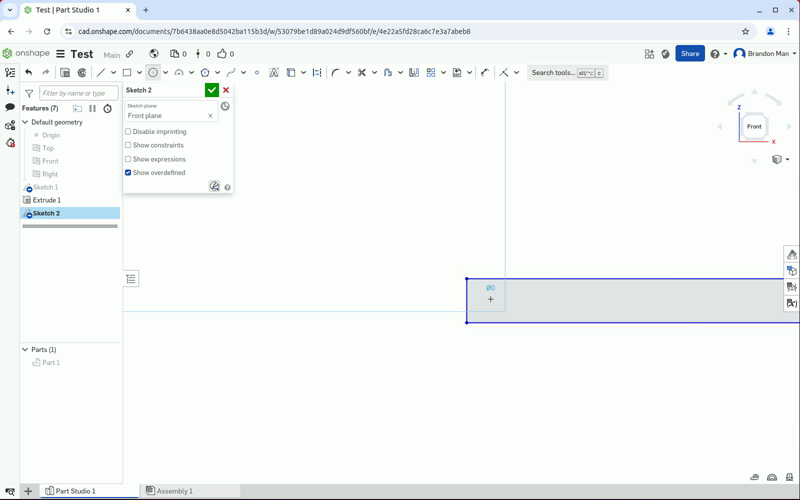
scroll(-6)
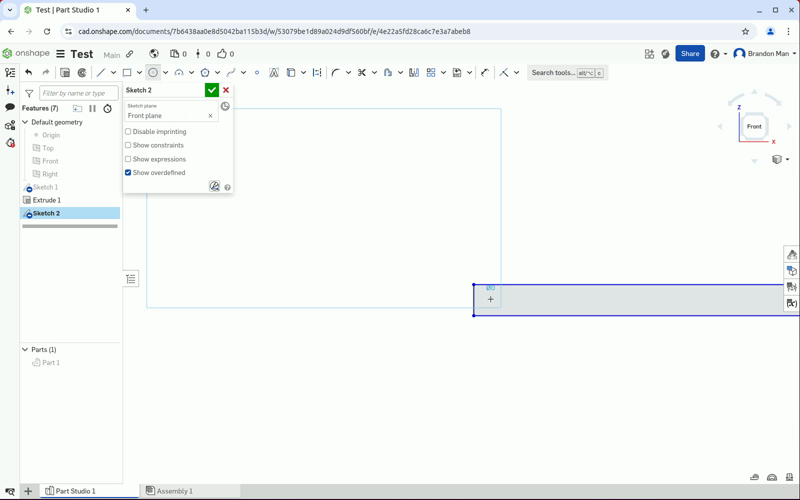
scroll(-6)
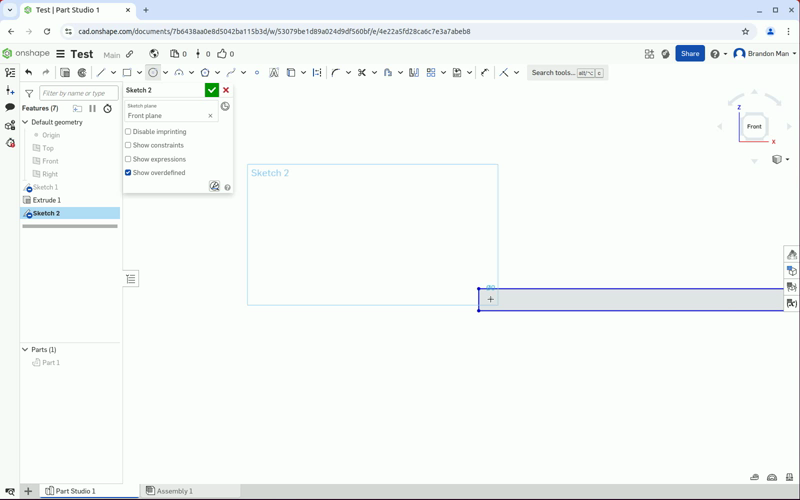
scroll(-6)
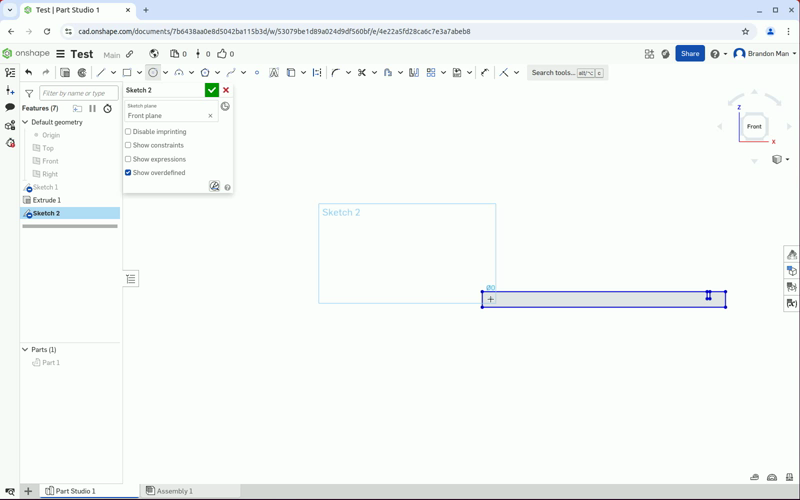
scroll(-6)
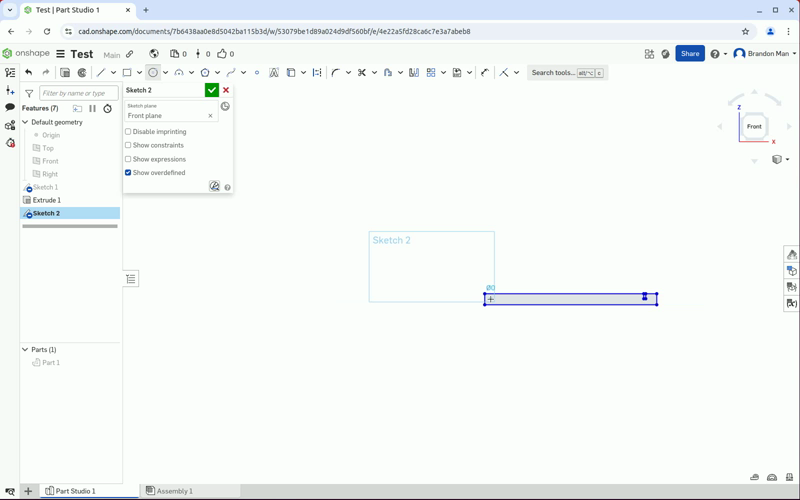
scroll(-6)
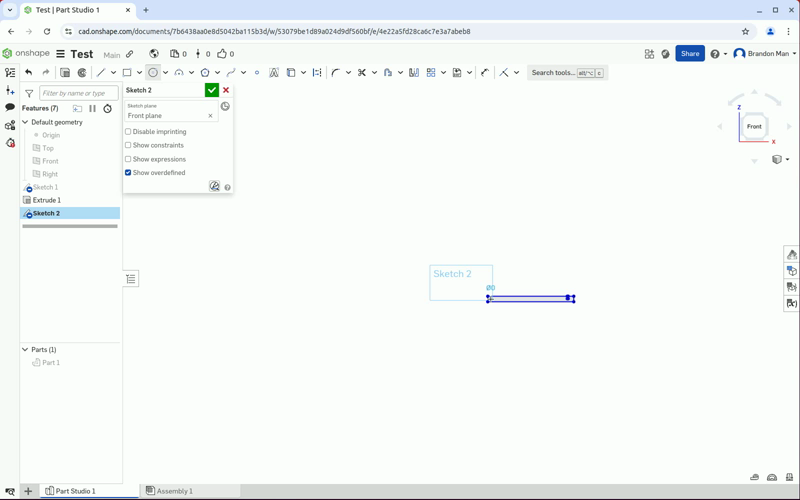
key_up(shift)
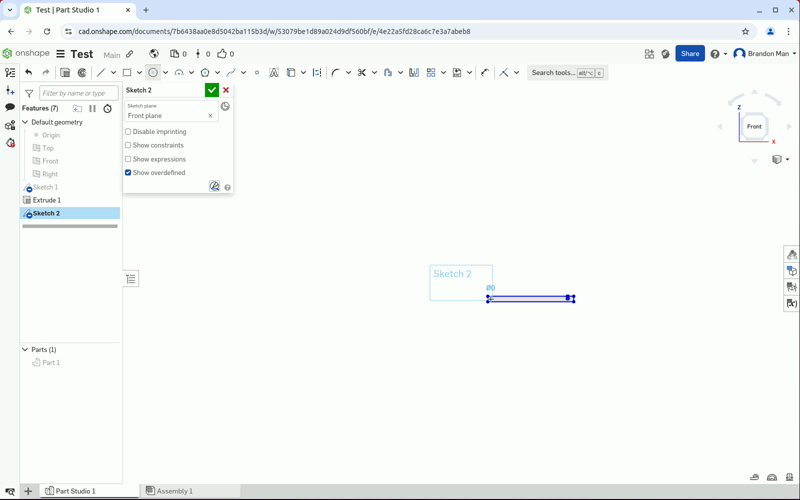
mouse_move(492, 298)
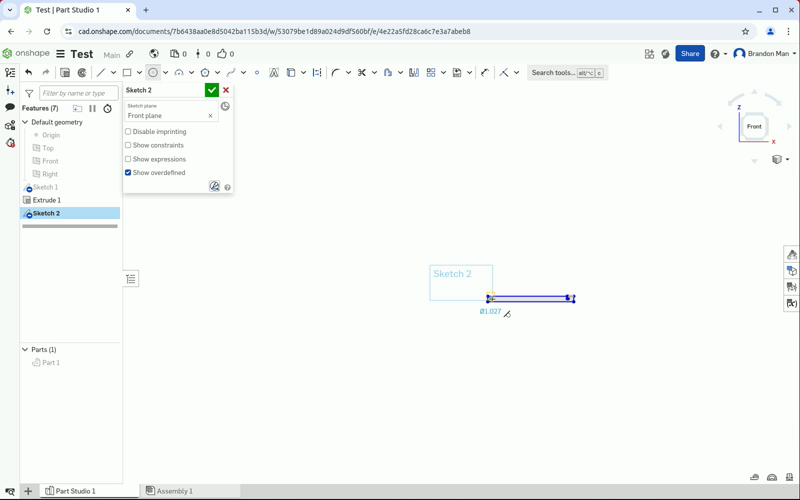
scroll(6)
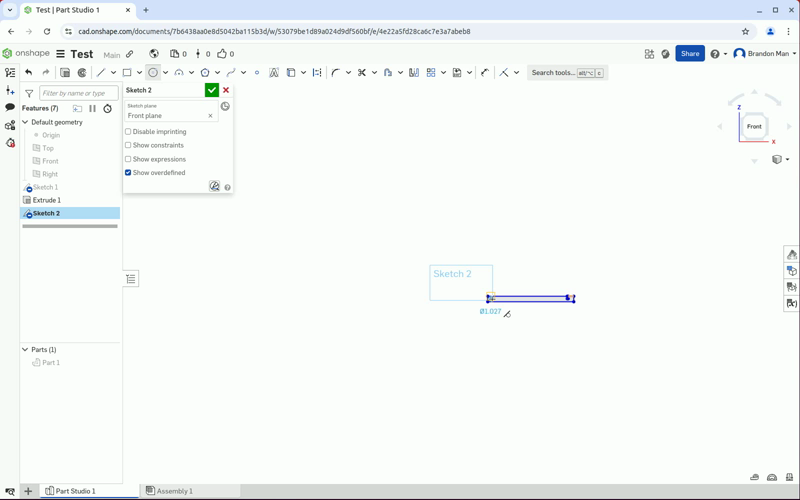
scroll(6)
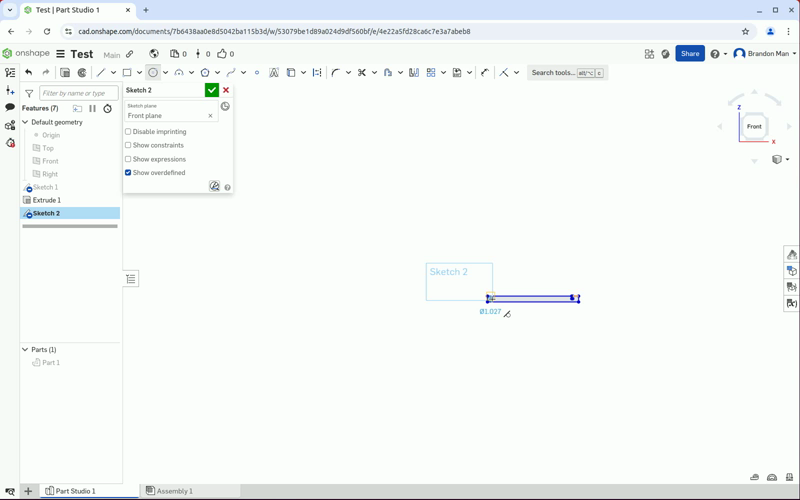
scroll(6)
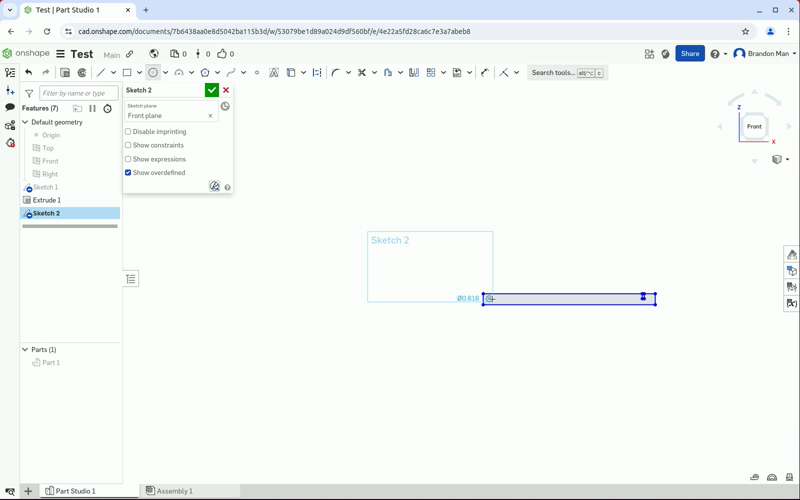
scroll(6)
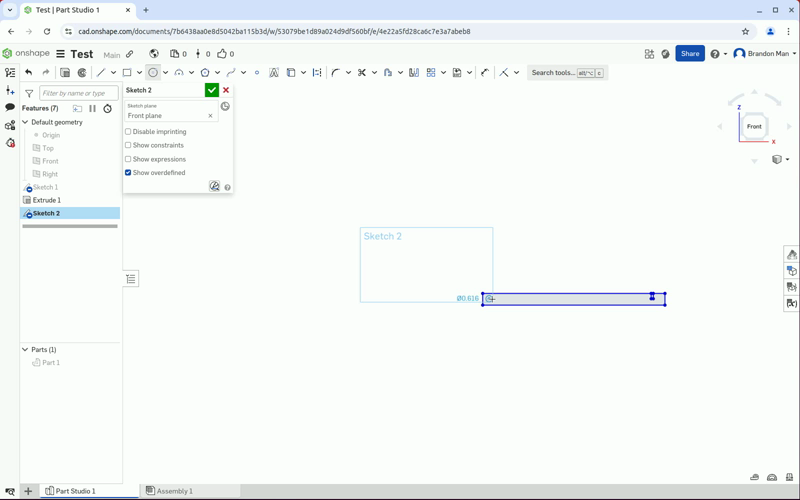
scroll(6)
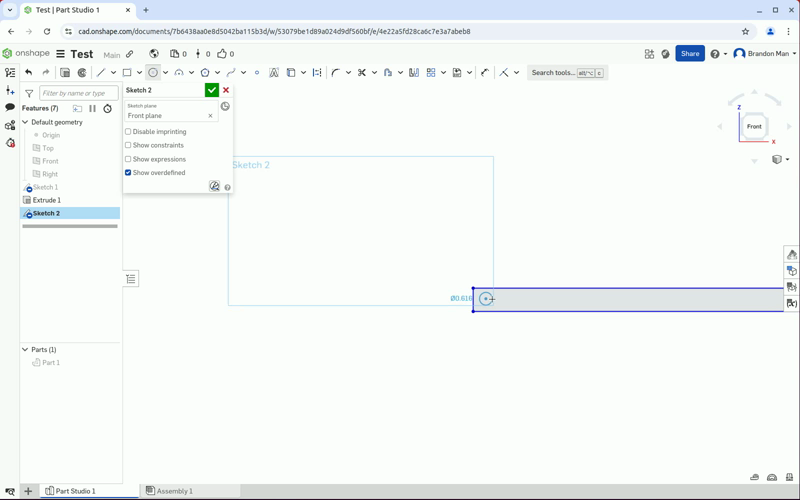
scroll(6)
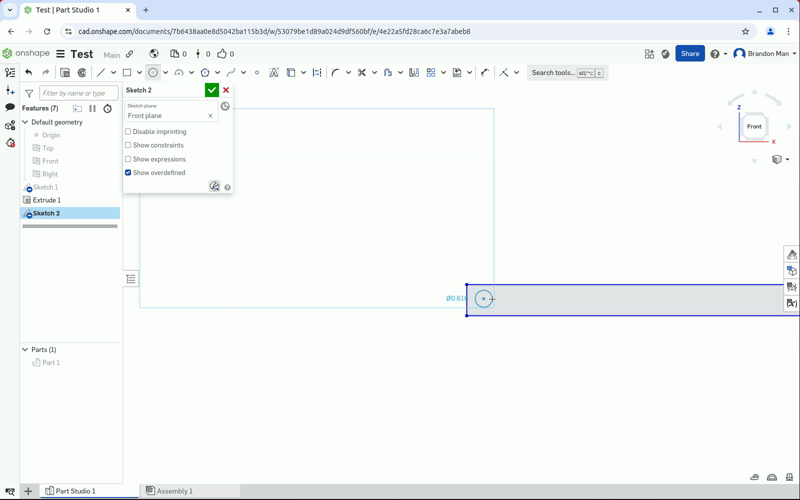
scroll(6)
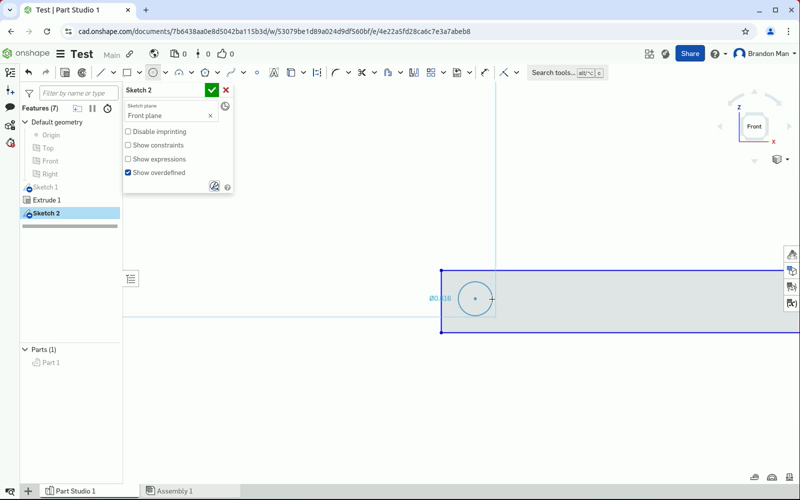
click(492, 298)
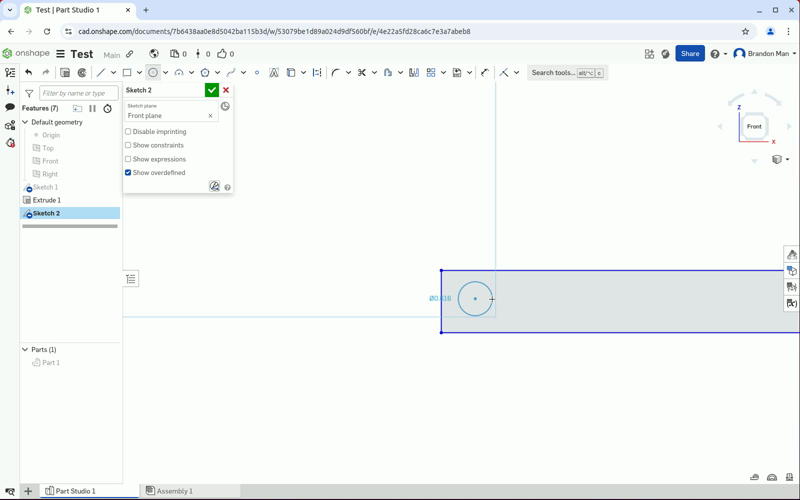
scroll(-6)
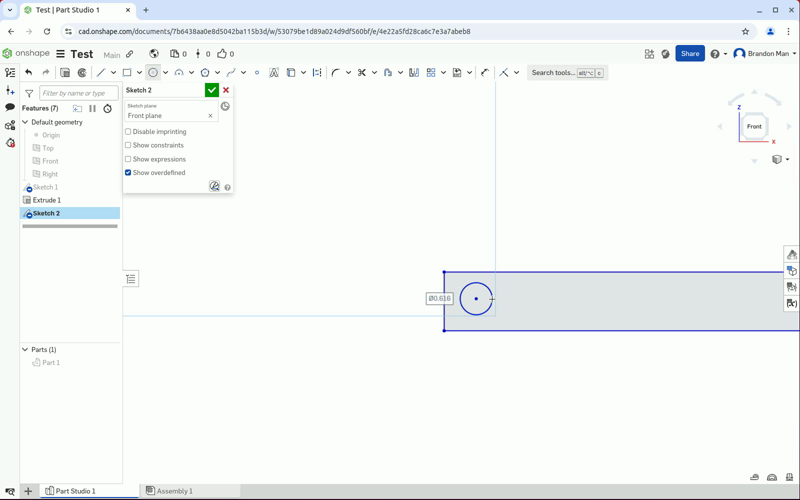
scroll(-6)
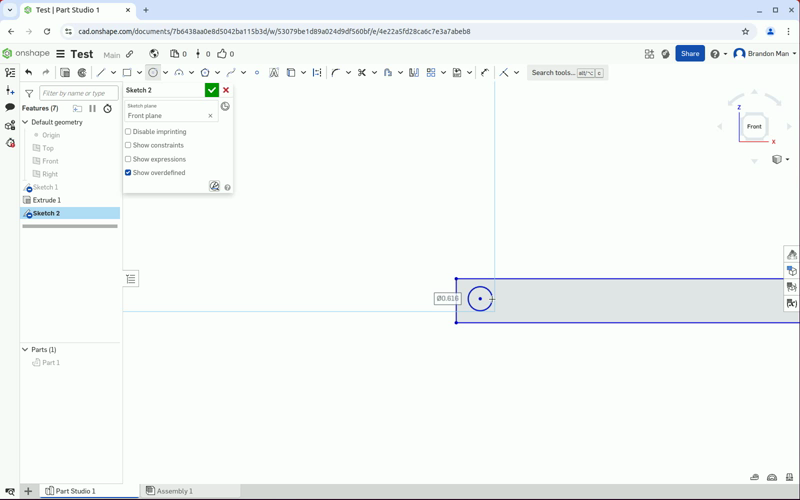
scroll(-6)
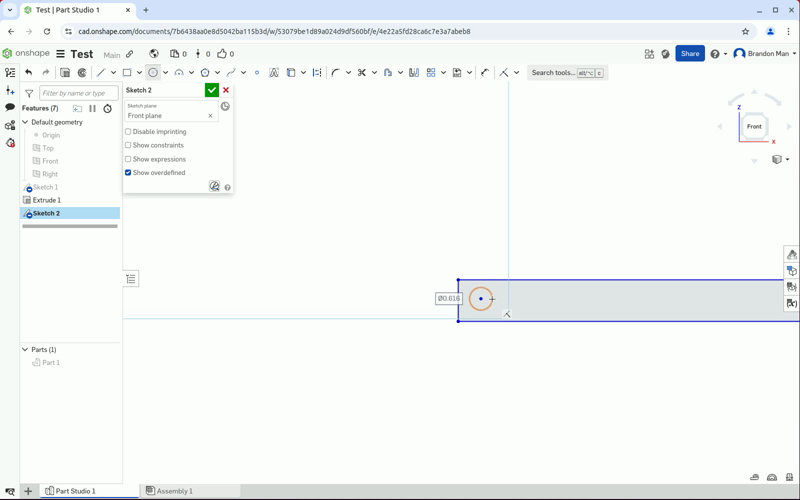
scroll(-6)
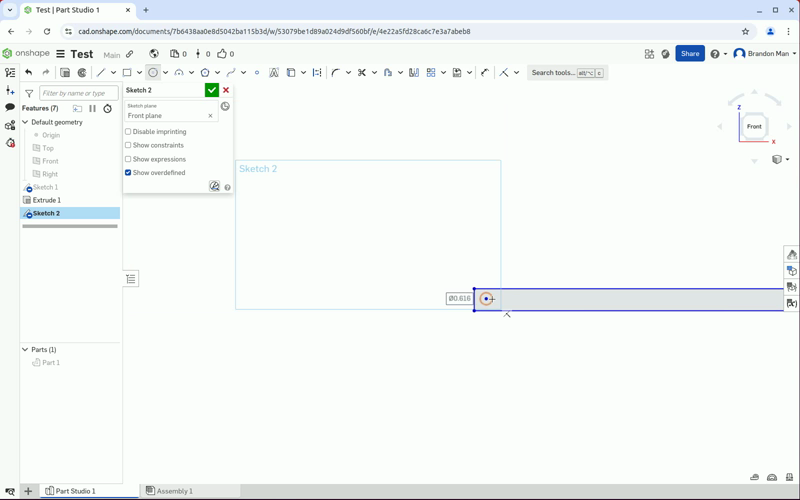
scroll(-6)
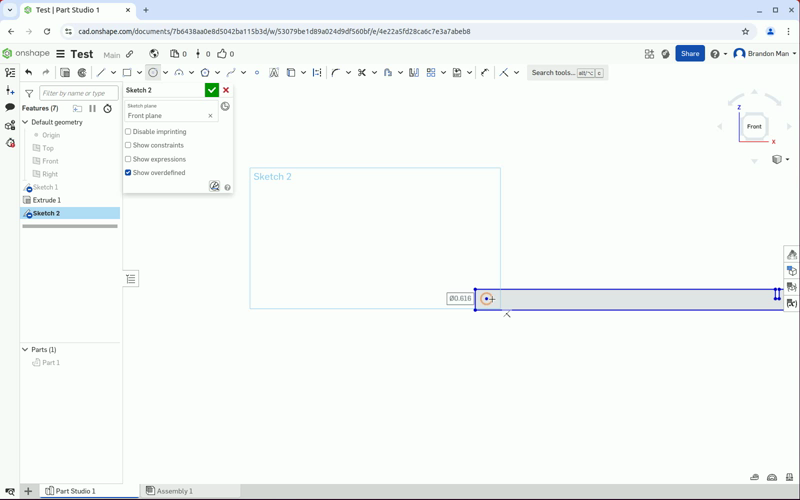
scroll(-6)
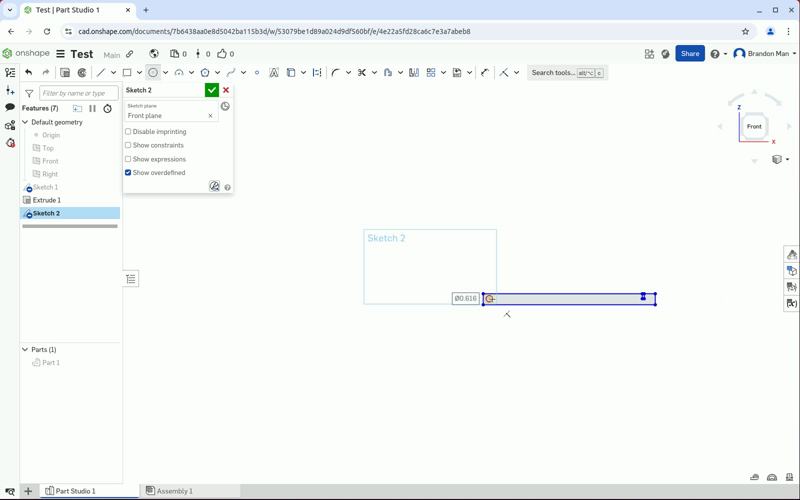
scroll(-6)
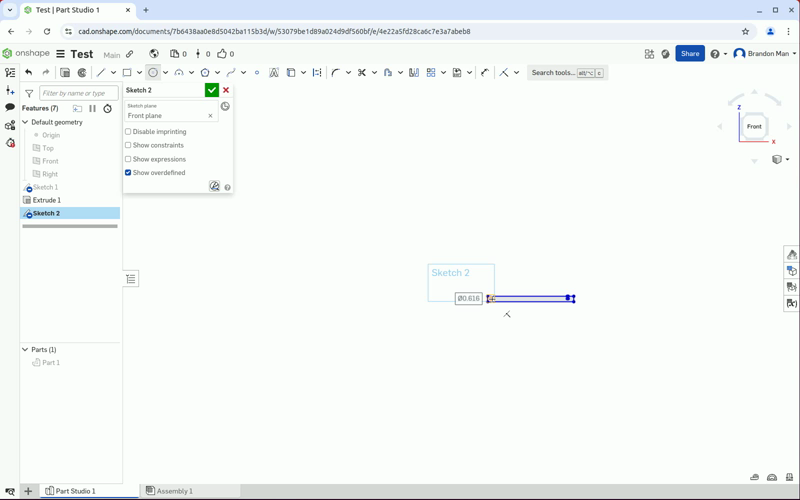
key(esc)
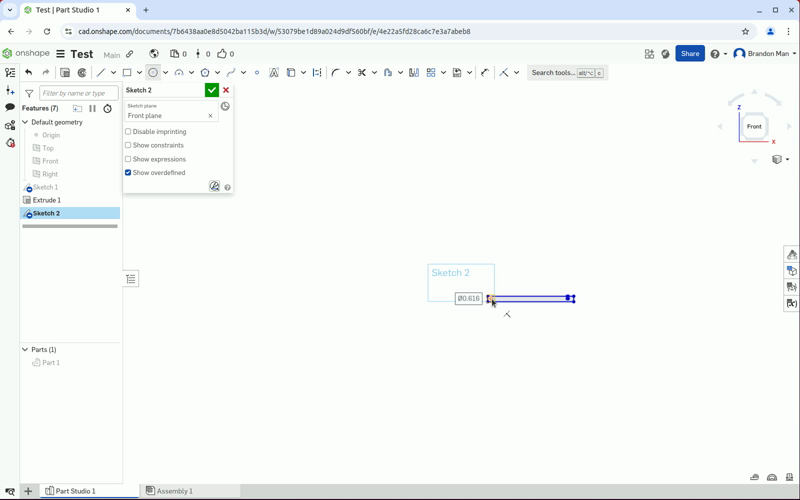
mouse_move(498, 296)
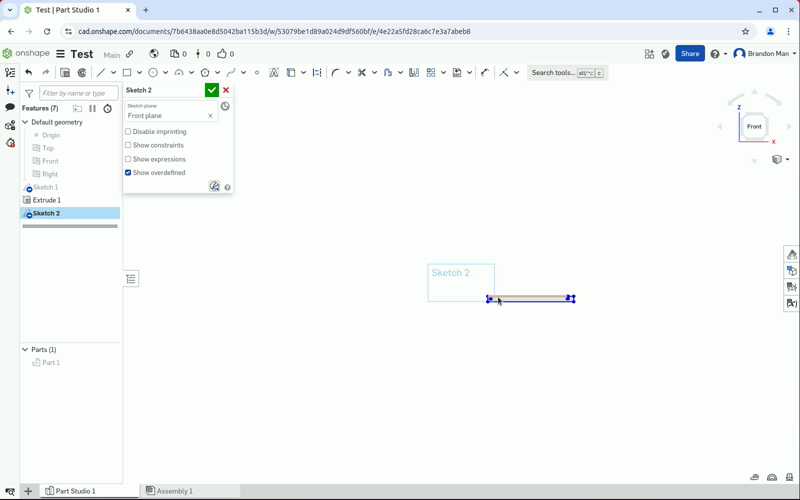
scroll(6)
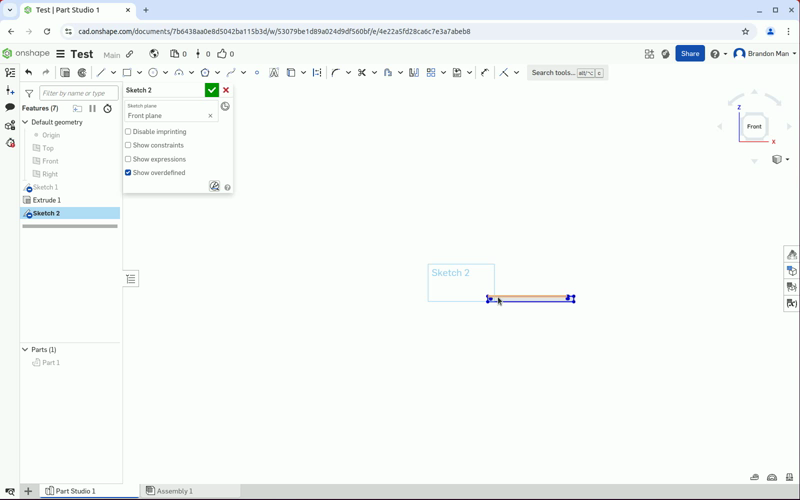
scroll(6)
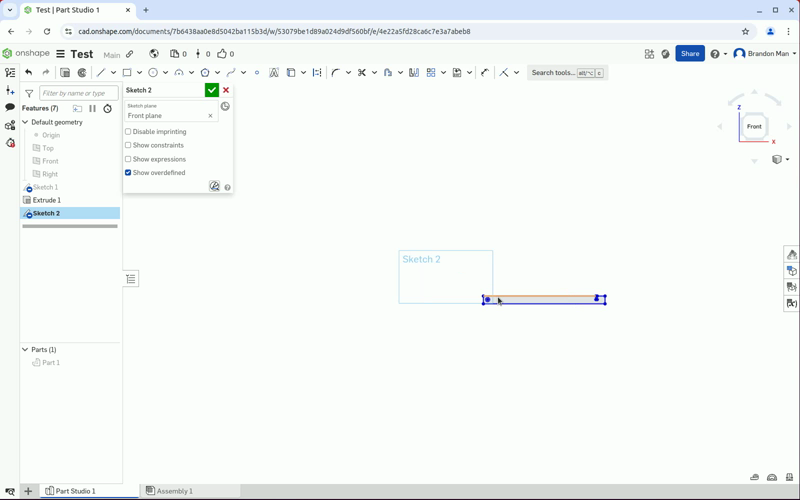
scroll(6)
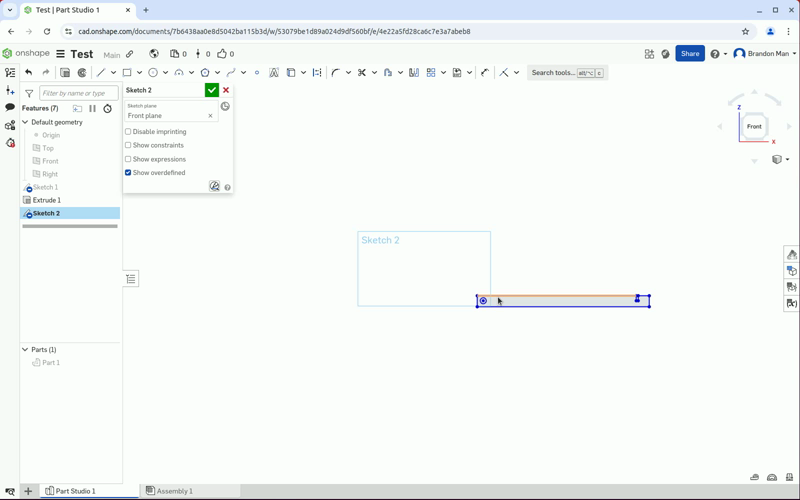
scroll(6)
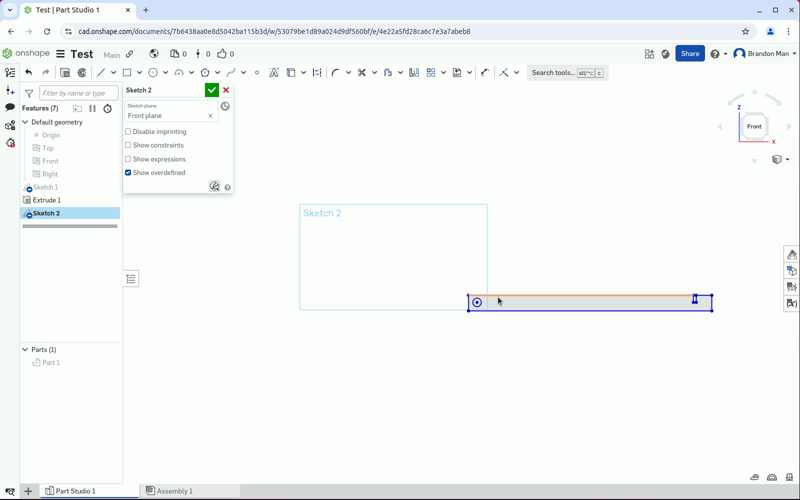
scroll(6)
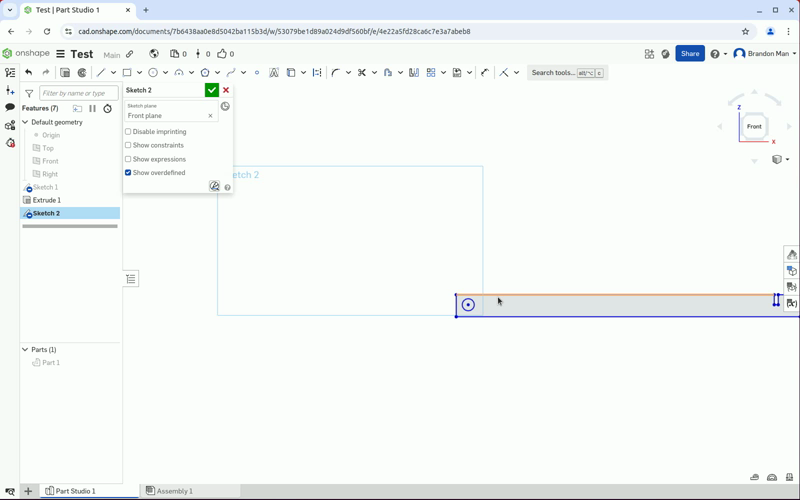
scroll(6)
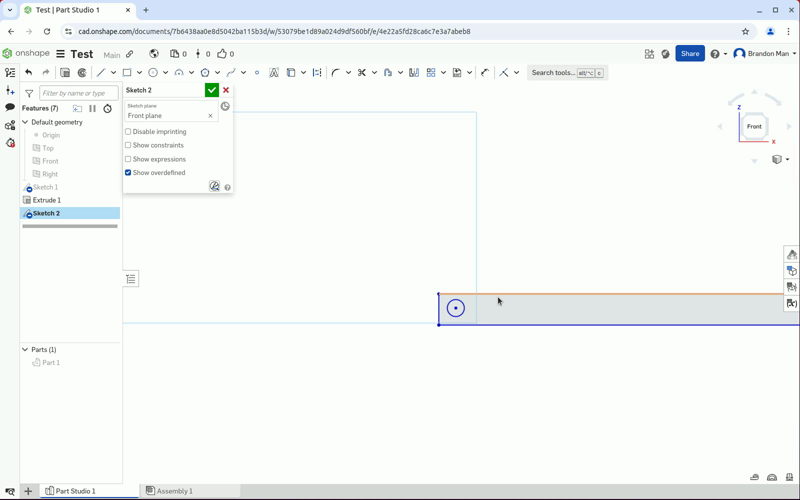
scroll(6)
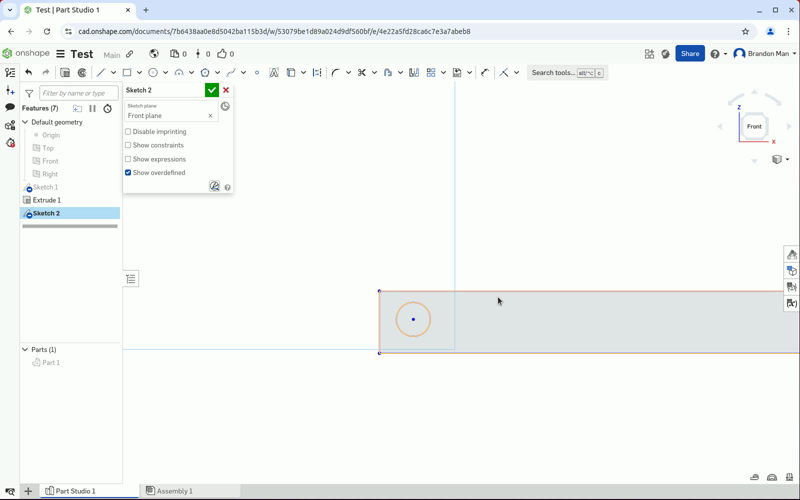
click(498, 296)
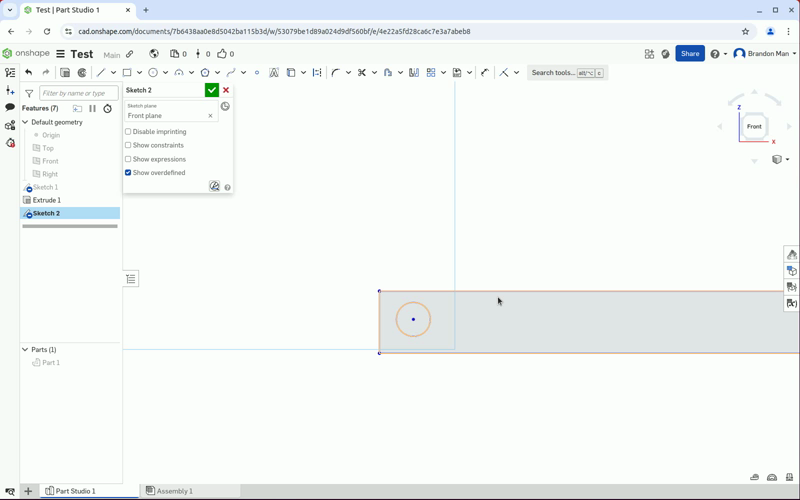
scroll(-6)
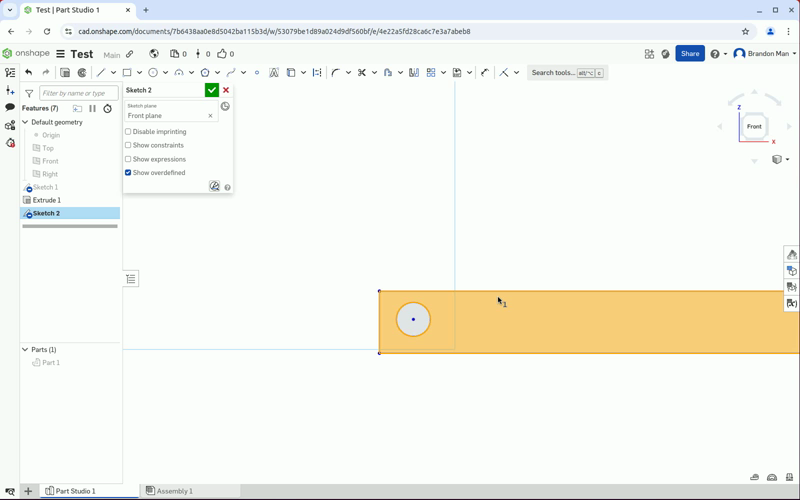
scroll(-6)
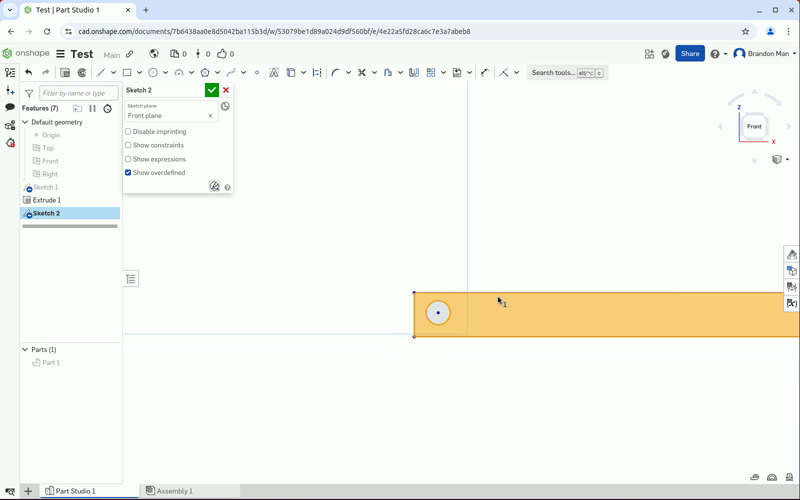
scroll(-6)
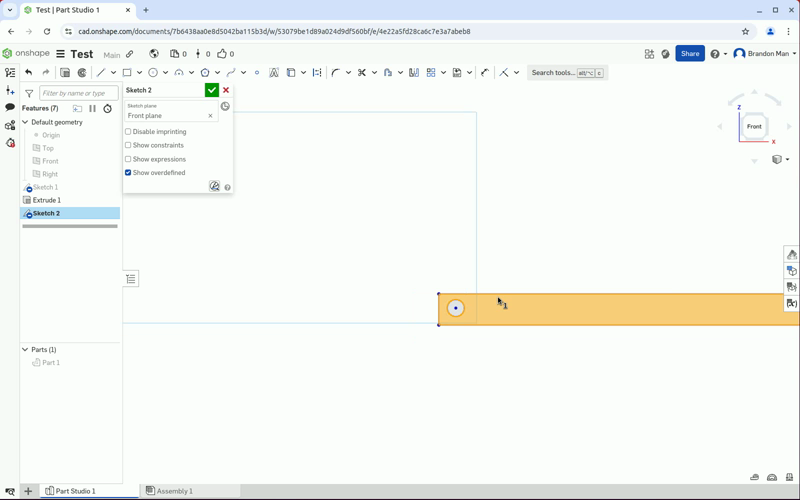
scroll(-6)
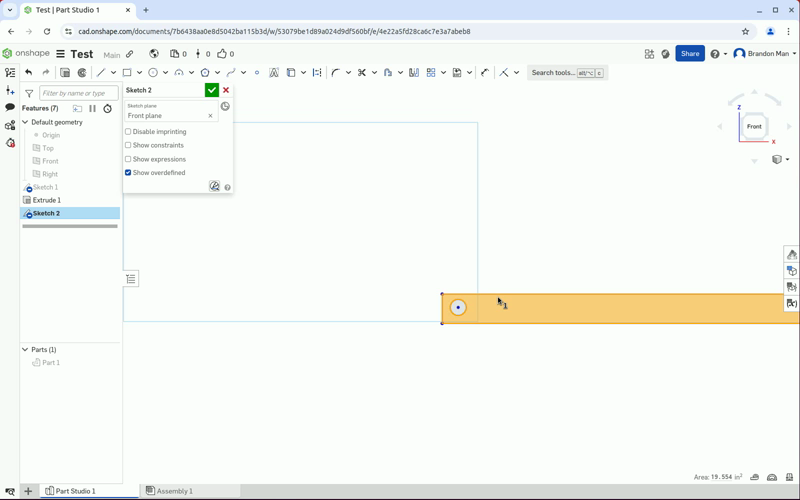
scroll(-6)
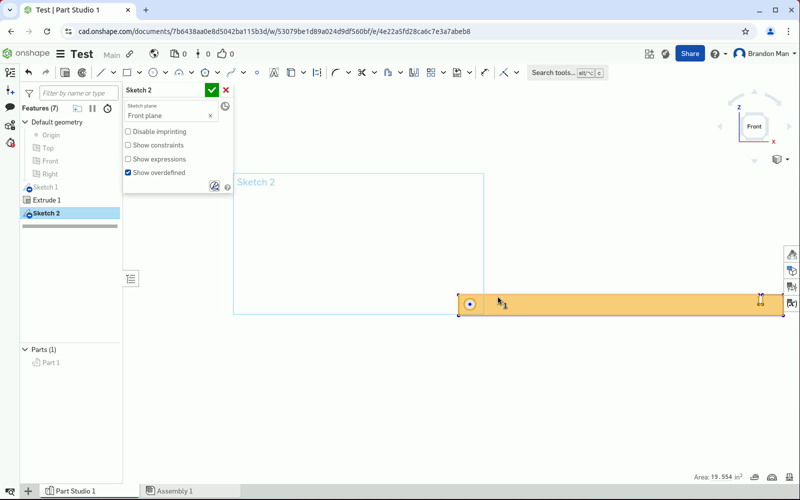
scroll(-6)
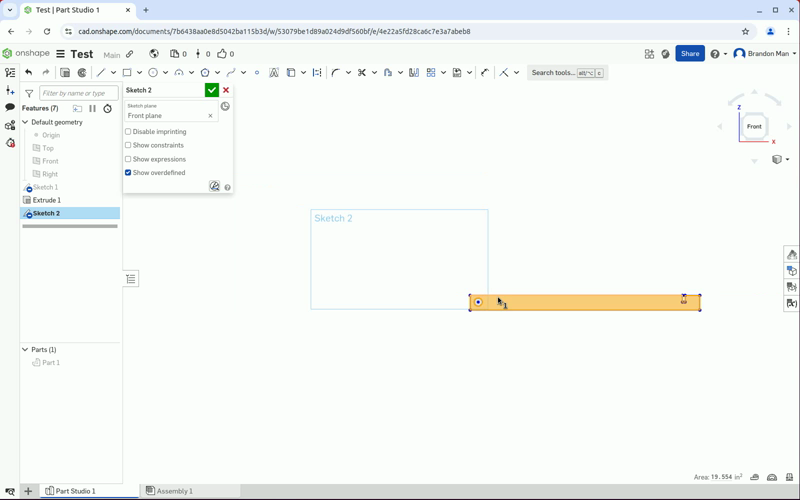
scroll(-6)
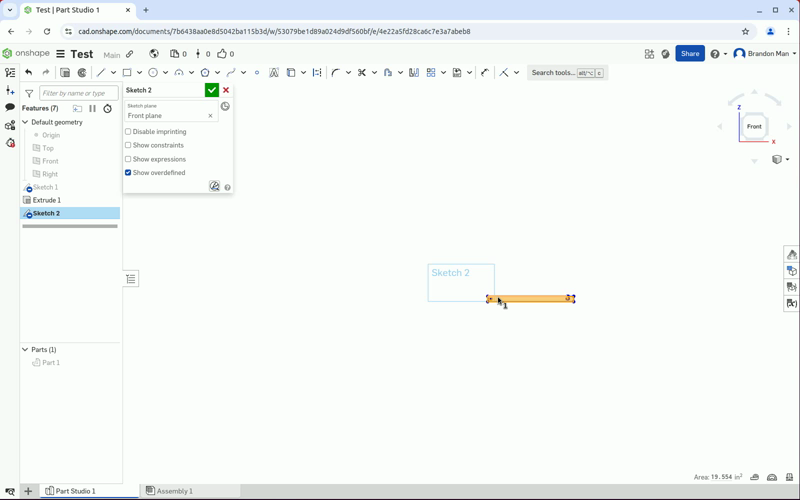
mouse_move(73, 352)
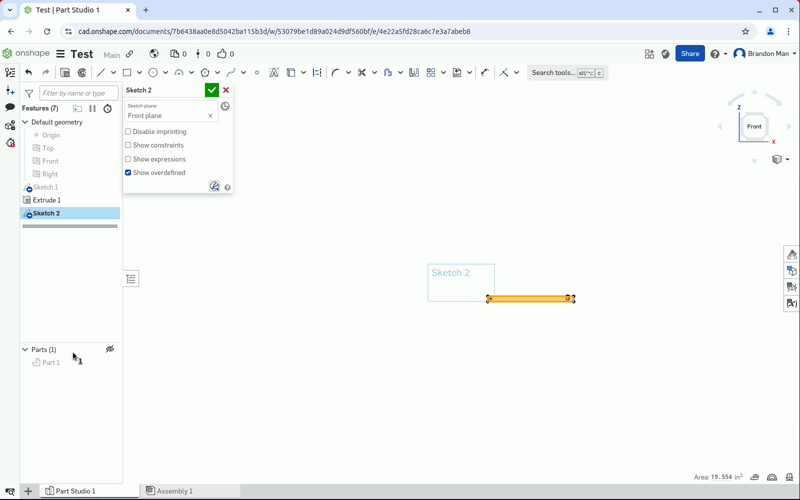
key(shift+y)
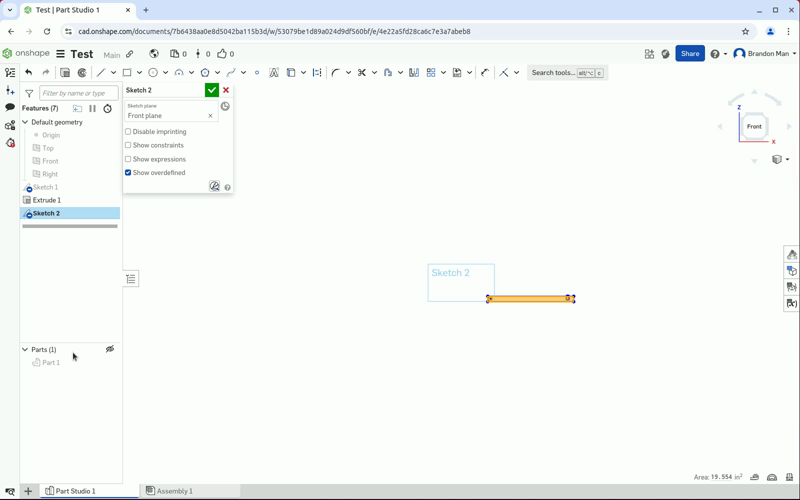
key(shift+e)
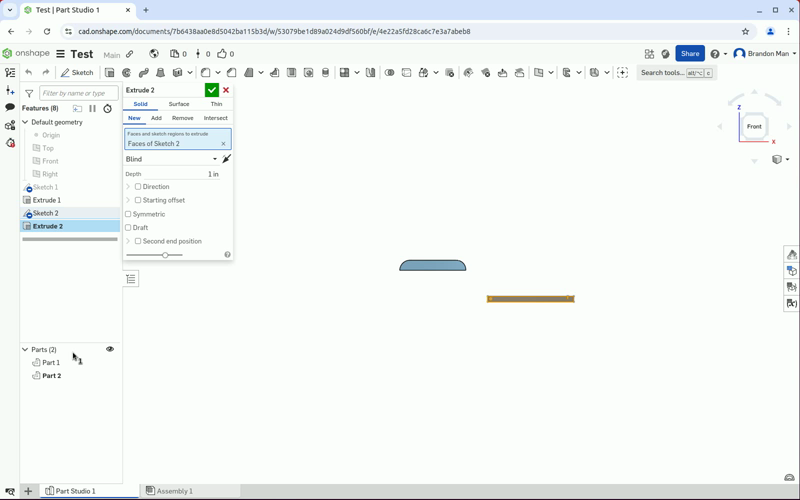
mouse_move(143, 106)
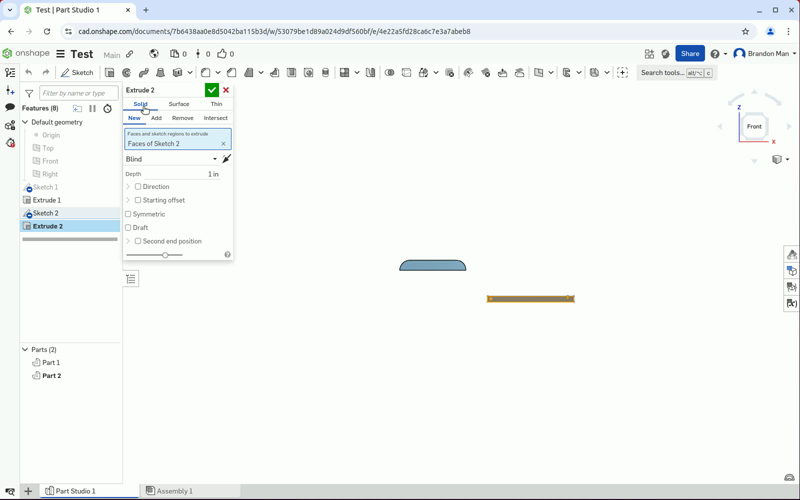
click(143, 106)
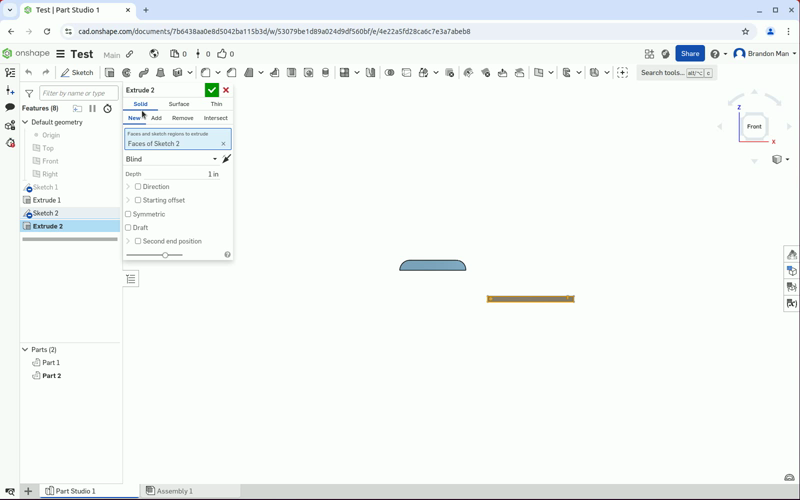
mouse_move(137, 120)
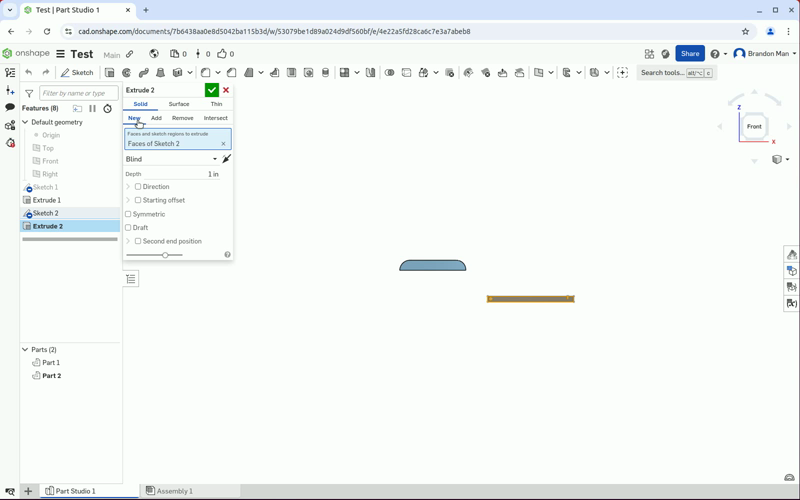
click(137, 120)
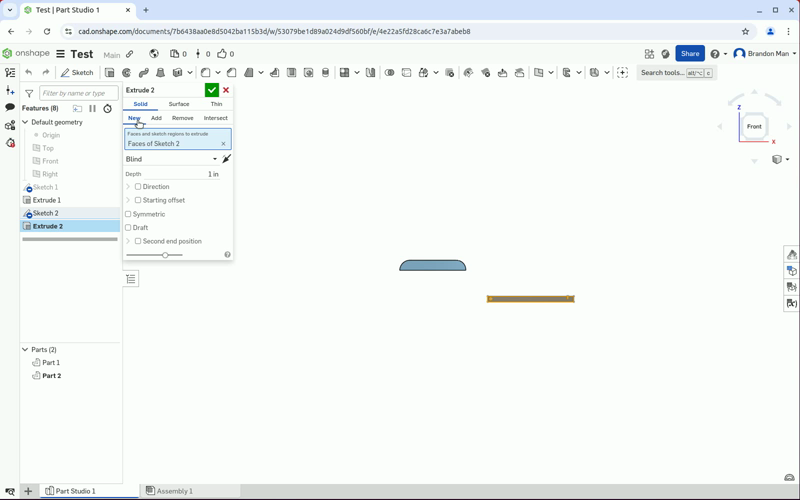
key(tab, 4)
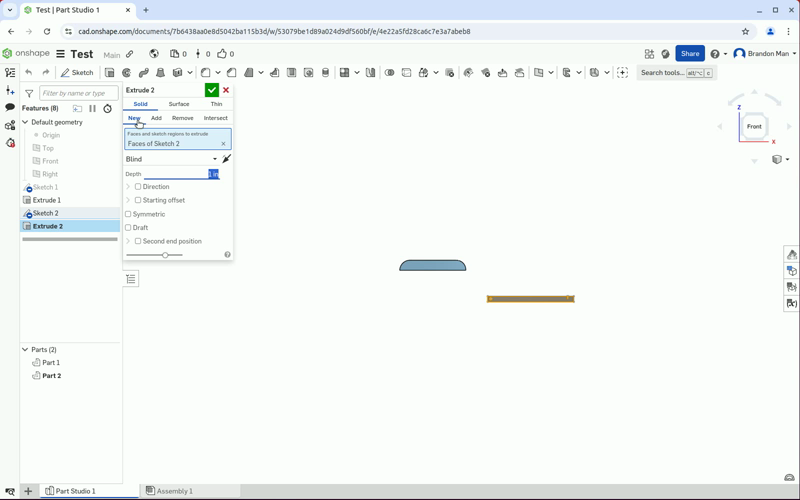
text(0.241)
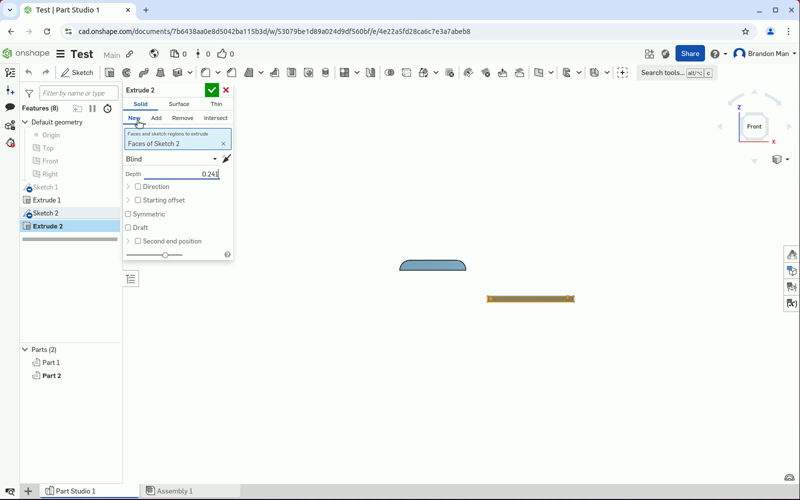
key(enter)
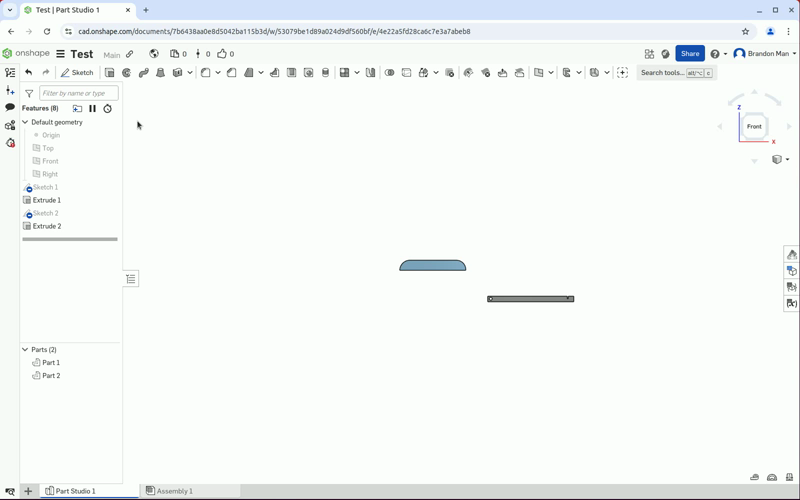
key(shift+h)
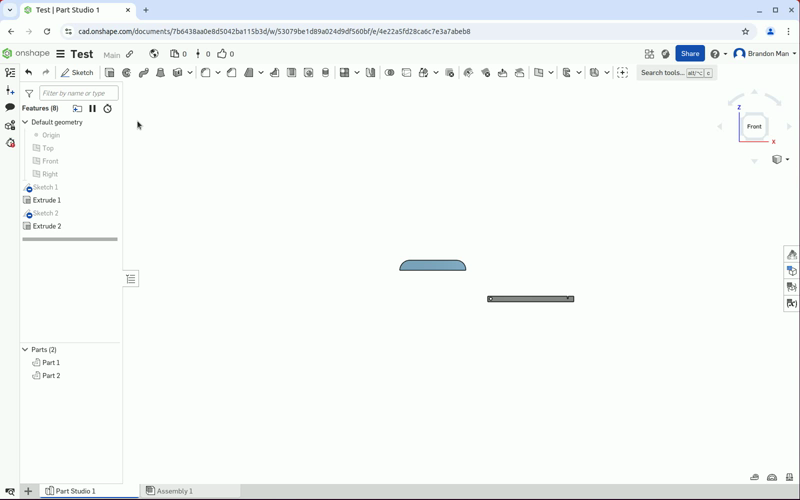
key(shift+h)
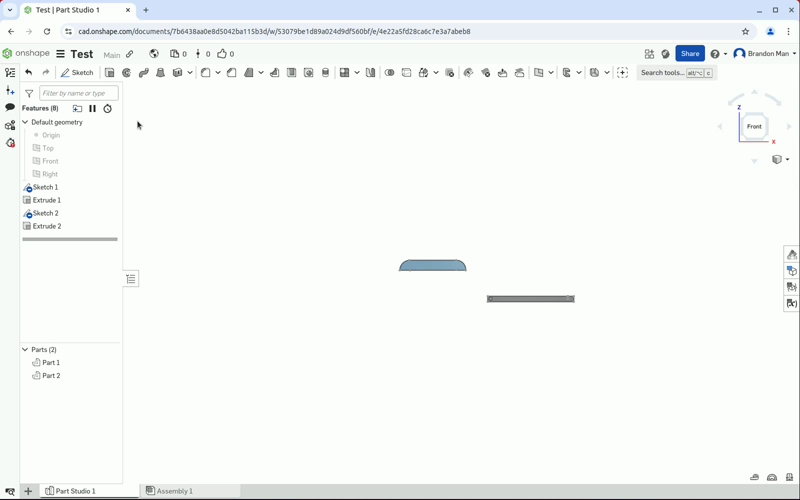
key(shift+7)
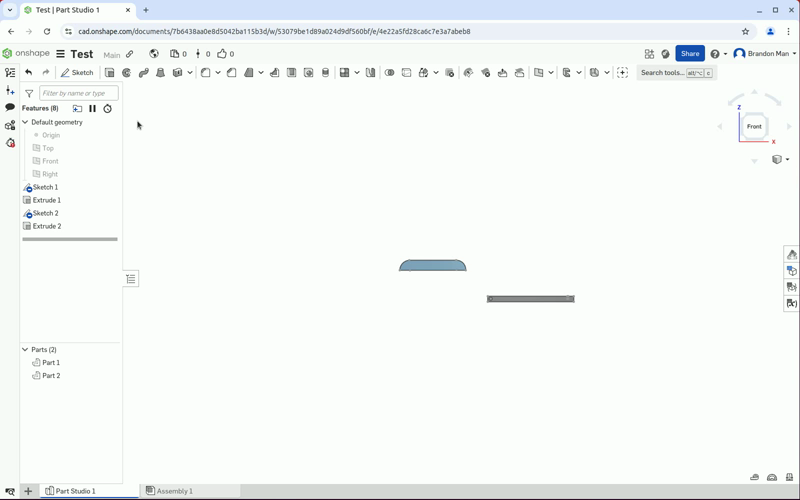
key(left, 2)
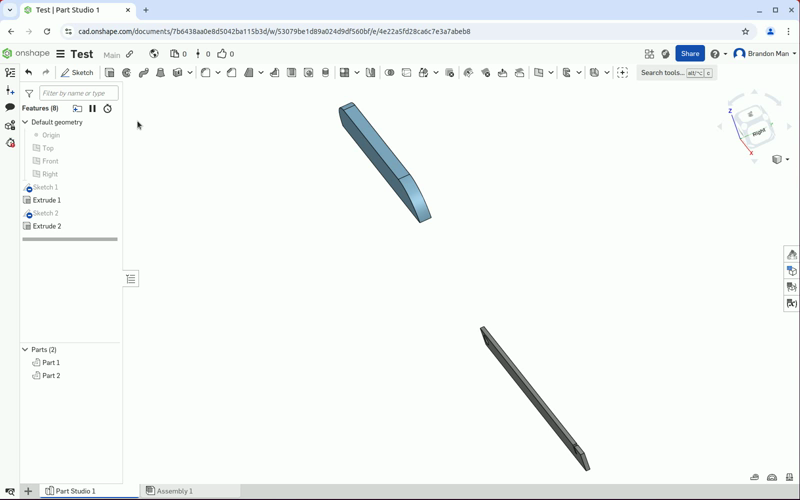
key(down, 2)
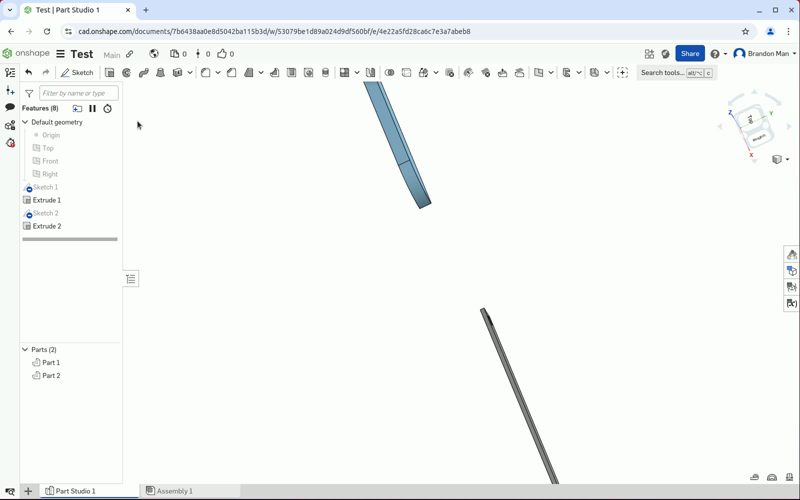
key(up, 2)
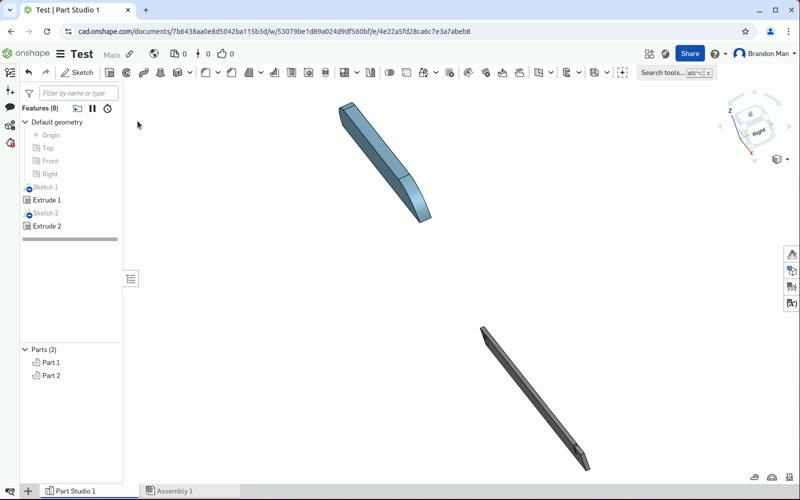
key(right, 2)
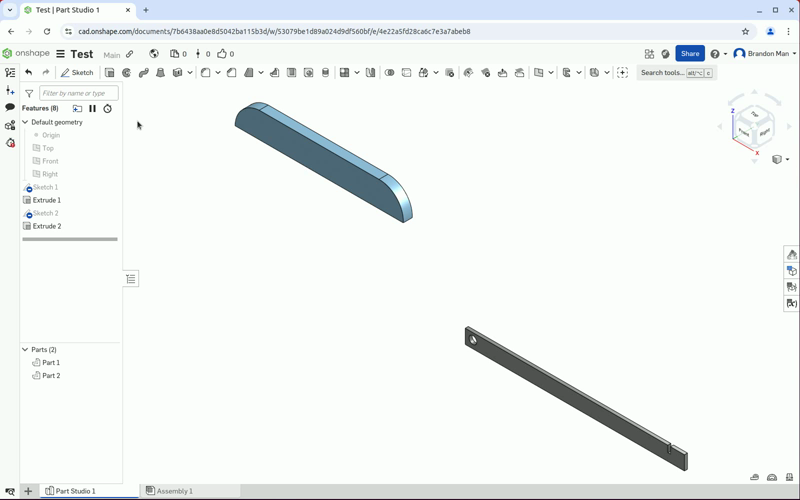
mouse_move(73, 189)
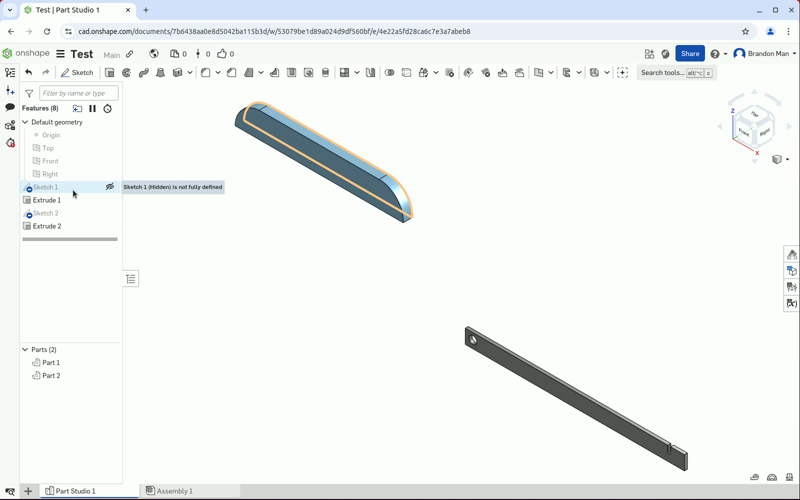
click(73, 189)